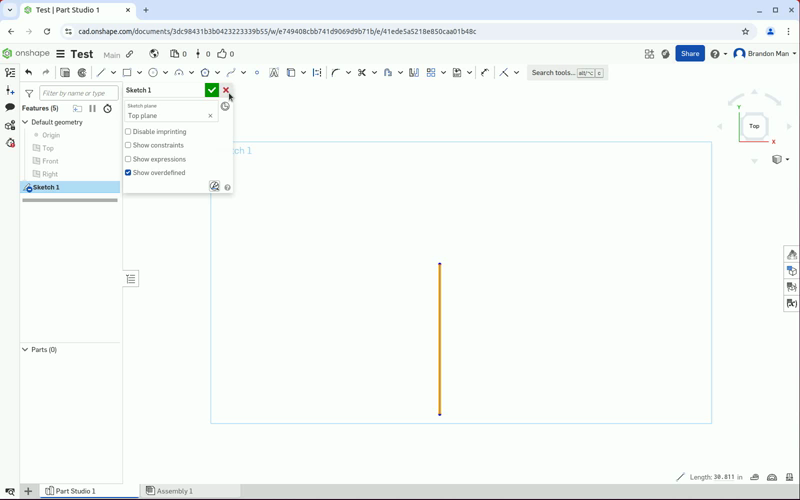
key(shift+h)
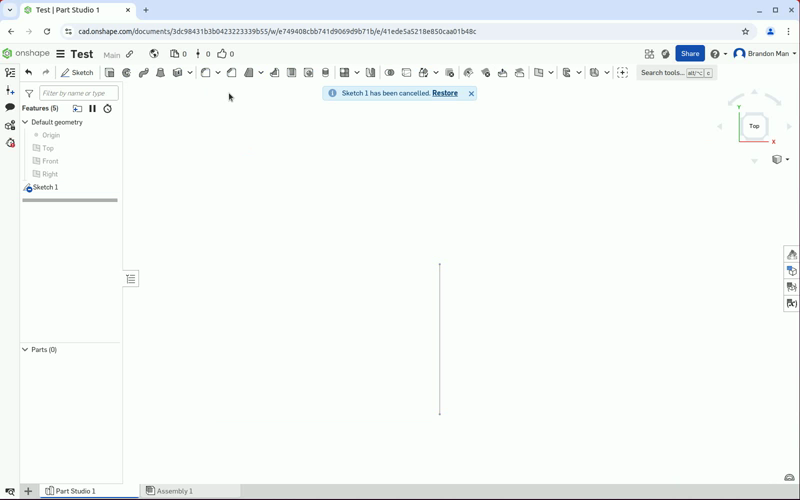
key(shift+s)
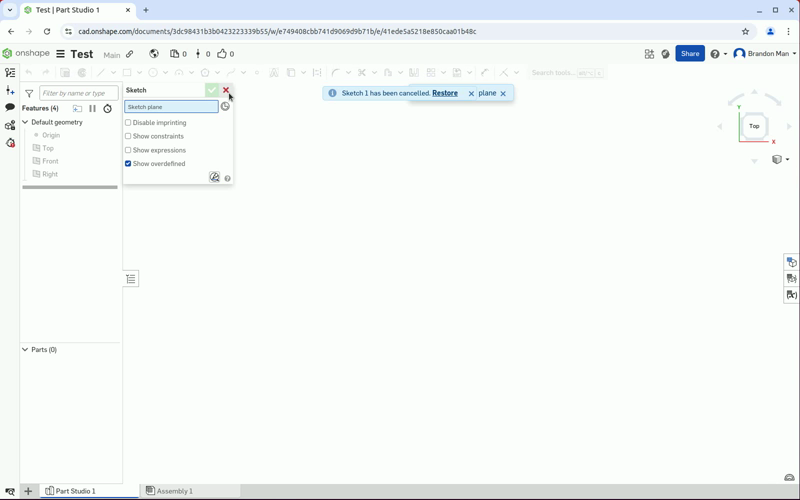
mouse_move(73, 150)
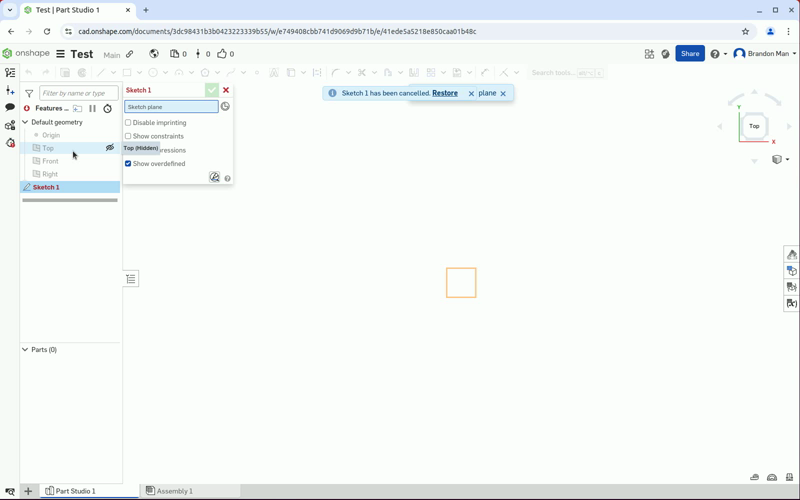
click(73, 150)
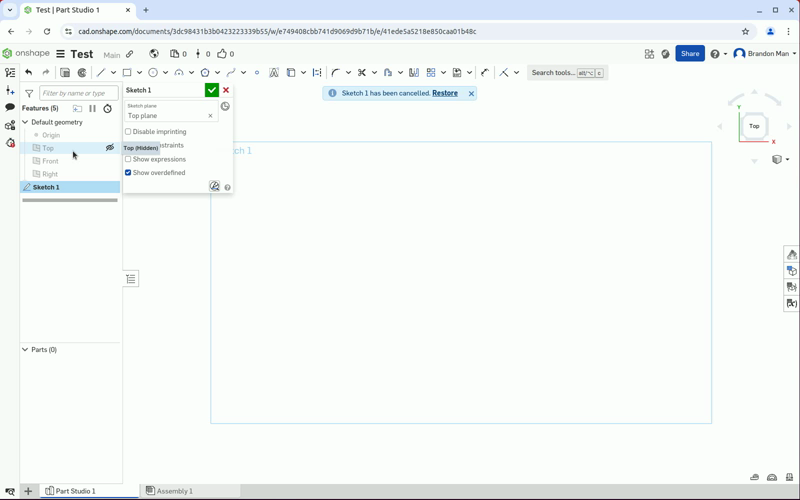
mouse_move(73, 352)
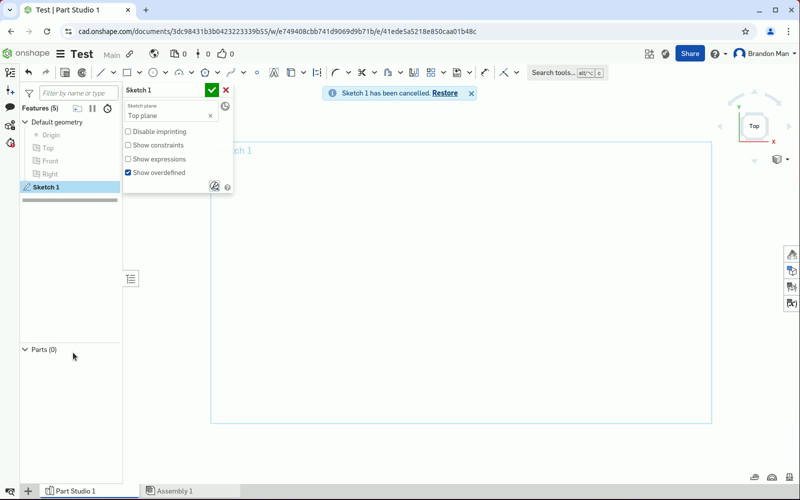
key(y)
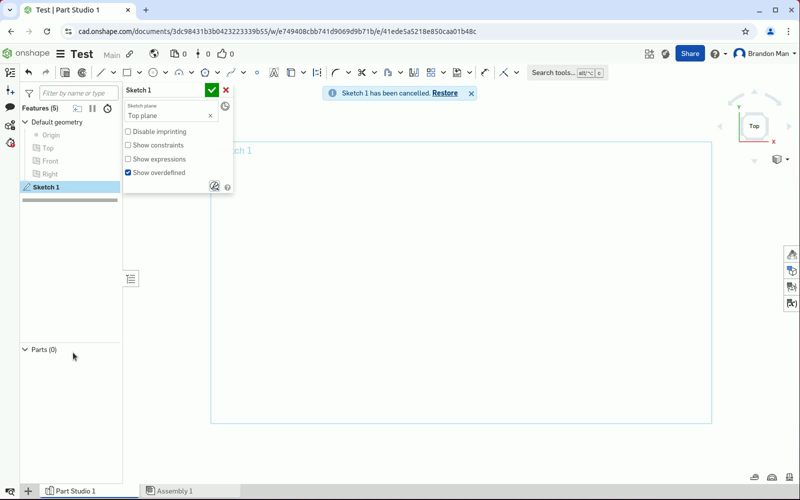
key(l)
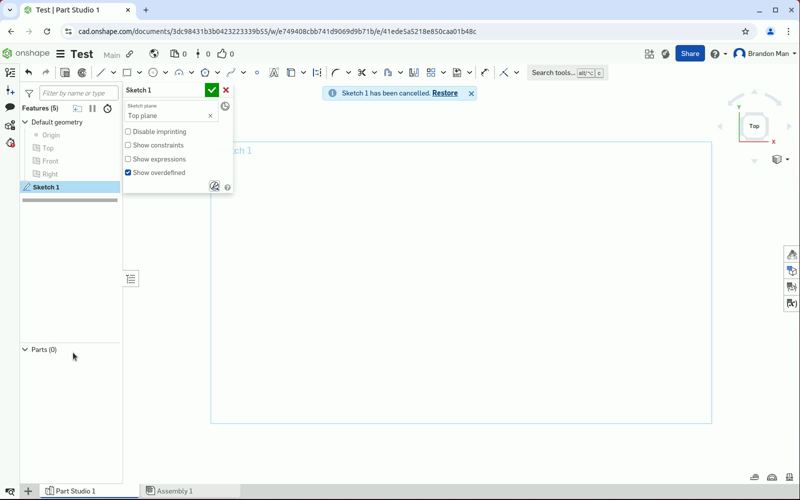
key_down(shift)
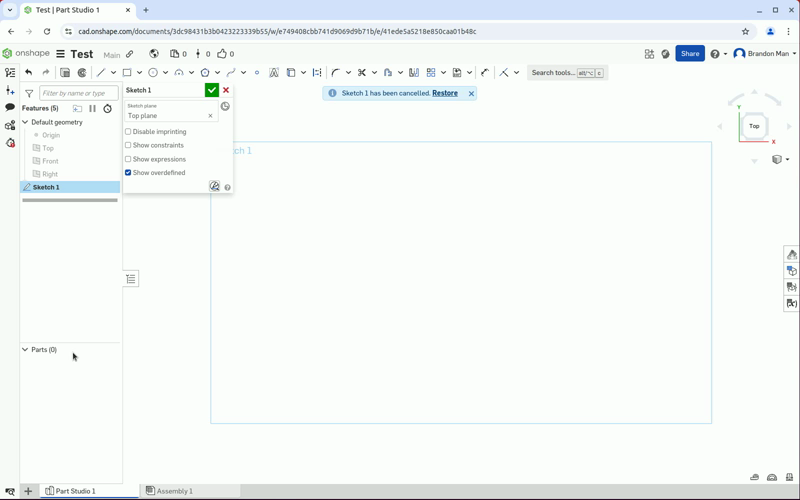
mouse_move(348, 327)
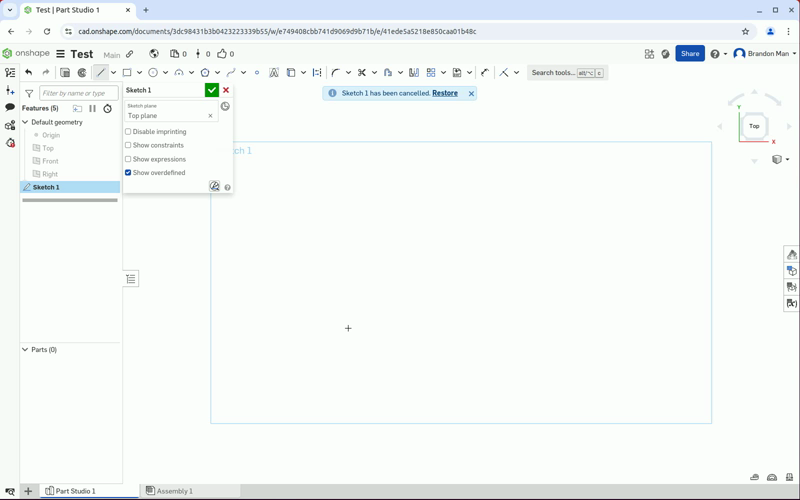
click(348, 327)
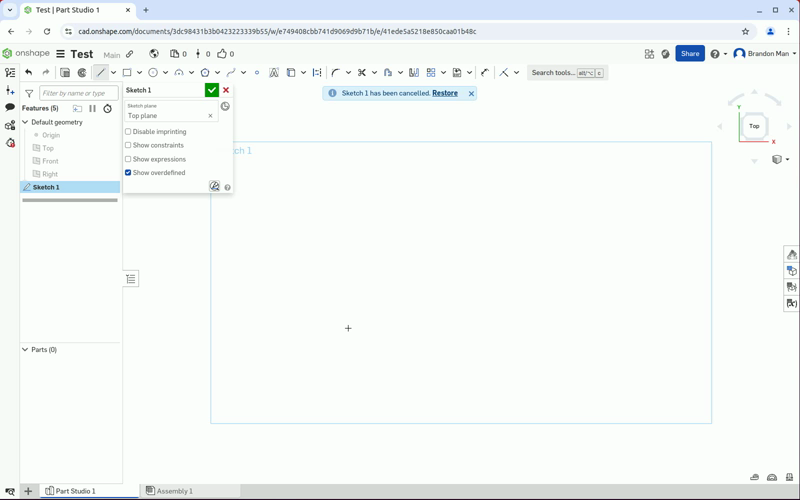
key_up(shift)
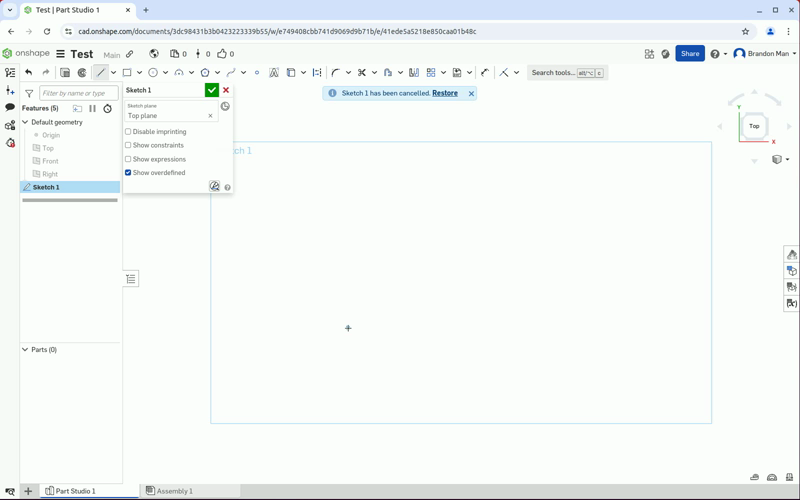
key_down(shift)
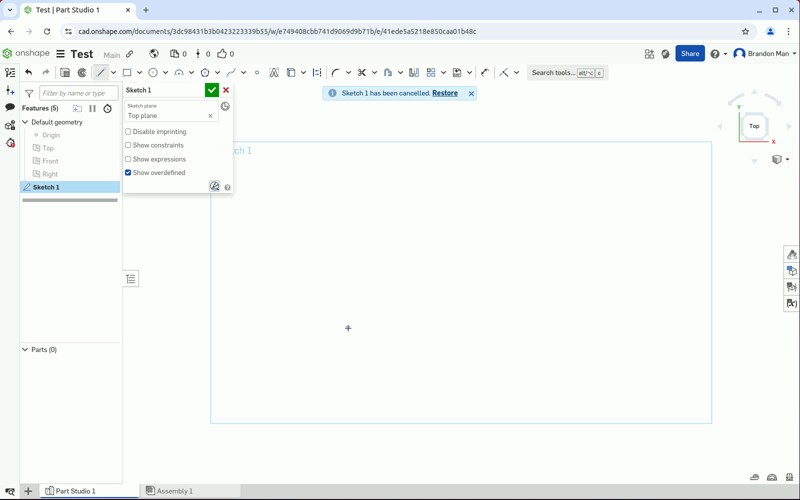
mouse_move(572, 327)
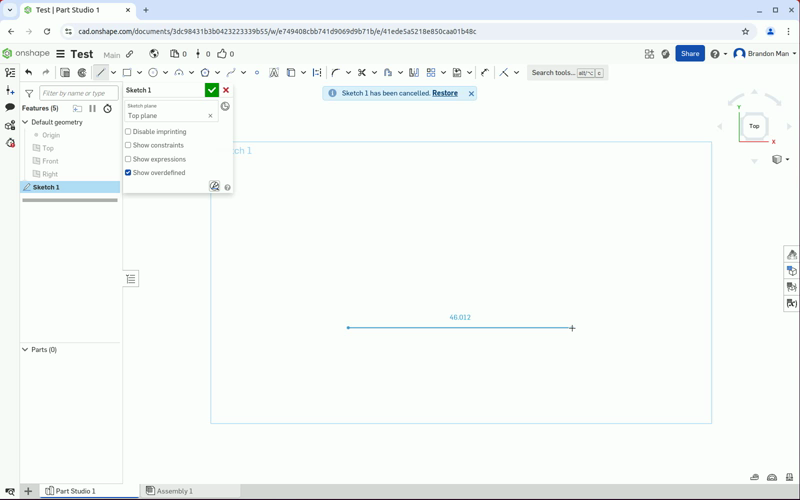
click(572, 327)
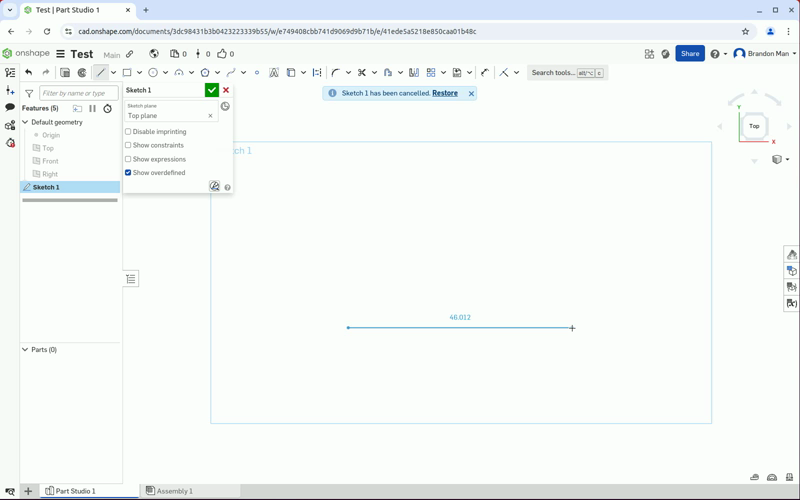
key_up(shift)
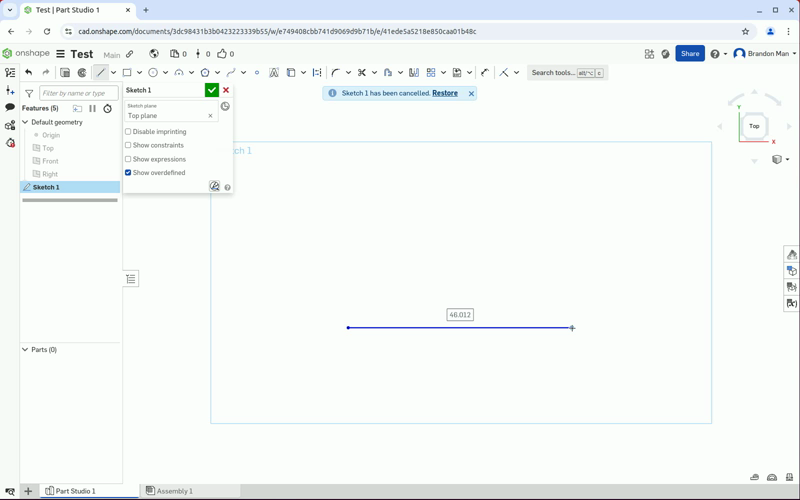
key_down(shift)
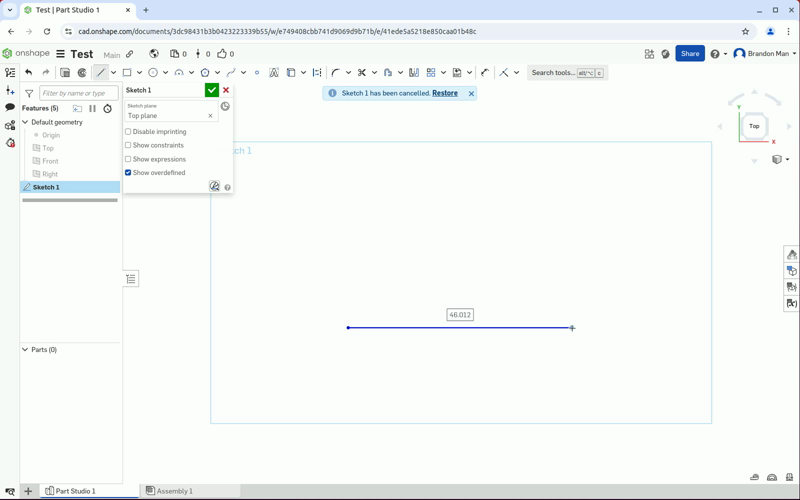
mouse_move(572, 240)
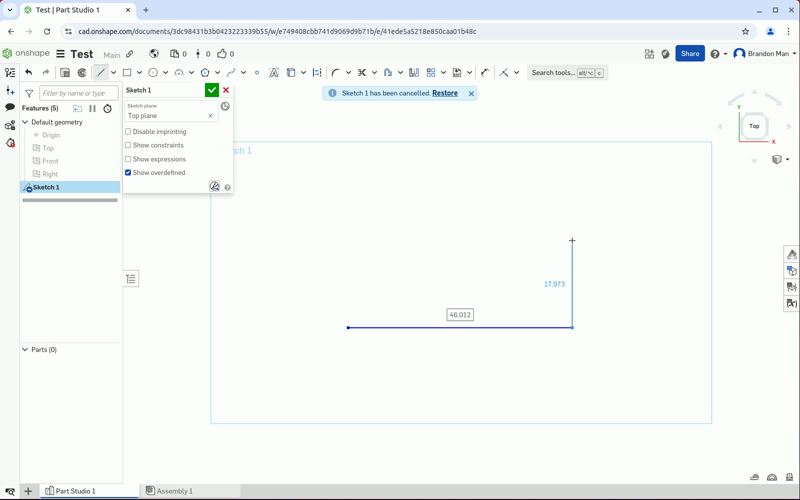
click(572, 240)
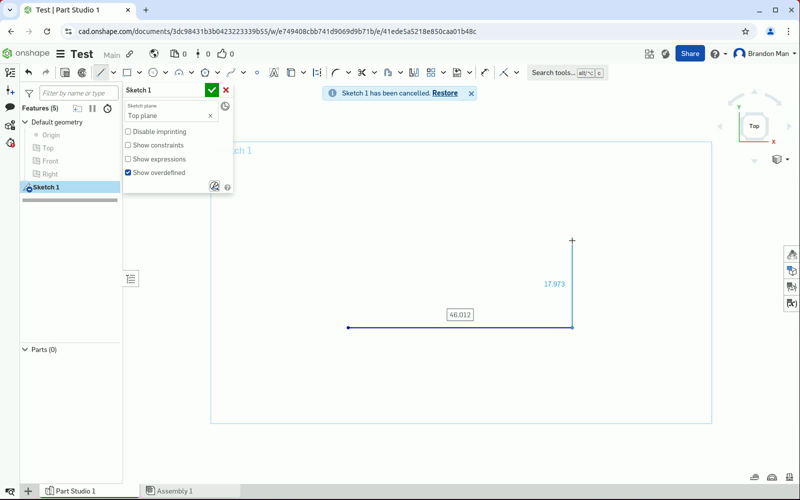
key_up(shift)
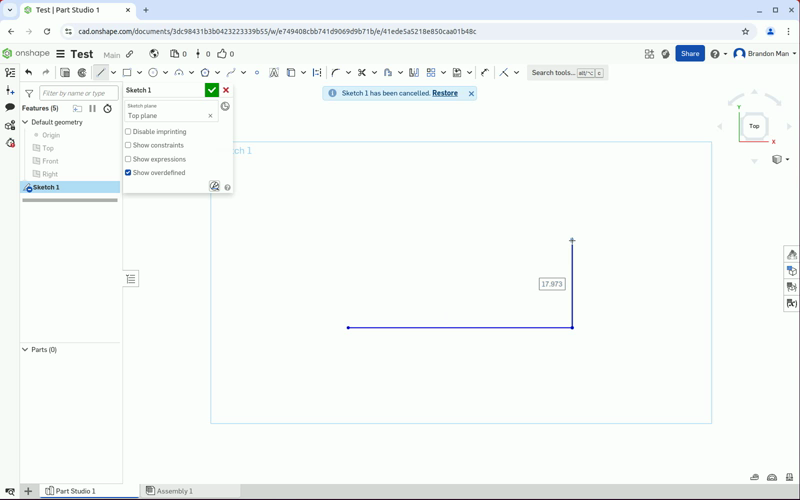
key_down(shift)
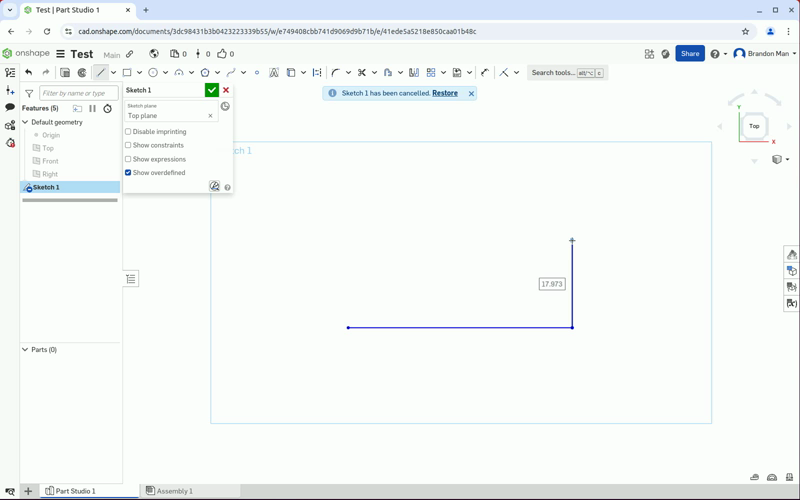
mouse_move(348, 240)
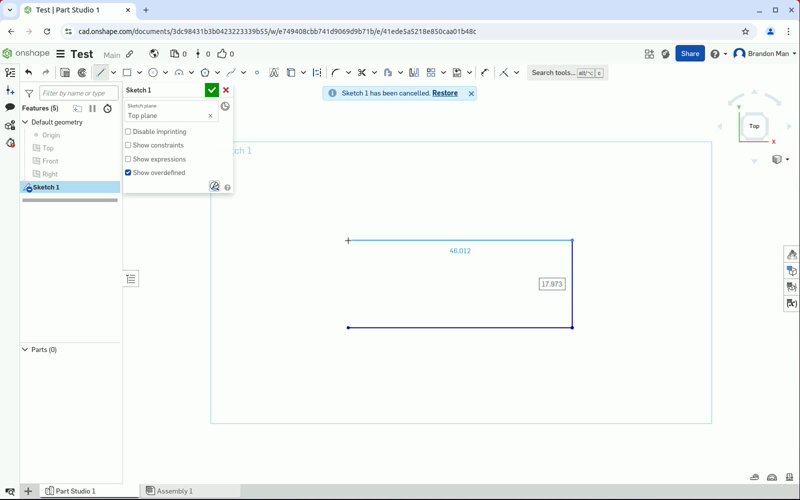
click(348, 240)
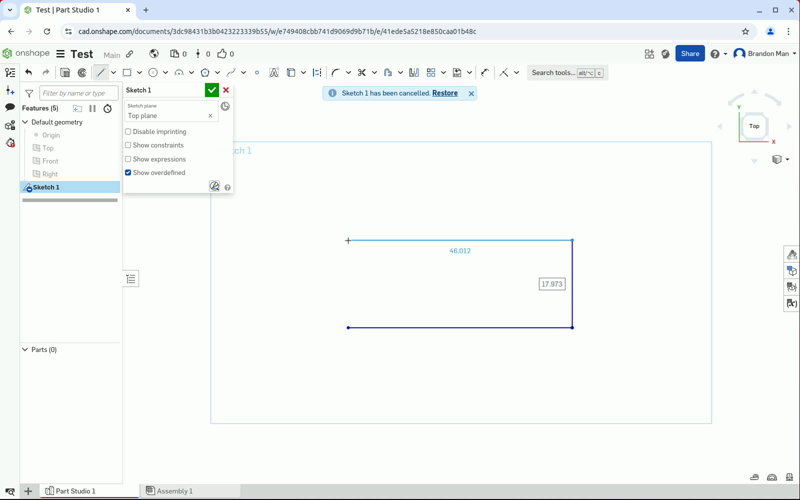
key_up(shift)
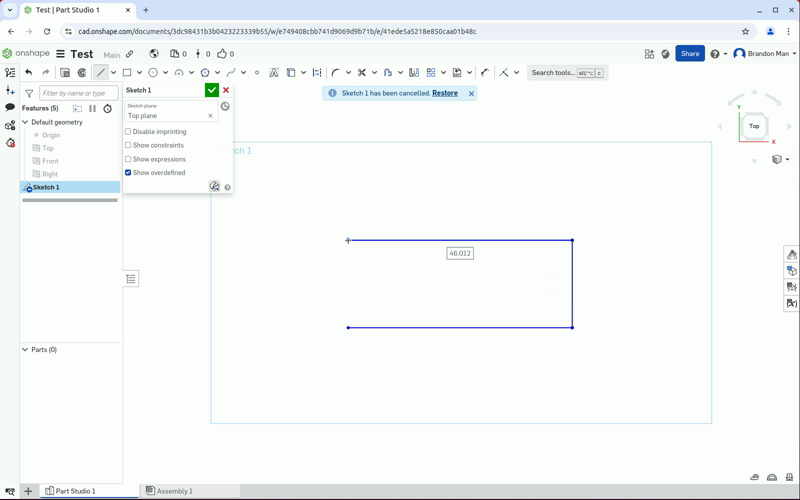
key_down(shift)
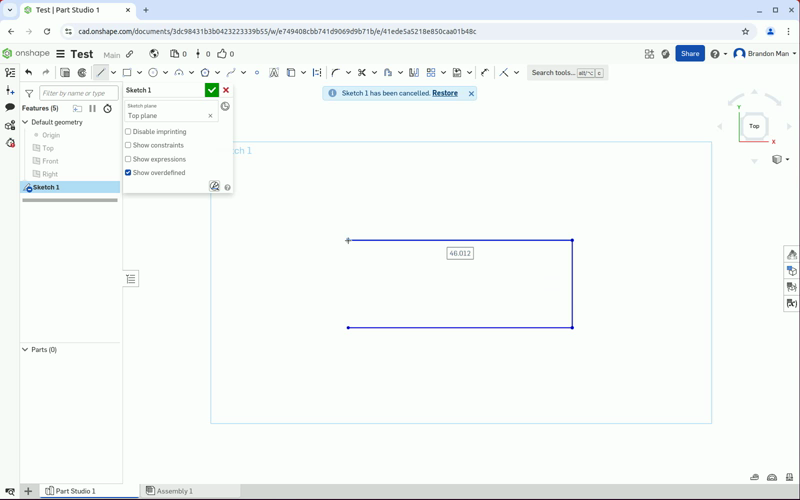
mouse_move(348, 327)
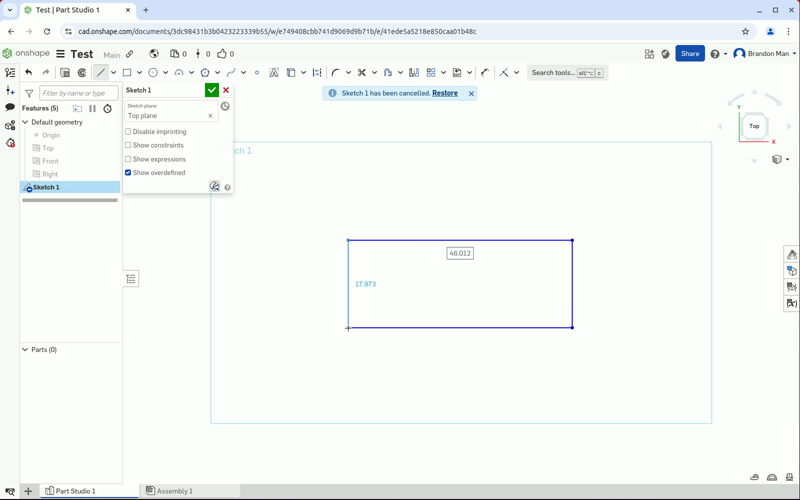
key_up(shift)
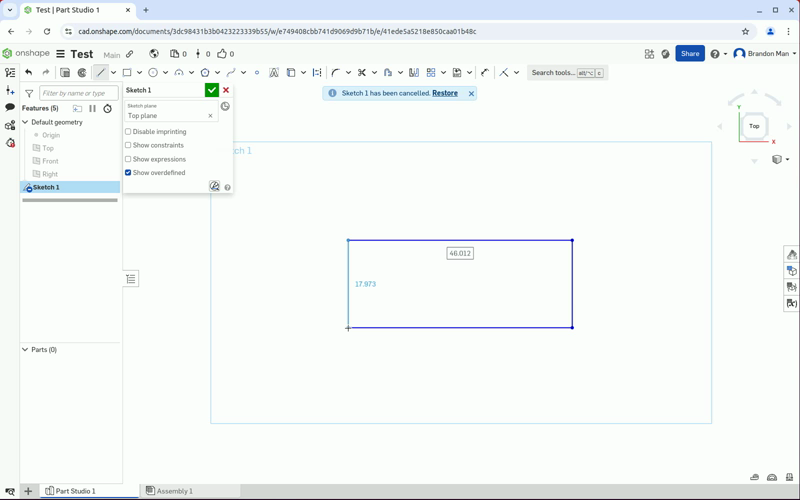
click(348, 327)
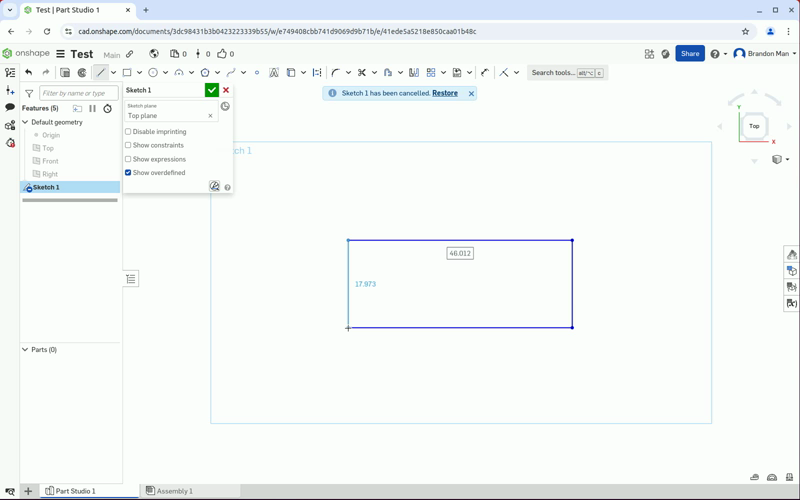
key(esc)
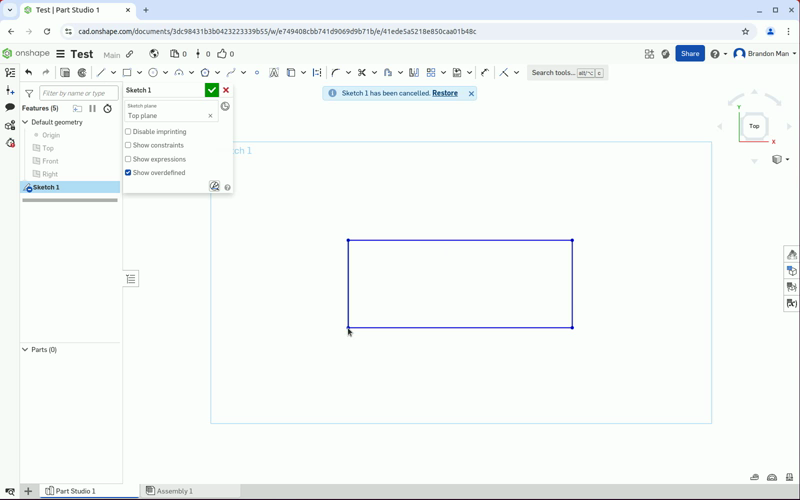
key(c)
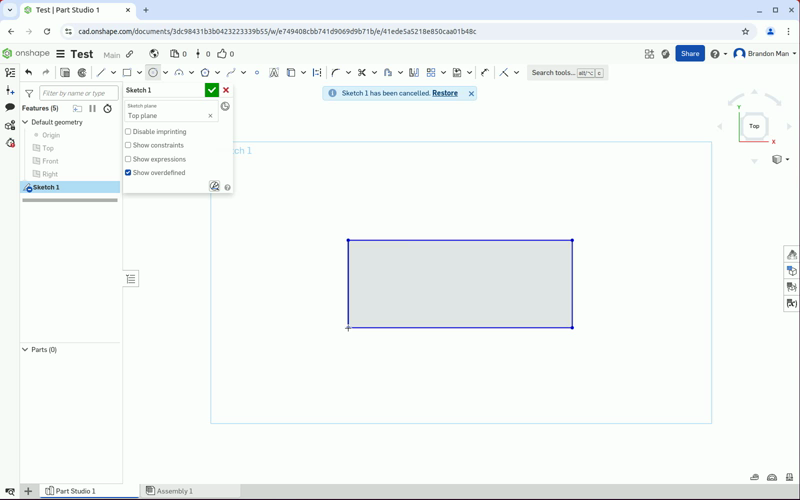
key_down(shift)
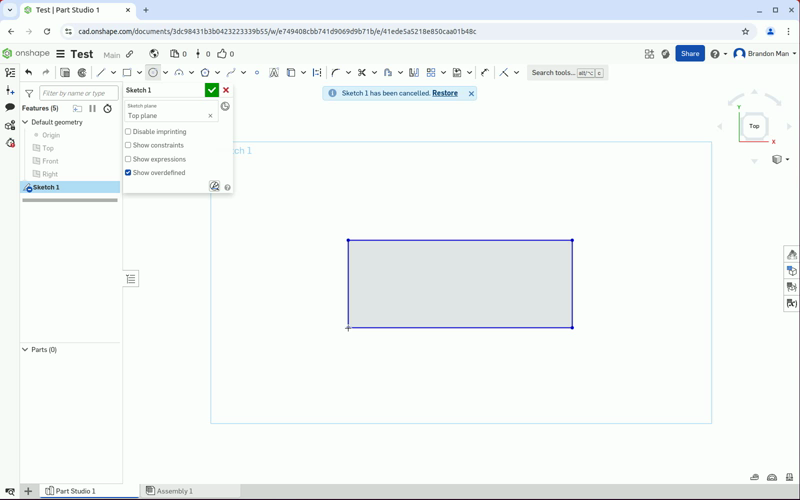
mouse_move(468, 282)
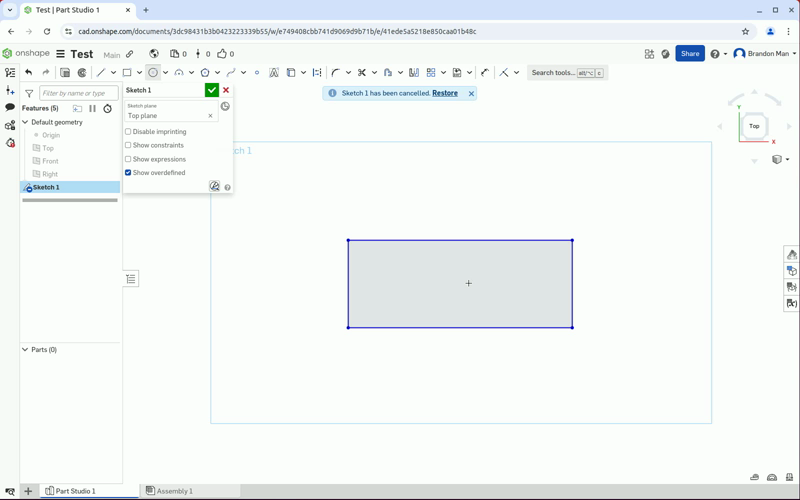
click(468, 282)
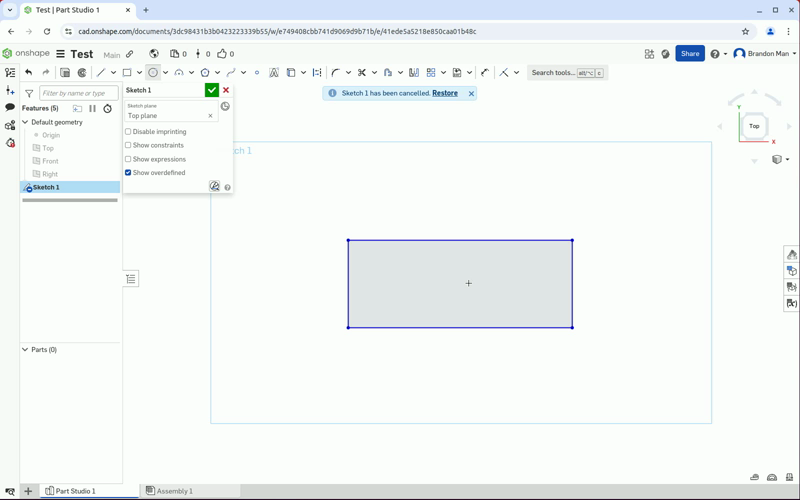
key_up(shift)
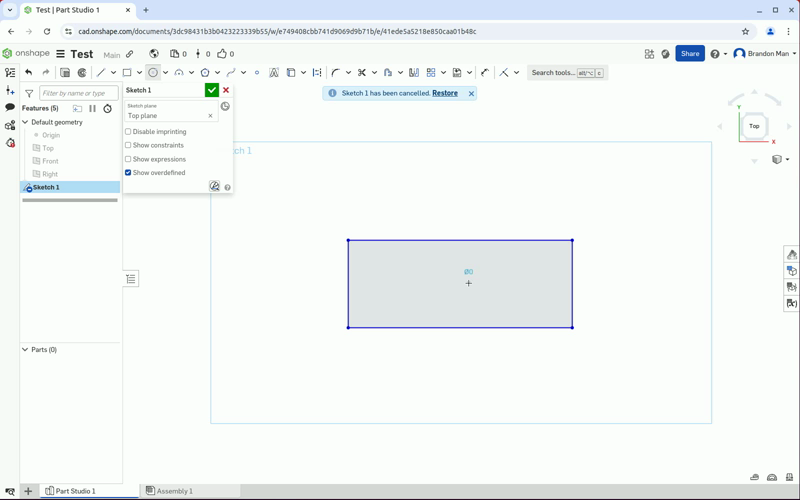
mouse_move(470, 282)
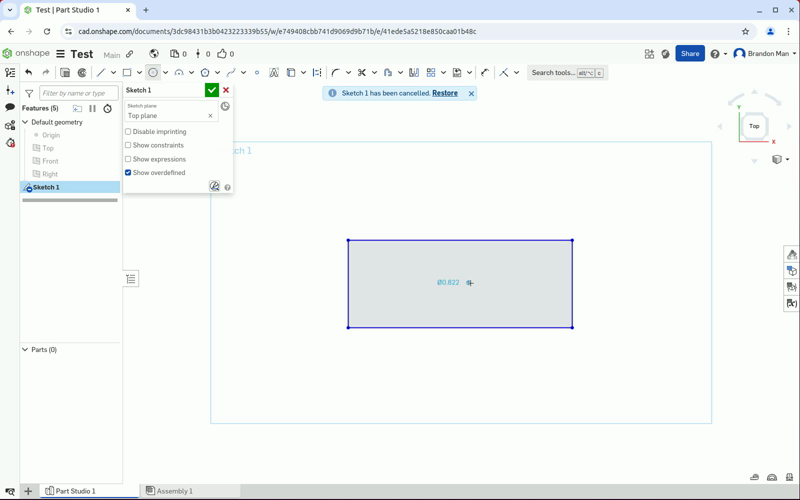
scroll(6)
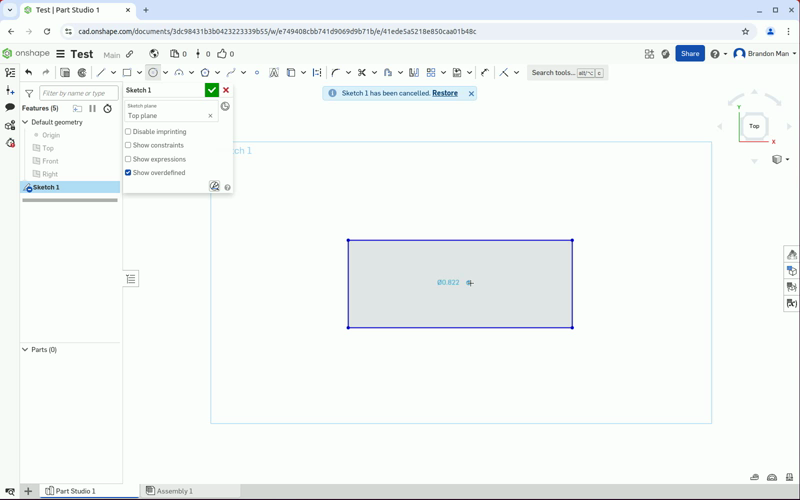
scroll(6)
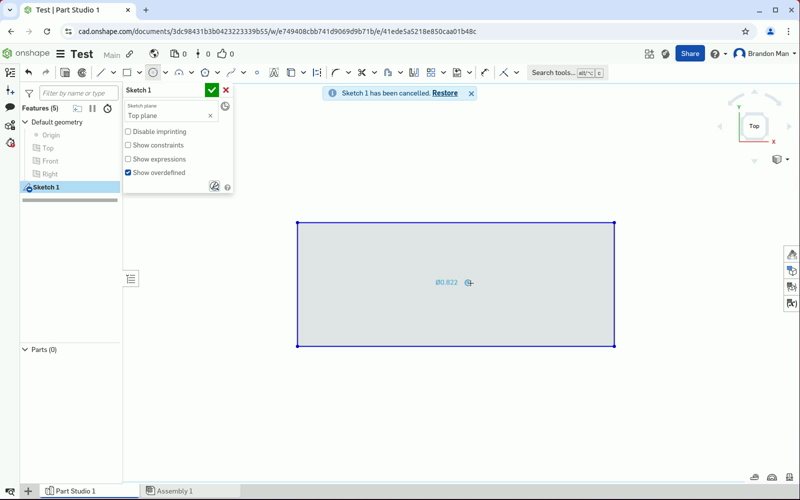
scroll(6)
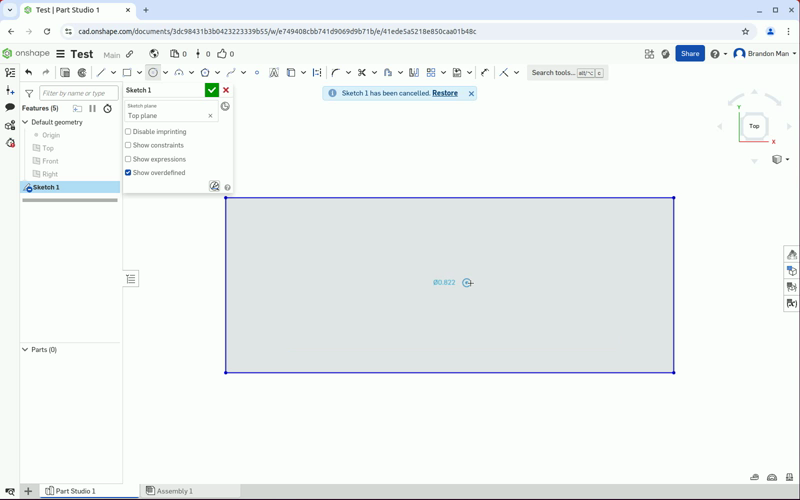
scroll(6)
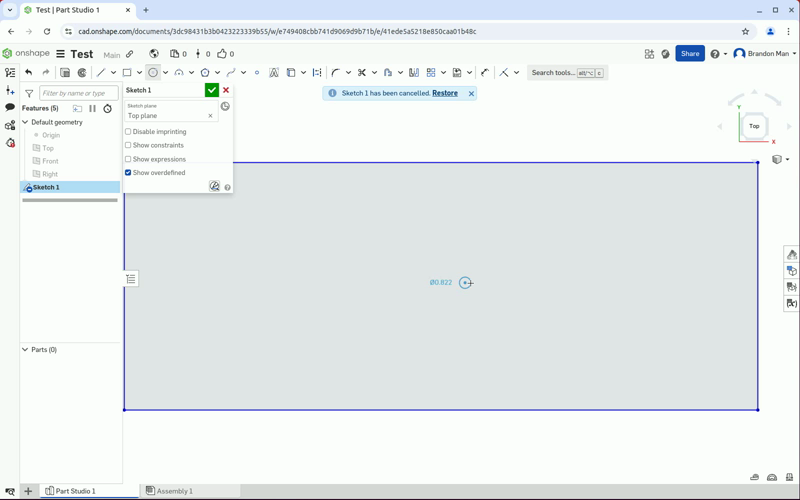
scroll(6)
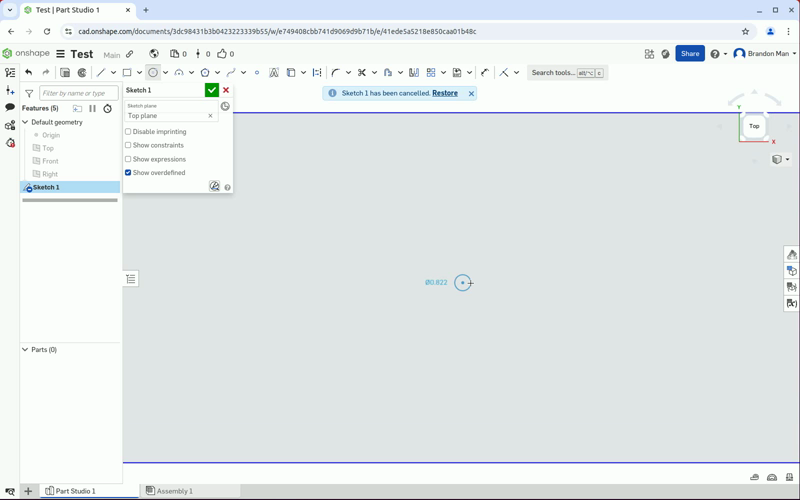
scroll(6)
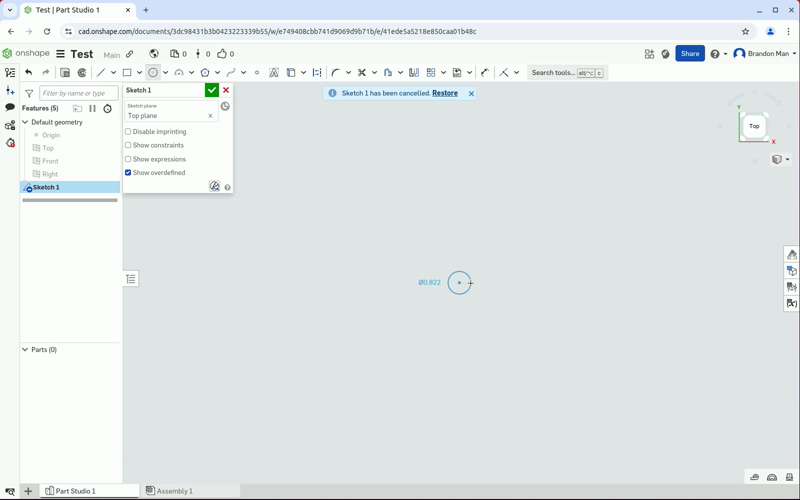
scroll(6)
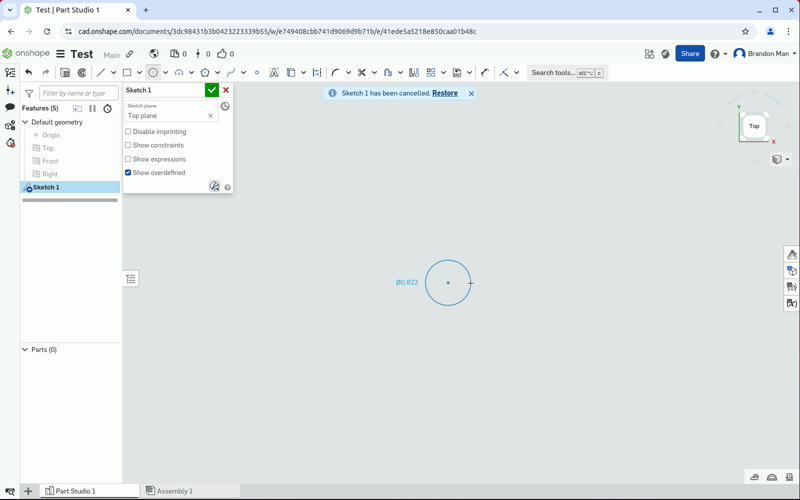
click(470, 282)
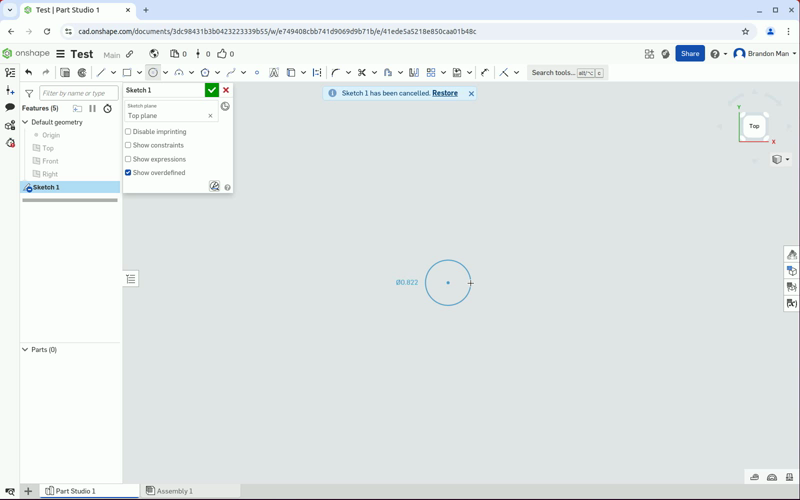
scroll(-6)
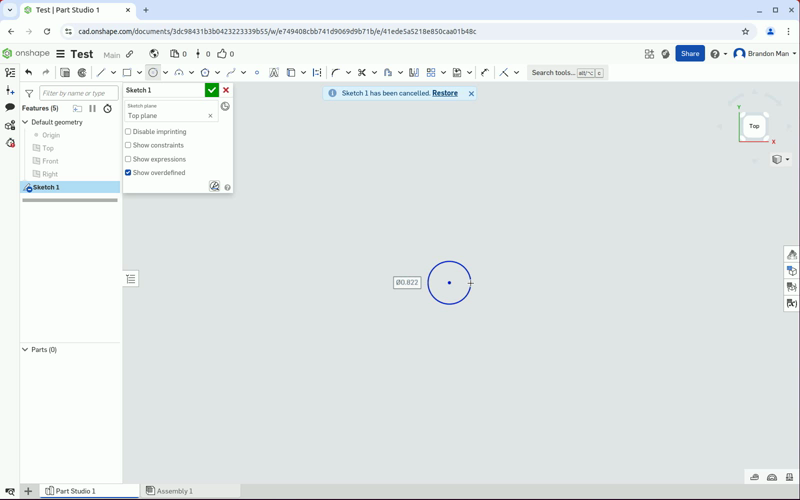
scroll(-6)
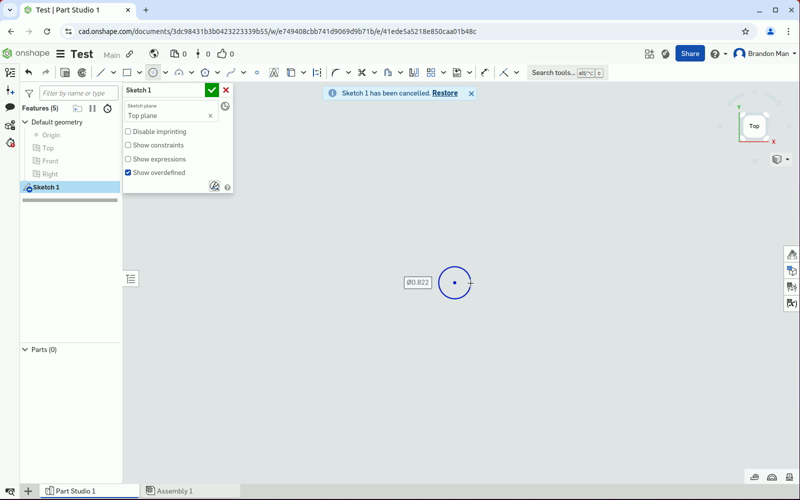
scroll(-6)
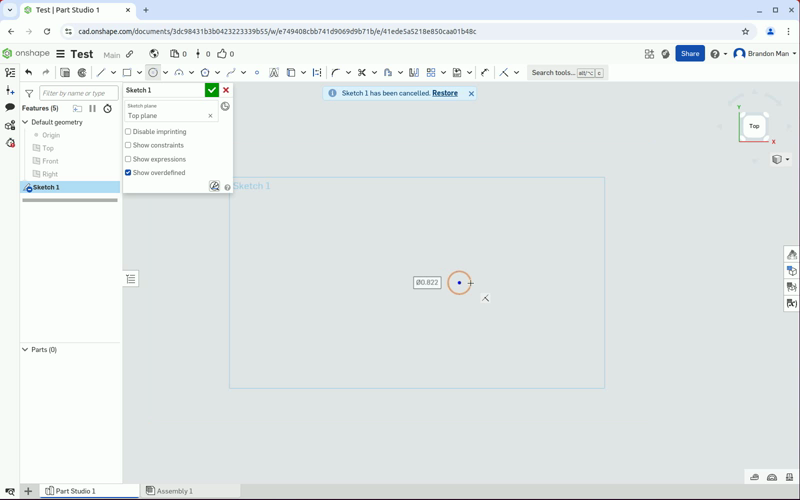
scroll(-6)
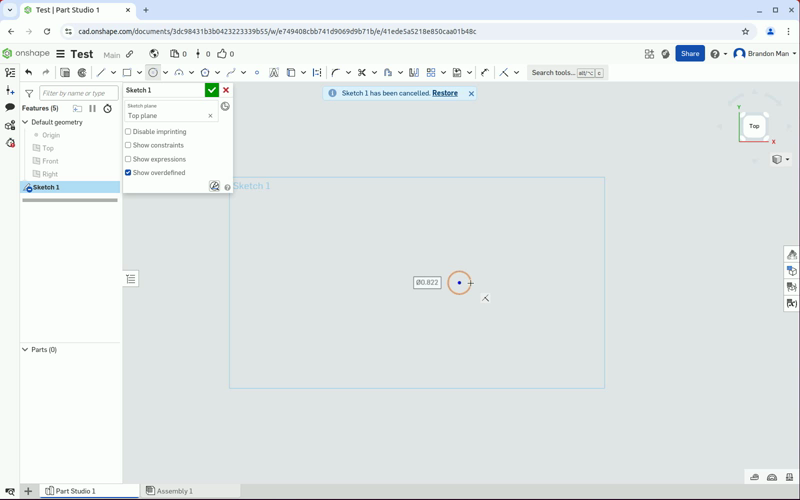
scroll(-6)
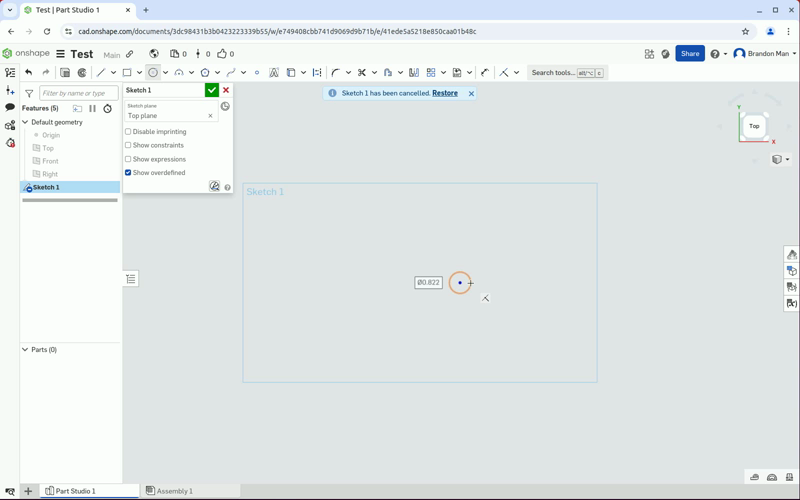
scroll(-6)
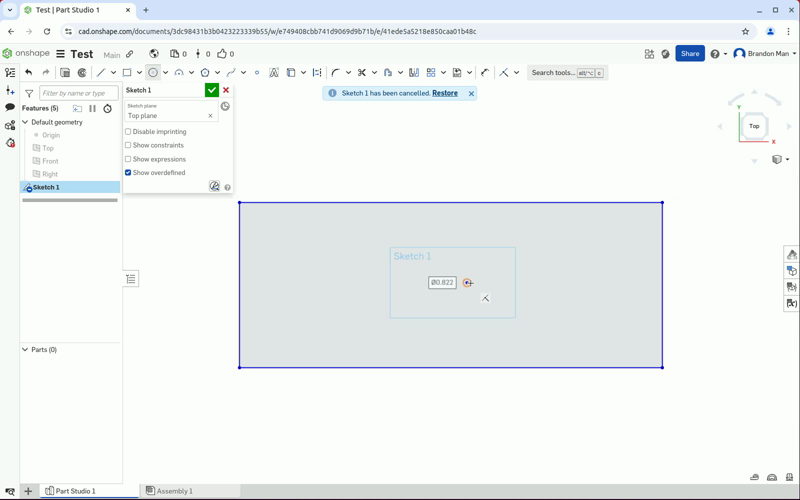
scroll(-6)
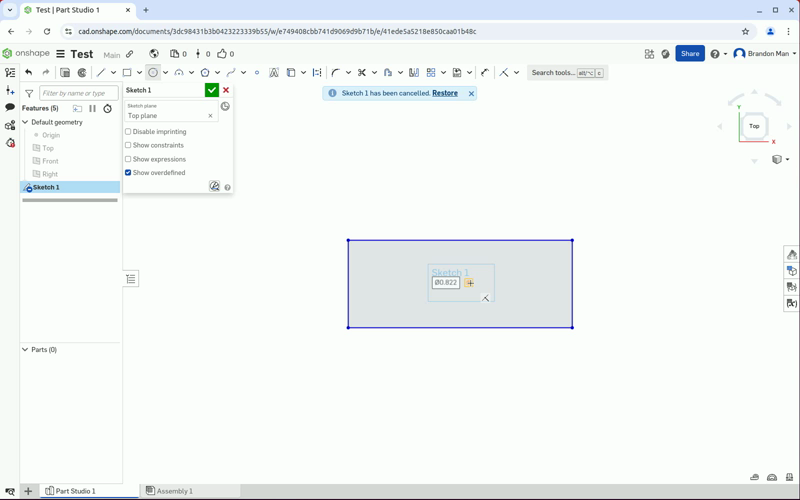
key(esc)
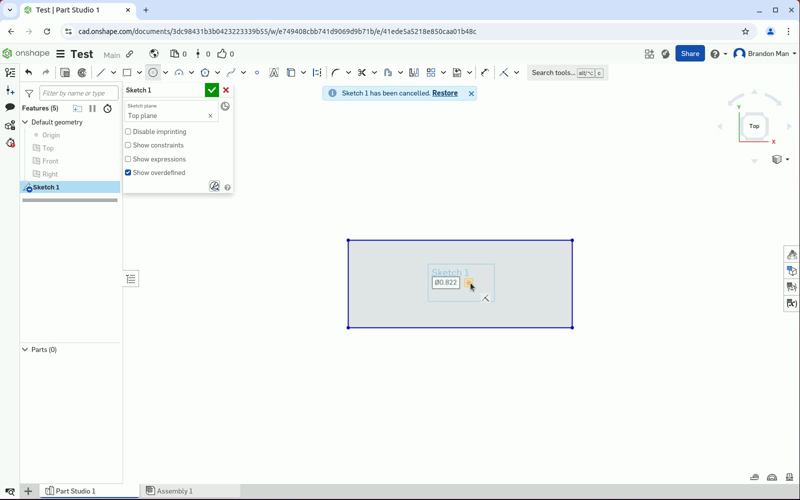
key(c)
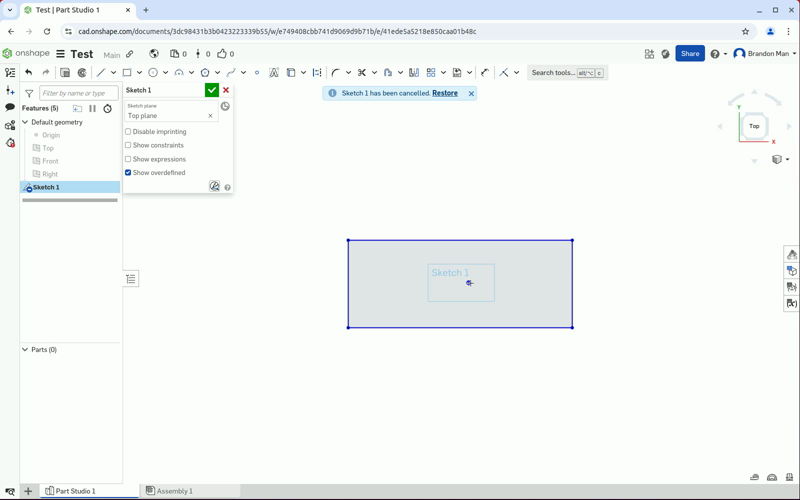
key_down(shift)
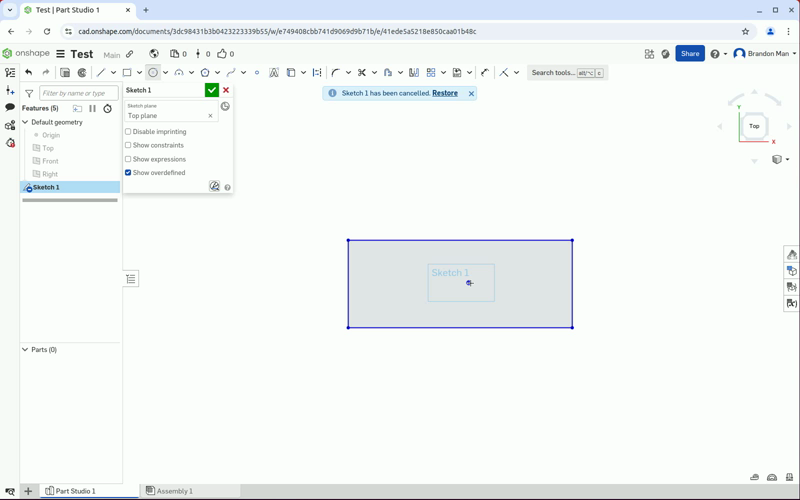
mouse_move(480, 282)
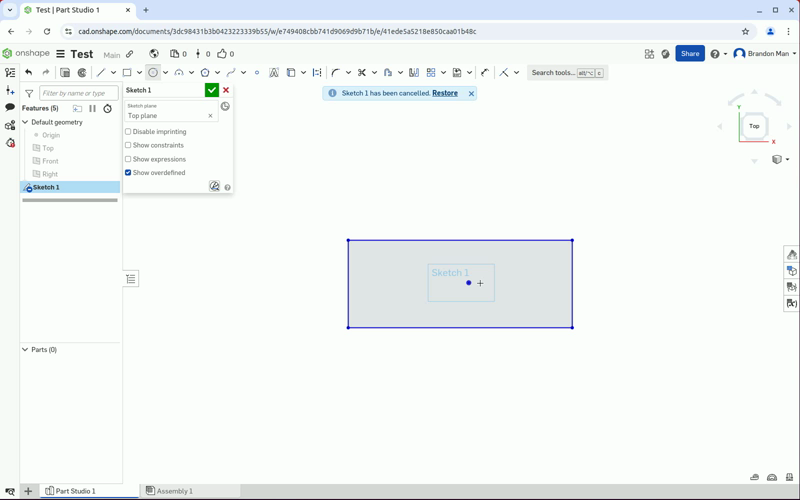
click(480, 282)
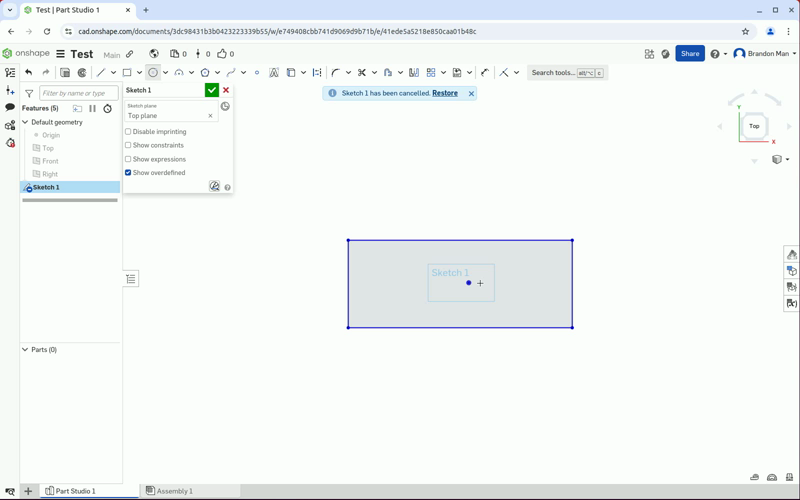
key_up(shift)
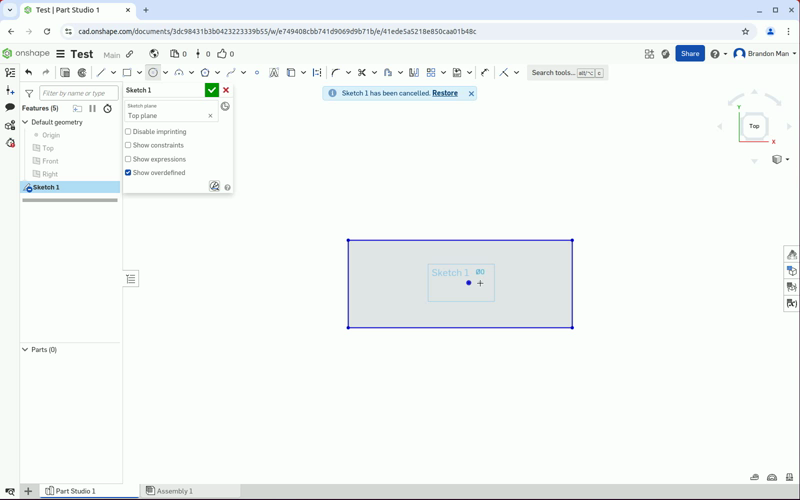
mouse_move(487, 282)
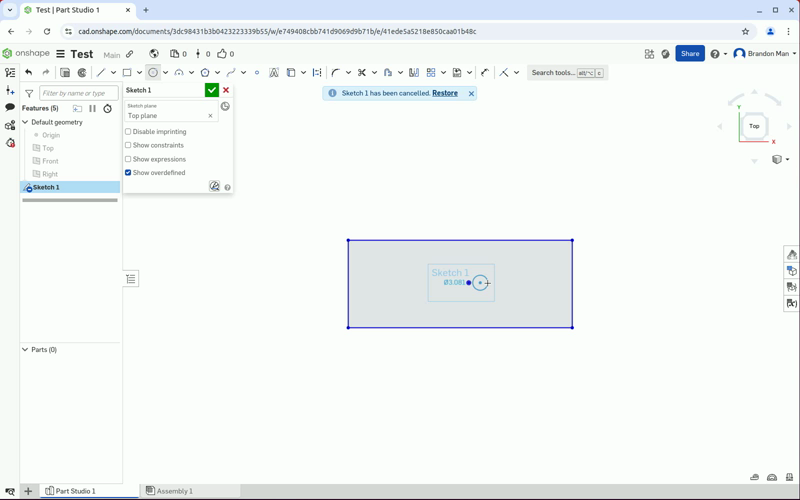
click(487, 282)
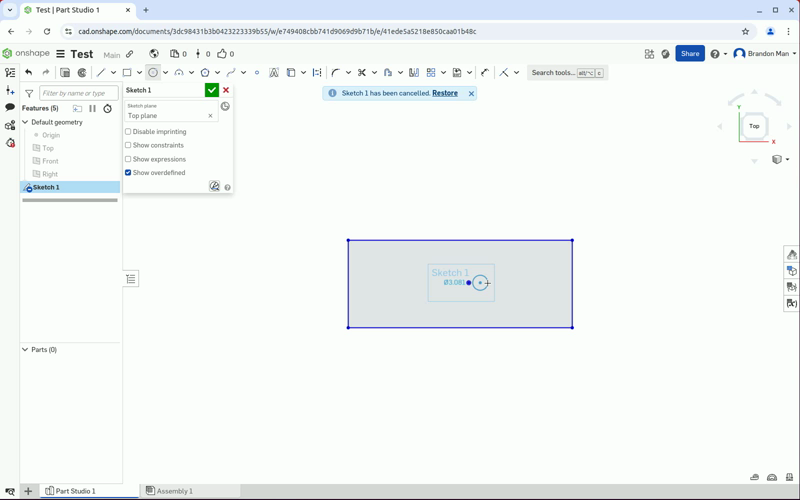
key(esc)
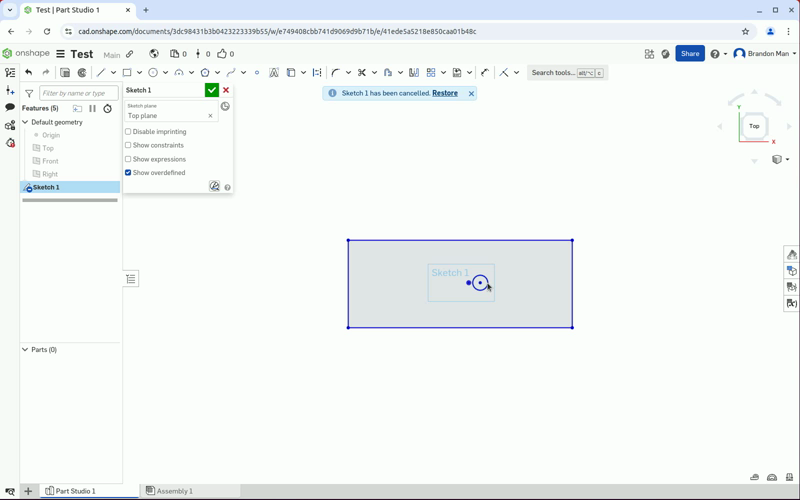
key(c)
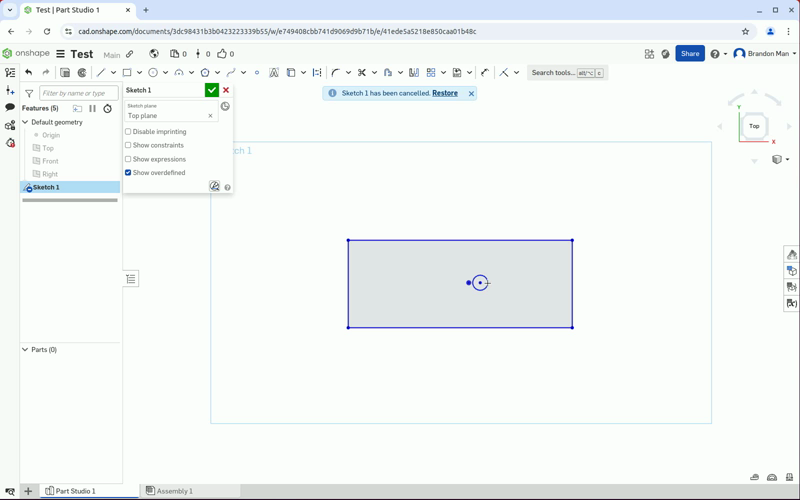
key_down(shift)
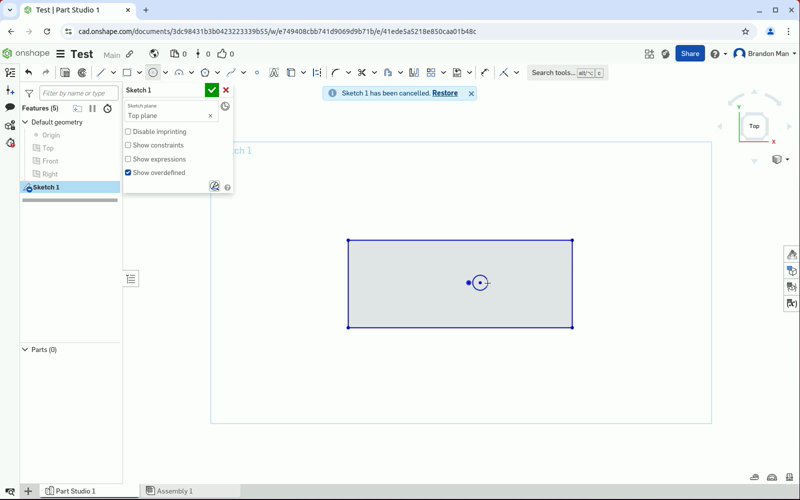
mouse_move(494, 282)
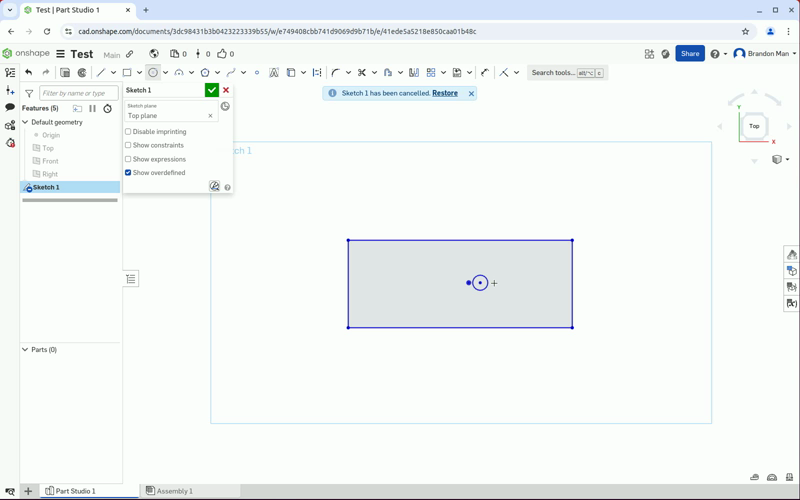
click(494, 282)
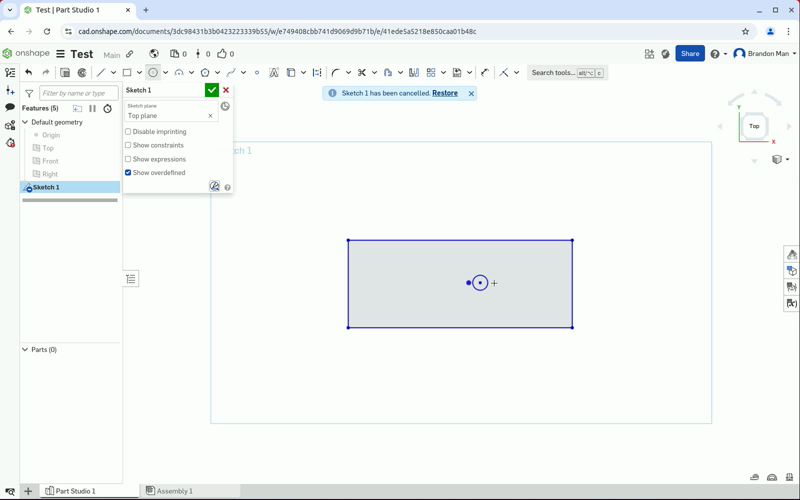
key_up(shift)
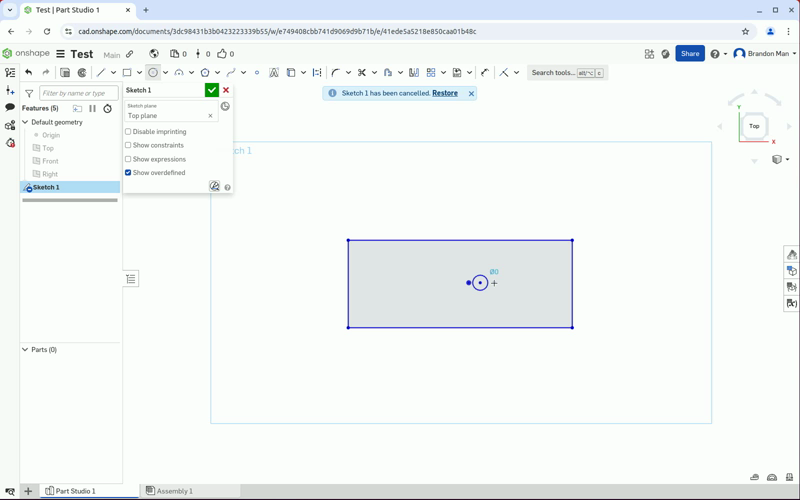
mouse_move(496, 282)
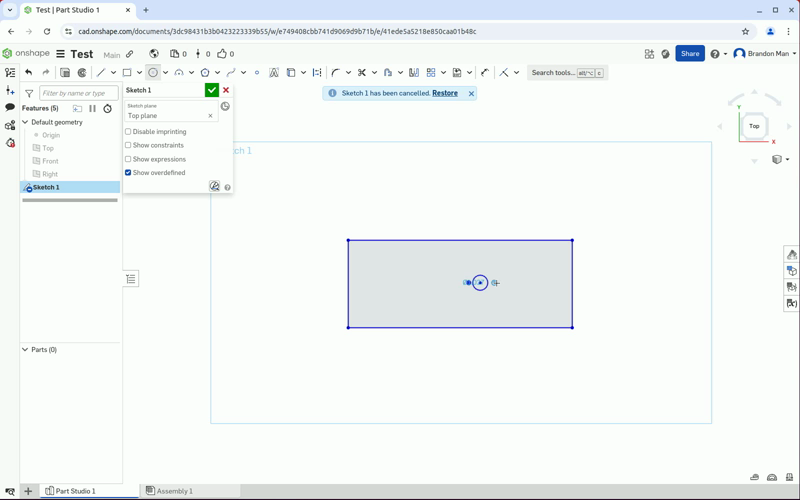
scroll(6)
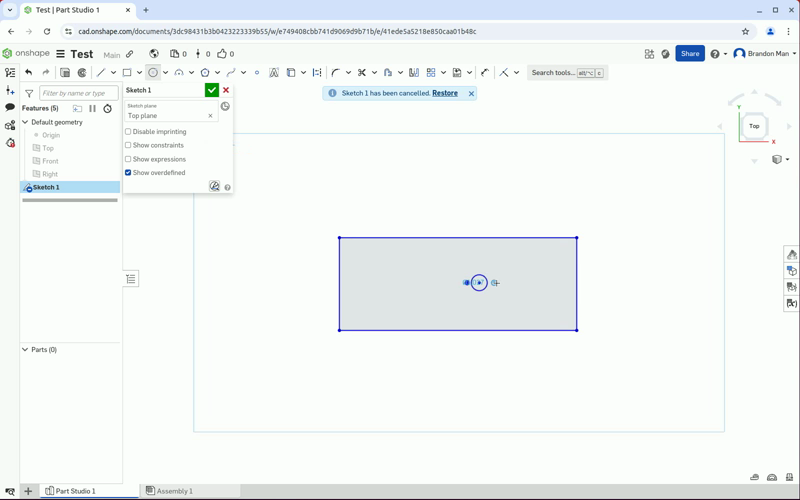
scroll(6)
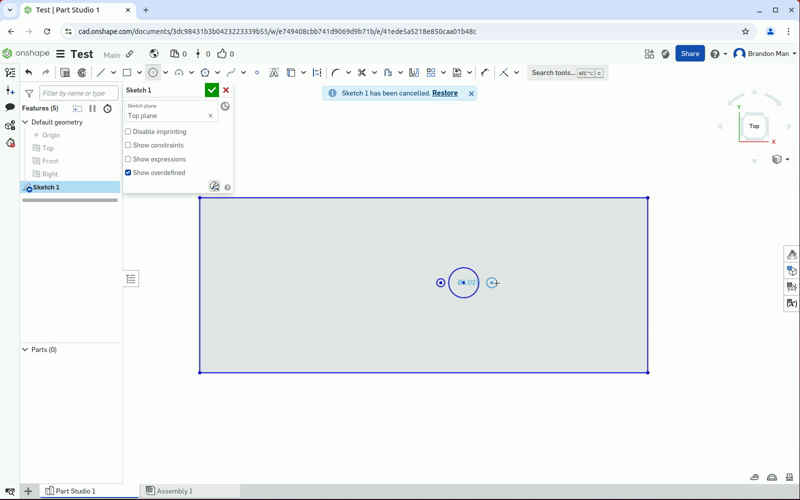
scroll(6)
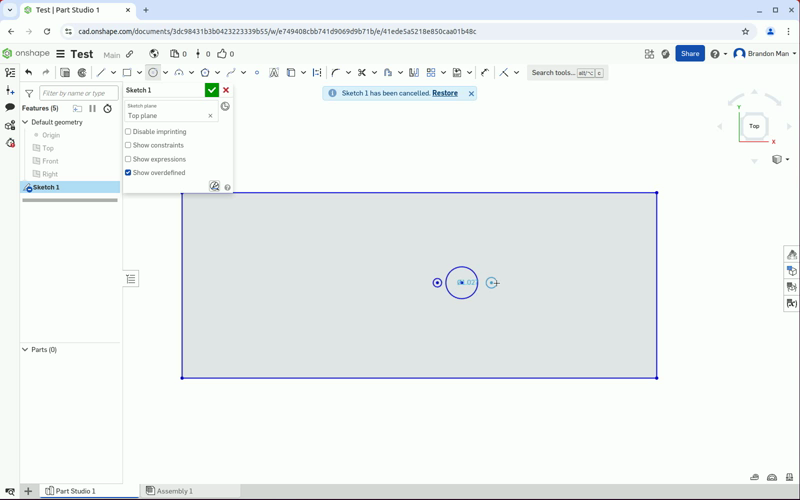
scroll(6)
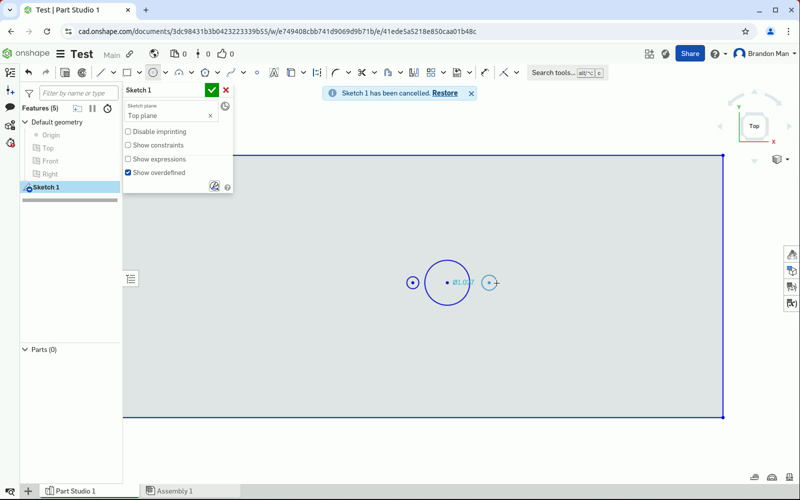
scroll(6)
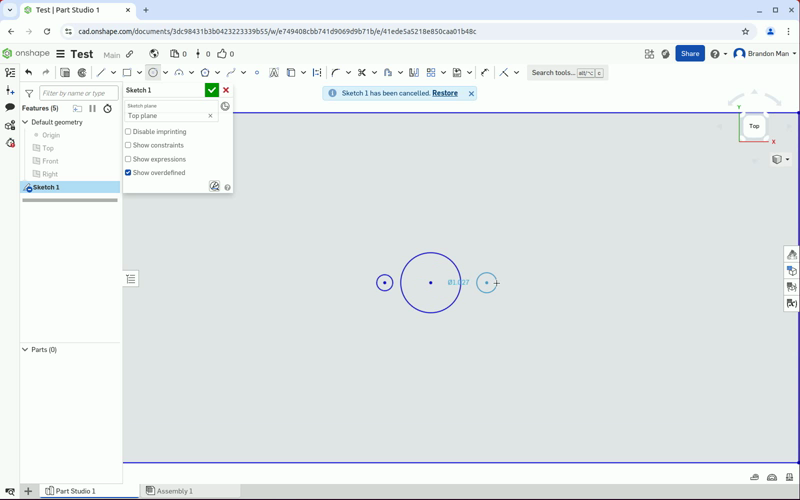
scroll(6)
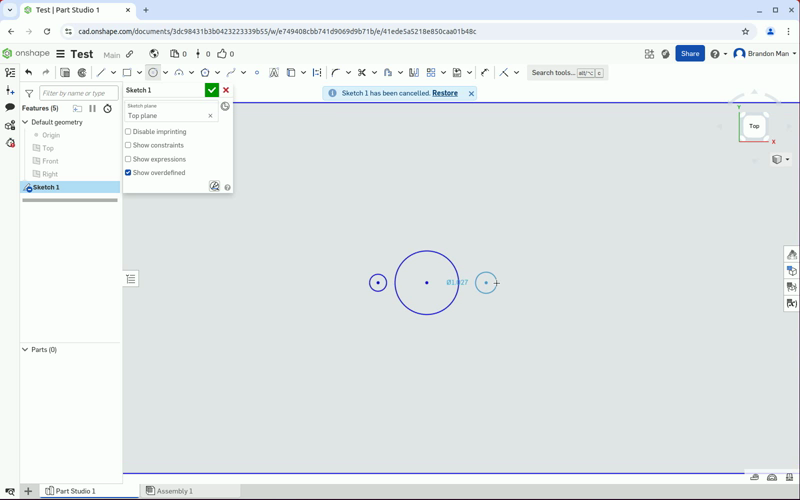
scroll(6)
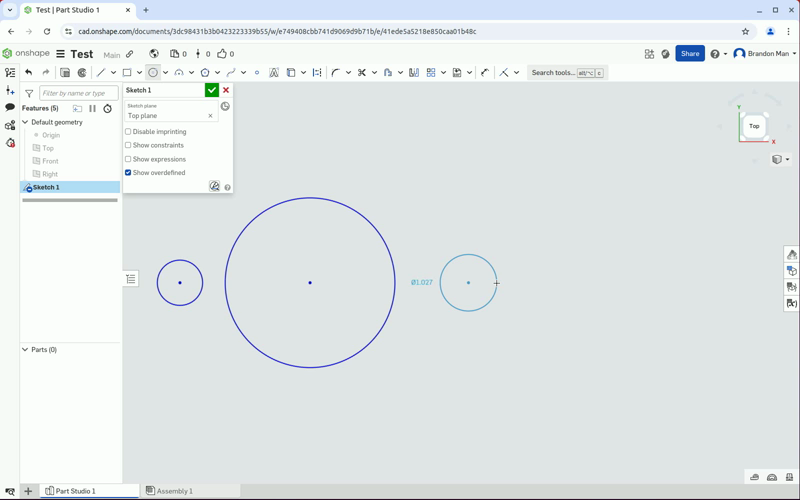
click(496, 282)
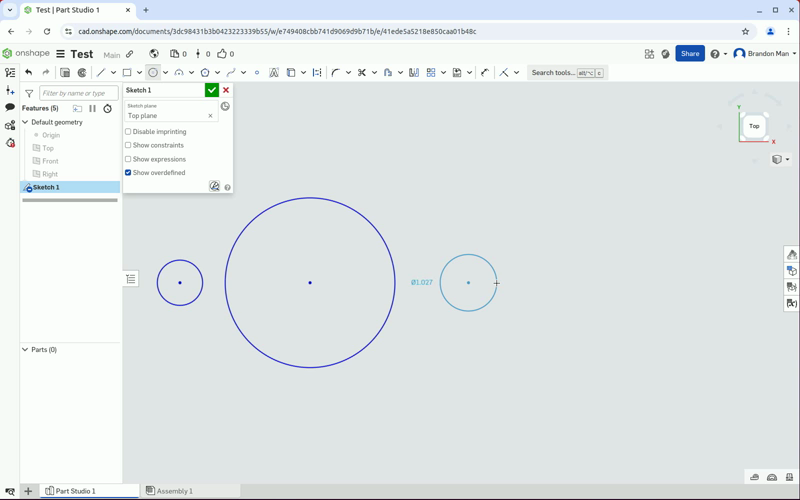
scroll(-6)
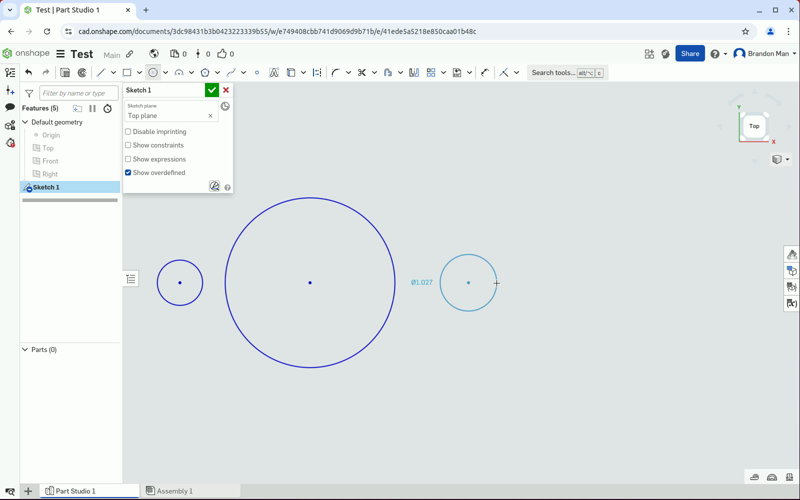
scroll(-6)
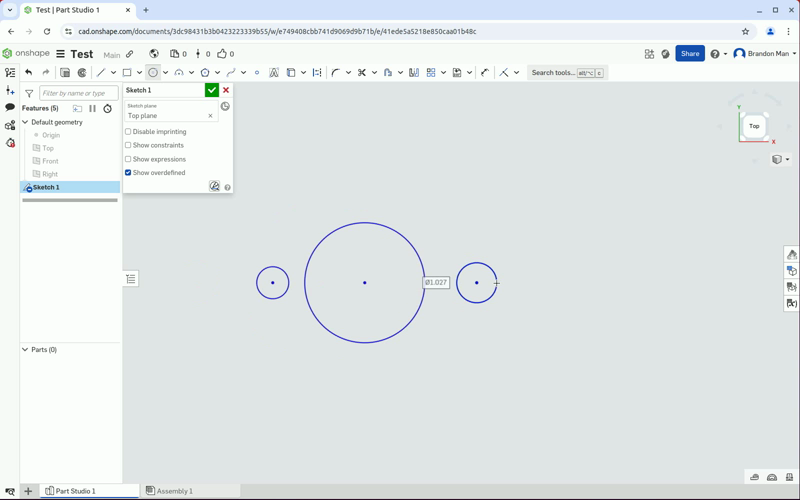
scroll(-6)
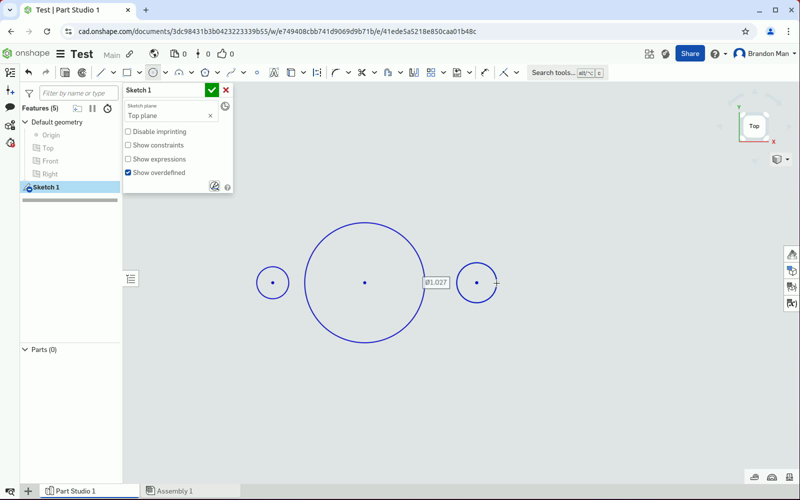
scroll(-6)
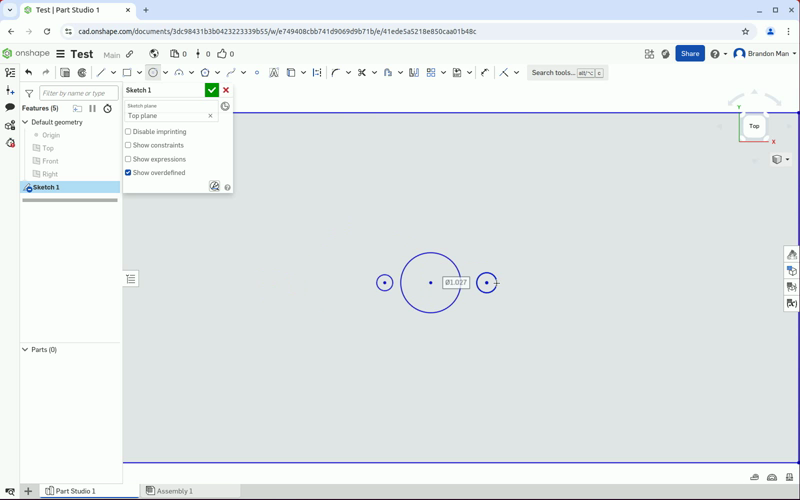
scroll(-6)
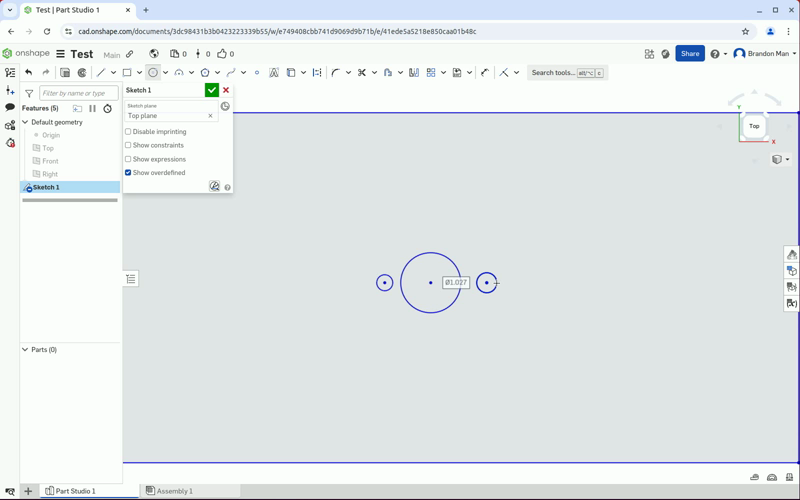
scroll(-6)
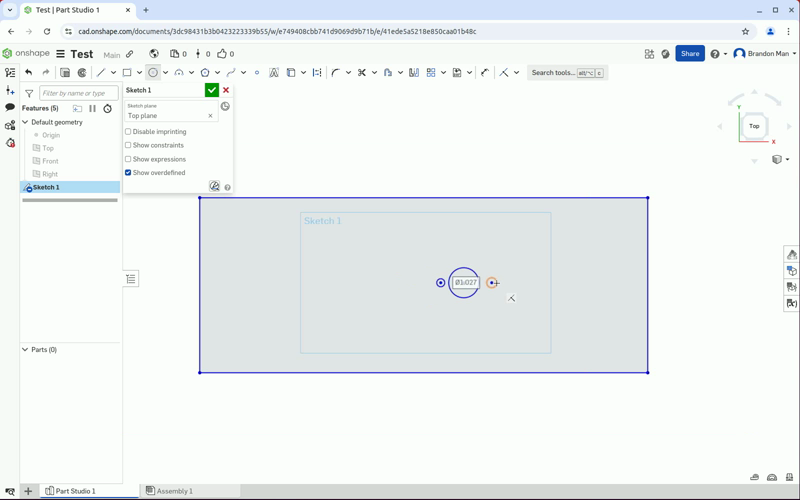
scroll(-6)
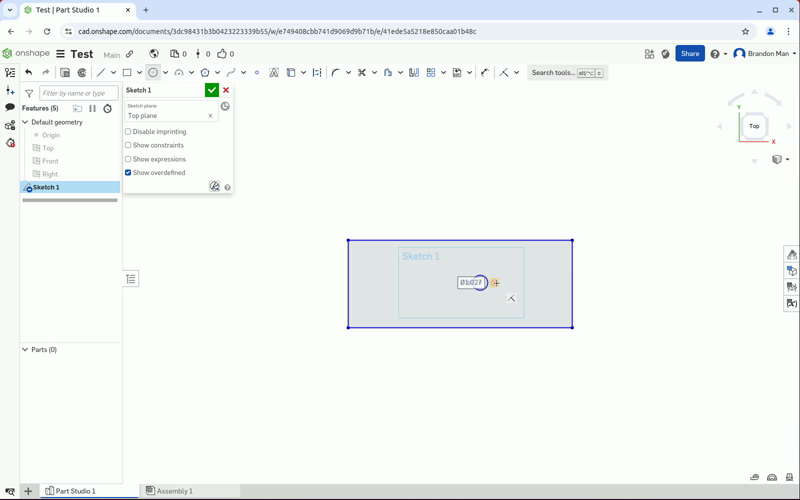
key(esc)
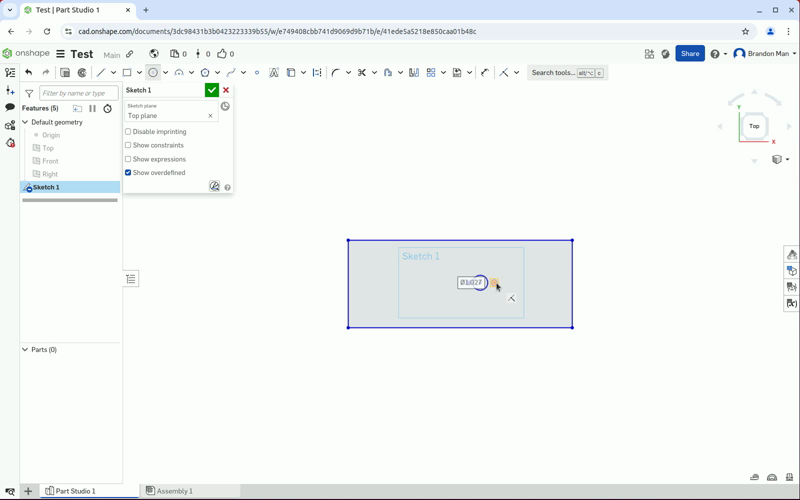
mouse_move(538, 297)
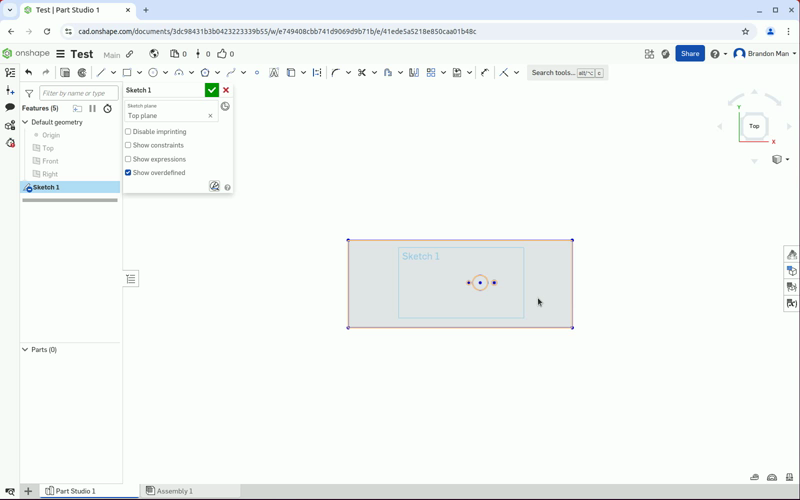
click(538, 297)
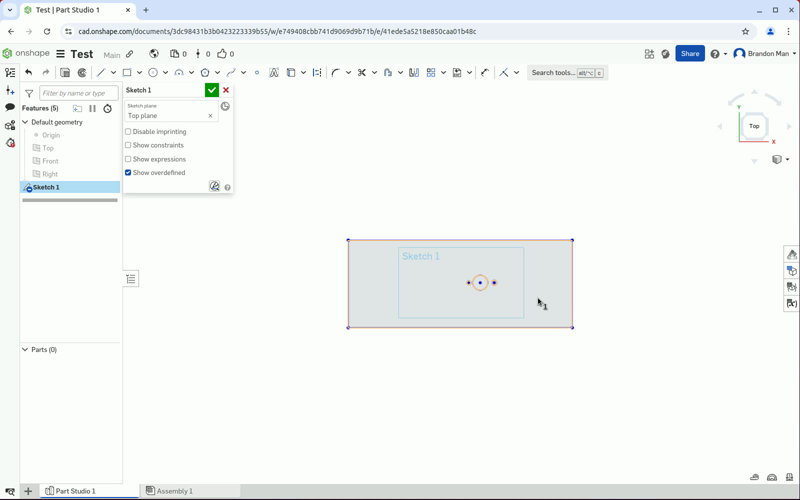
mouse_move(73, 352)
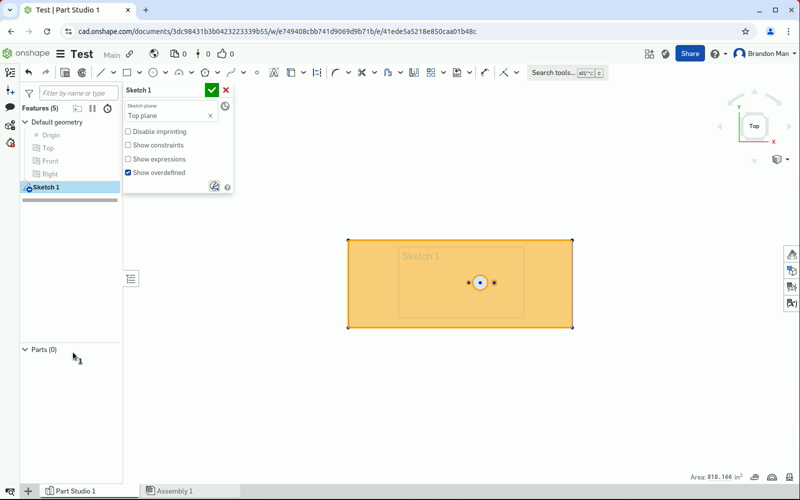
key(shift+y)
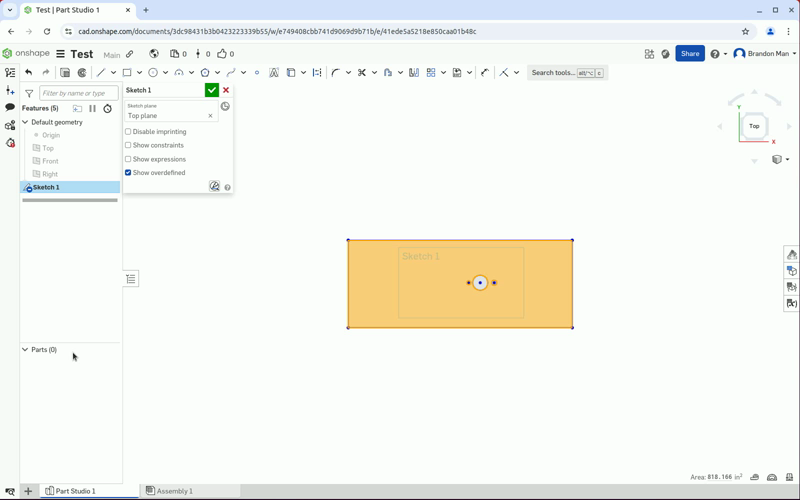
key(shift+e)
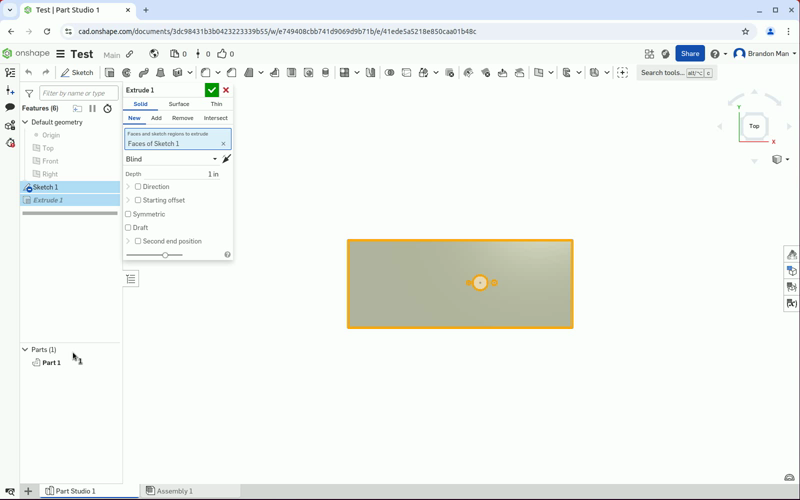
mouse_move(143, 106)
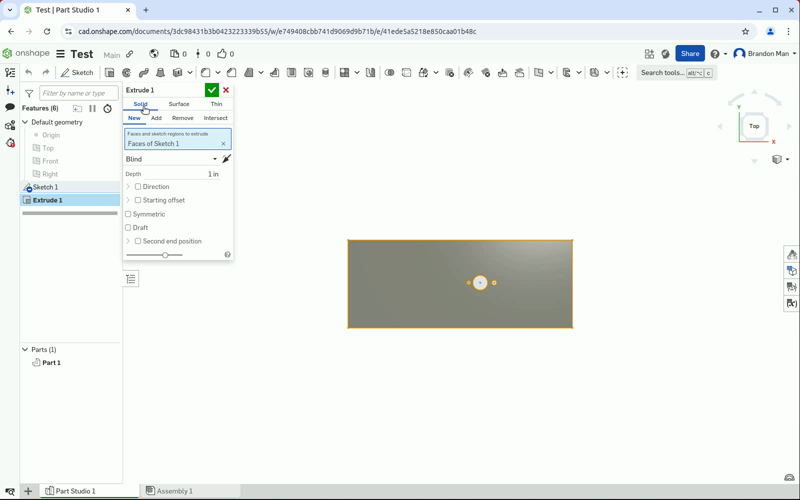
click(143, 106)
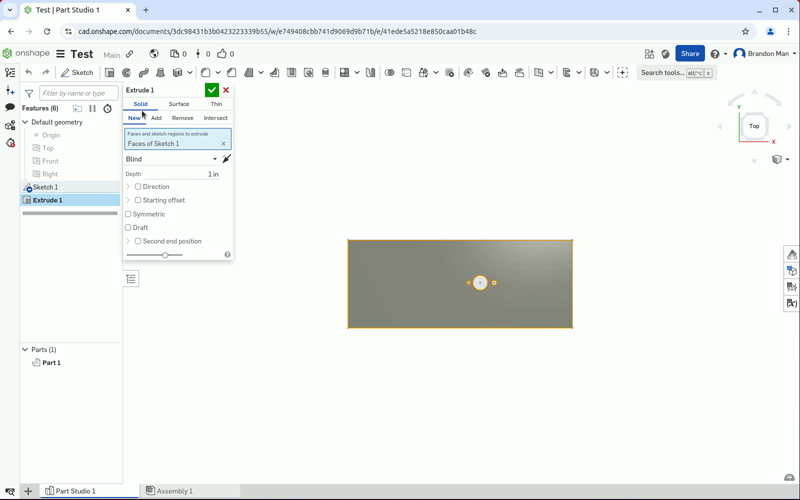
mouse_move(137, 120)
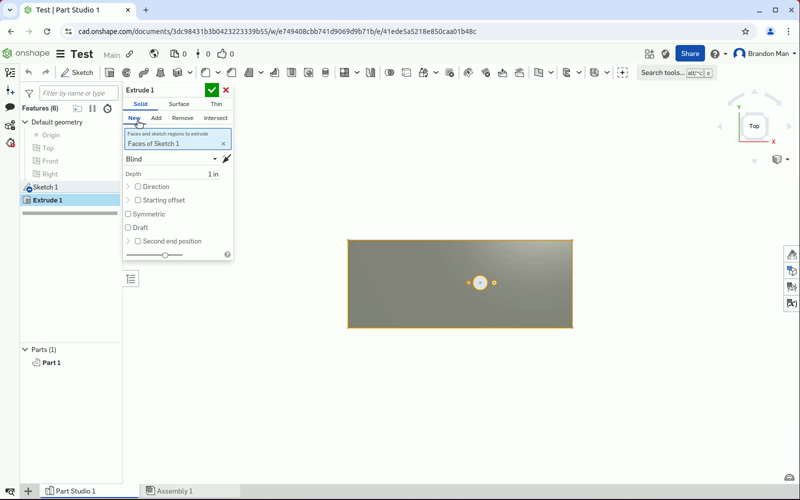
click(137, 120)
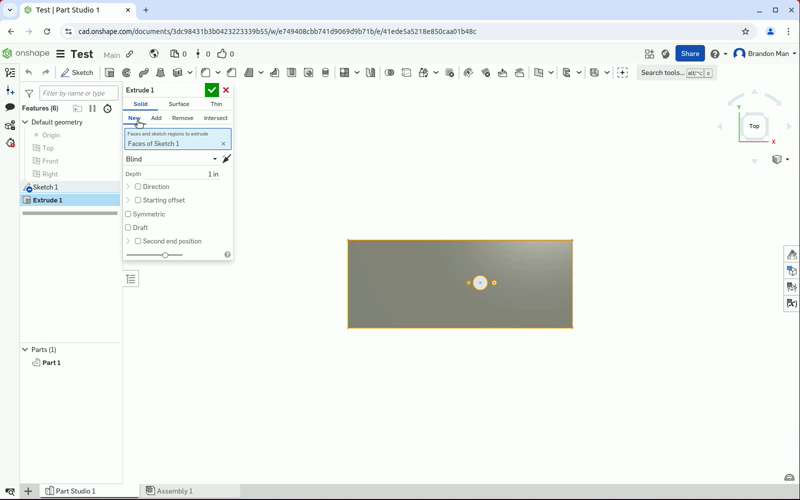
key(tab, 4)
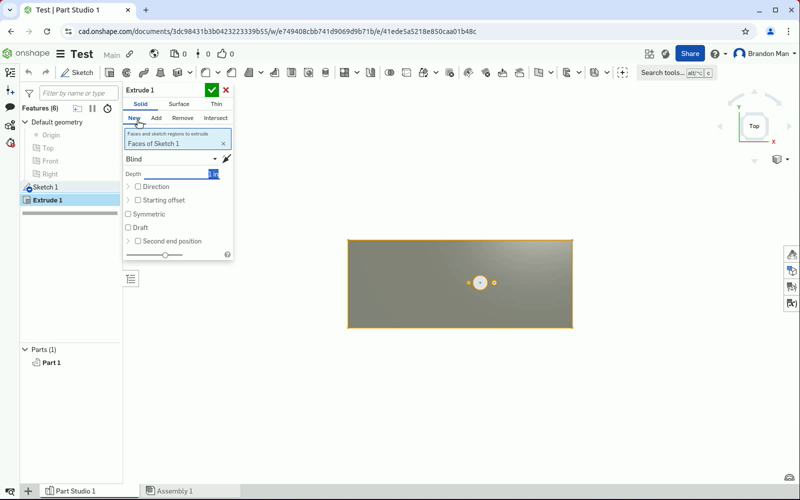
text(1.685)
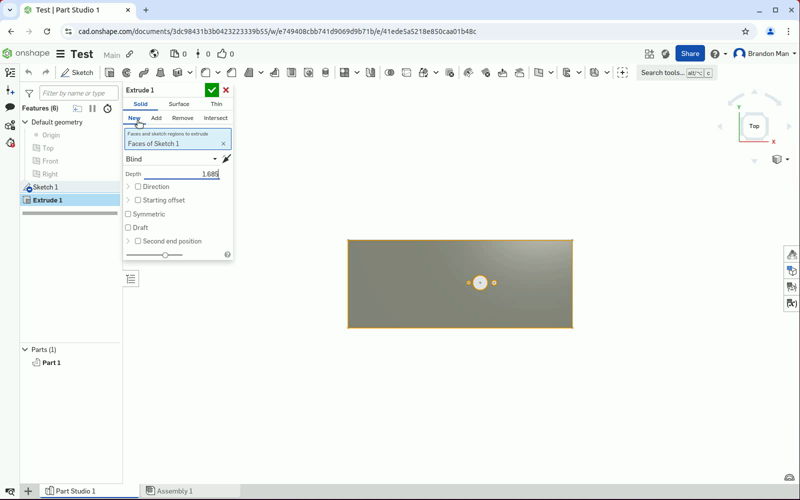
key(enter)
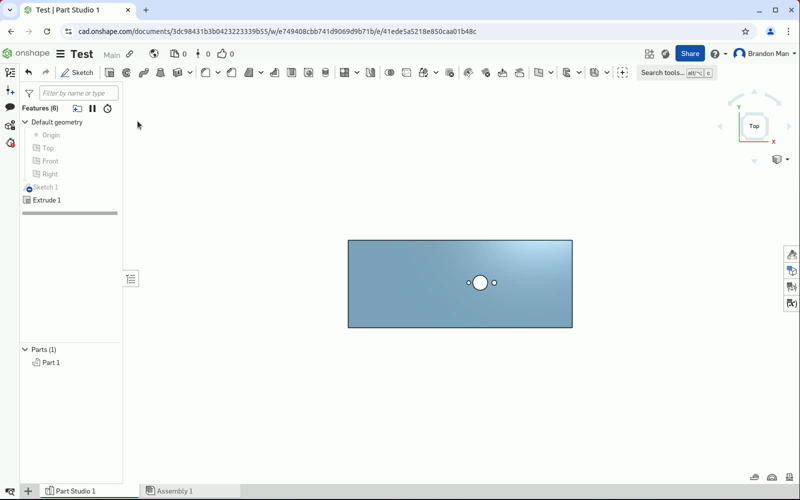
key(shift+h)
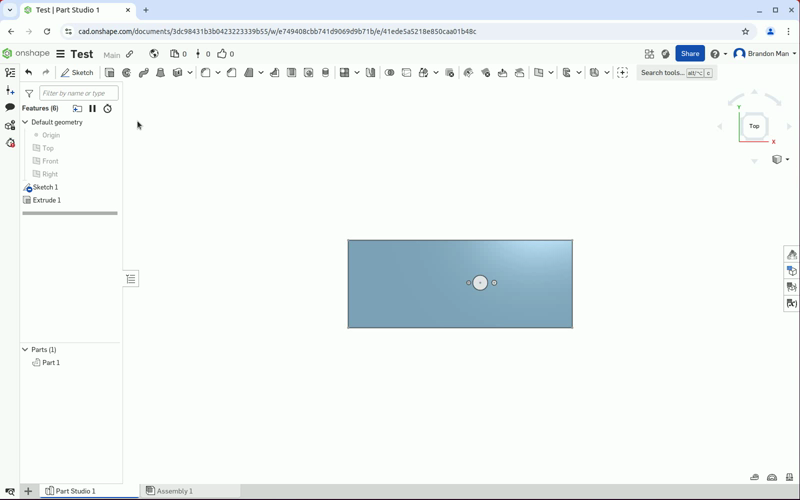
key(shift+h)
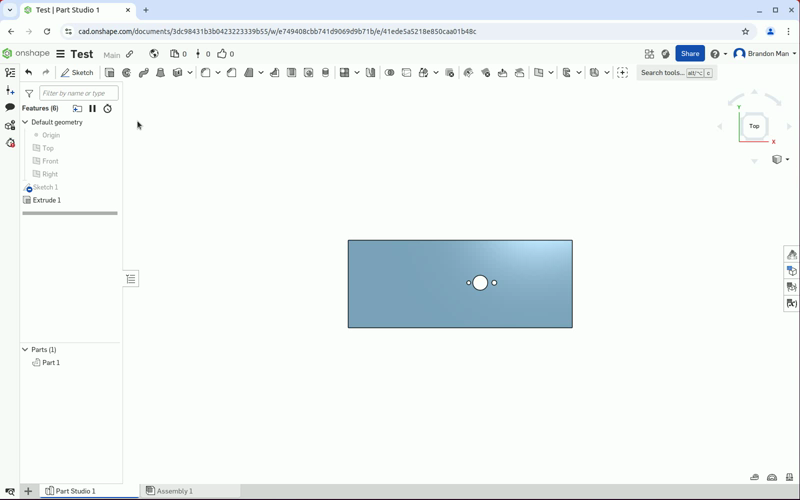
mouse_move(73, 189)
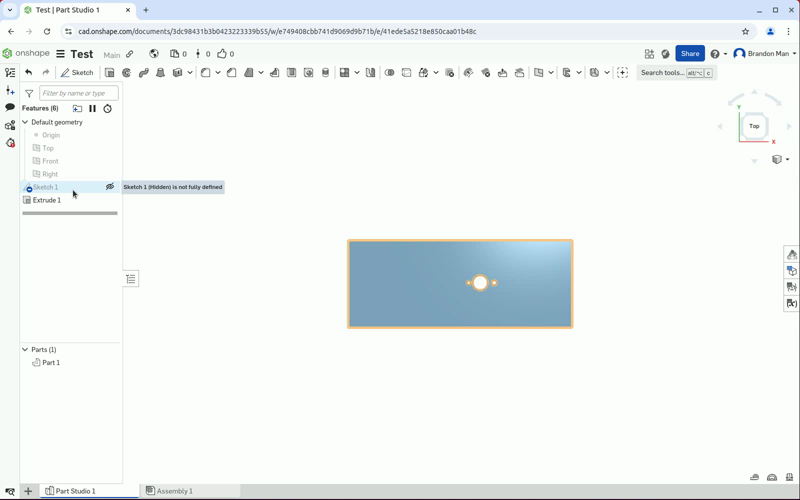
click(73, 189)
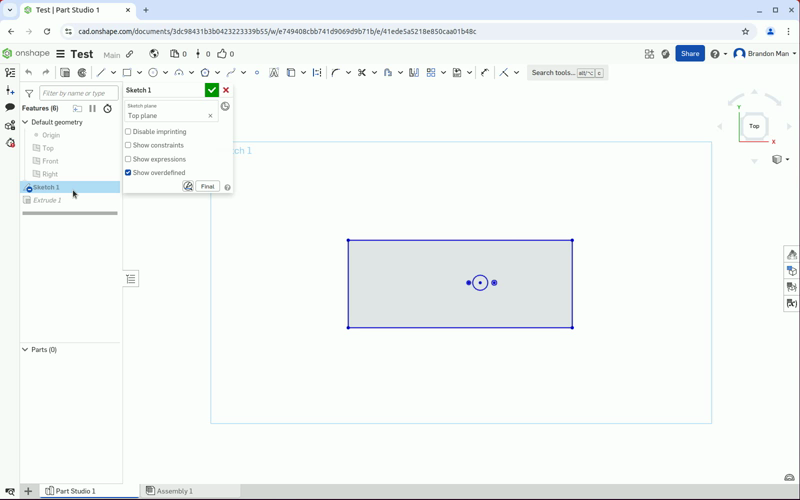
mouse_move(229, 92)
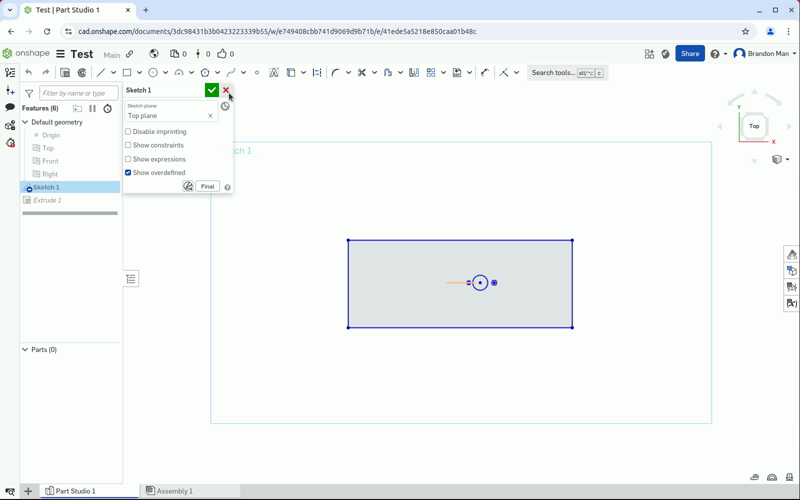
click(229, 92)
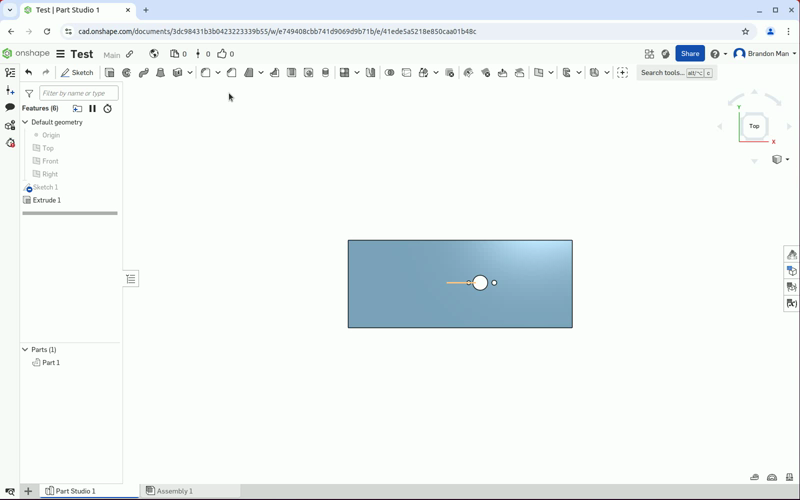
mouse_move(541, 75)
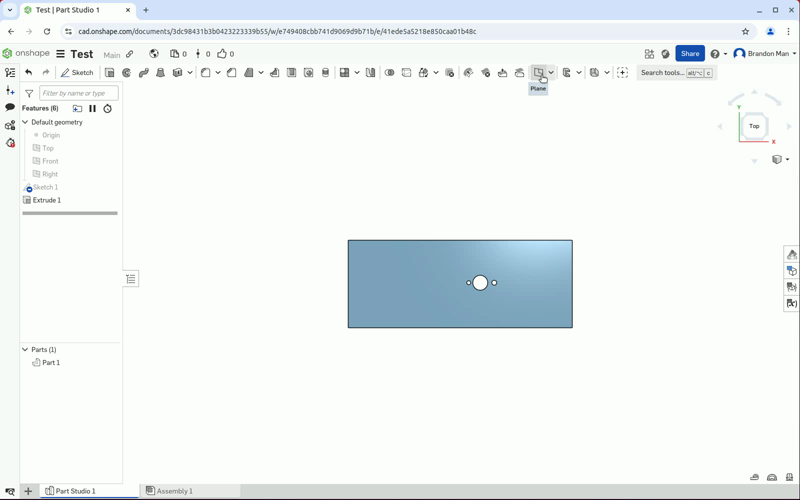
click(541, 75)
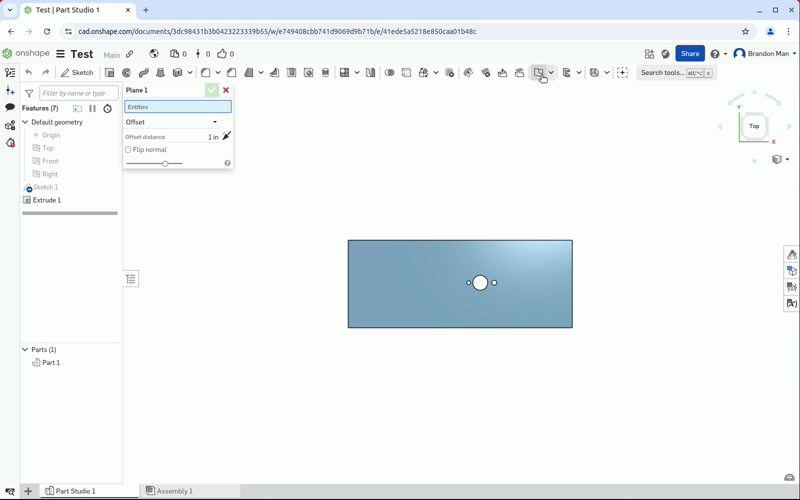
mouse_move(73, 150)
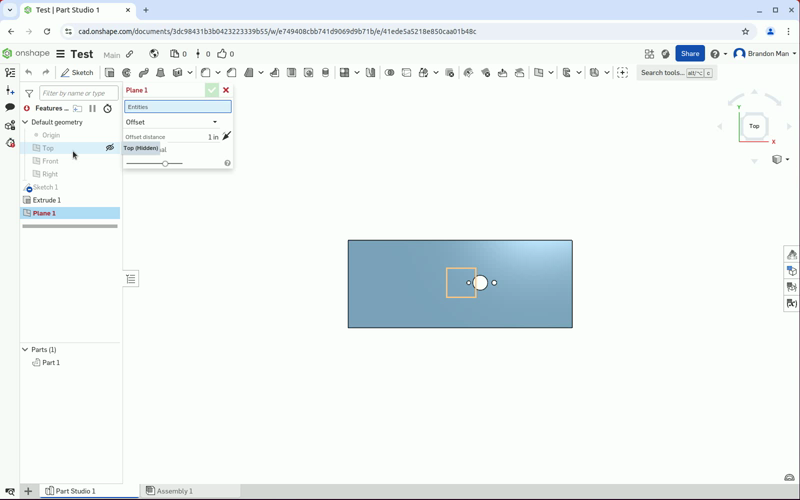
click(73, 150)
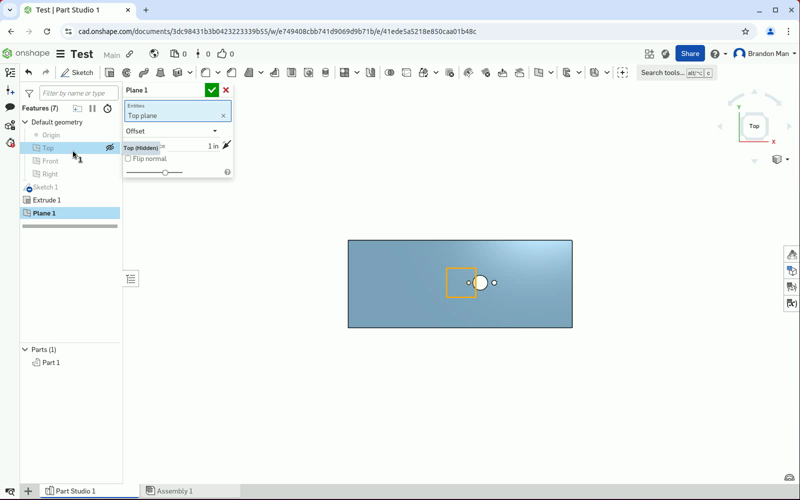
key(tab, 2)
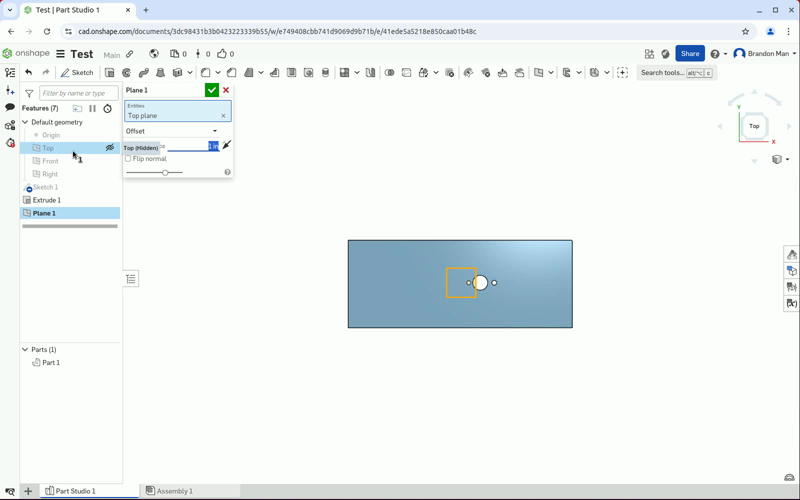
text(1.695)
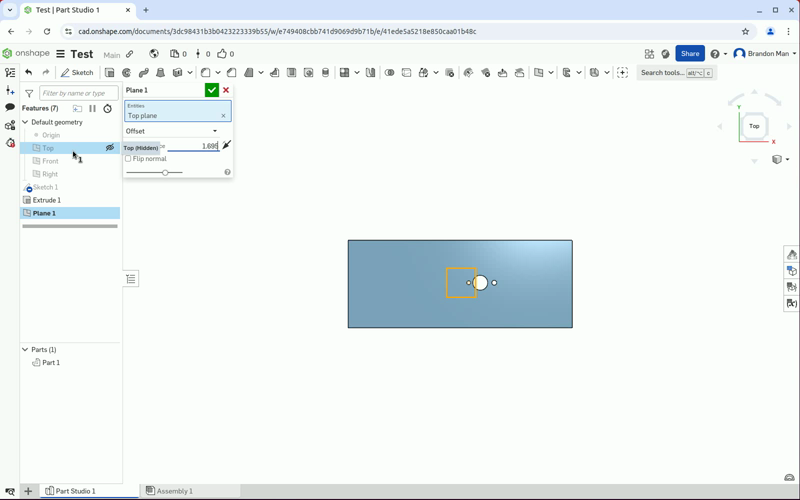
key(enter, 2)
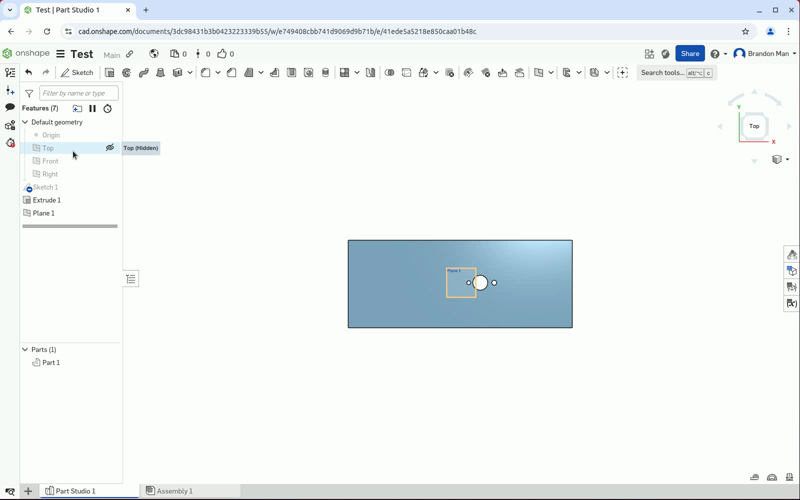
key(shift+s)
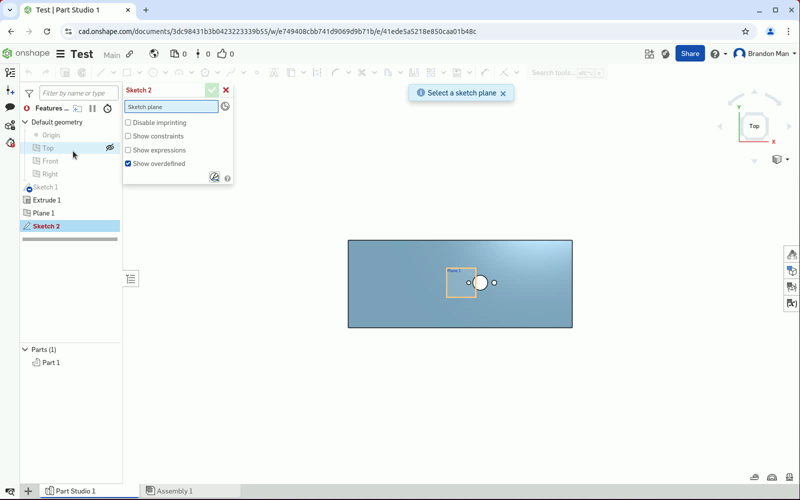
mouse_move(73, 215)
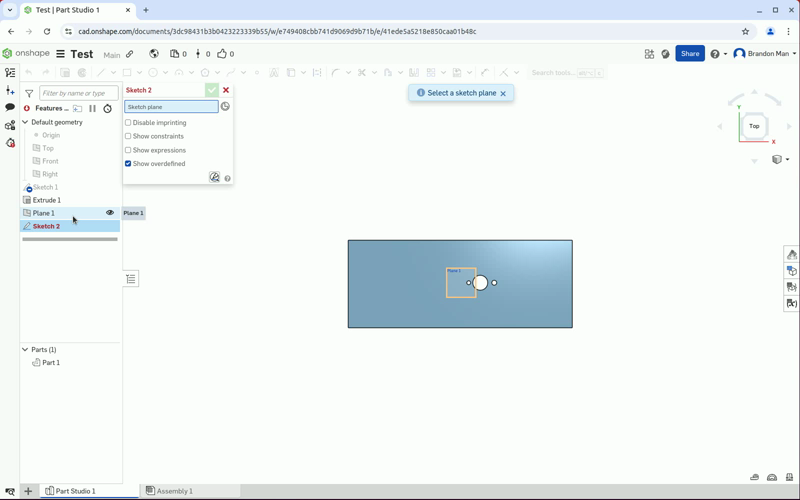
click(73, 215)
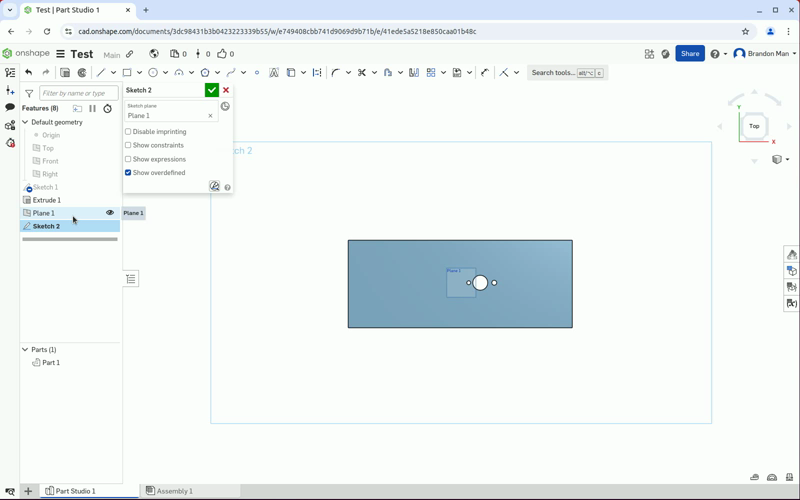
mouse_move(73, 352)
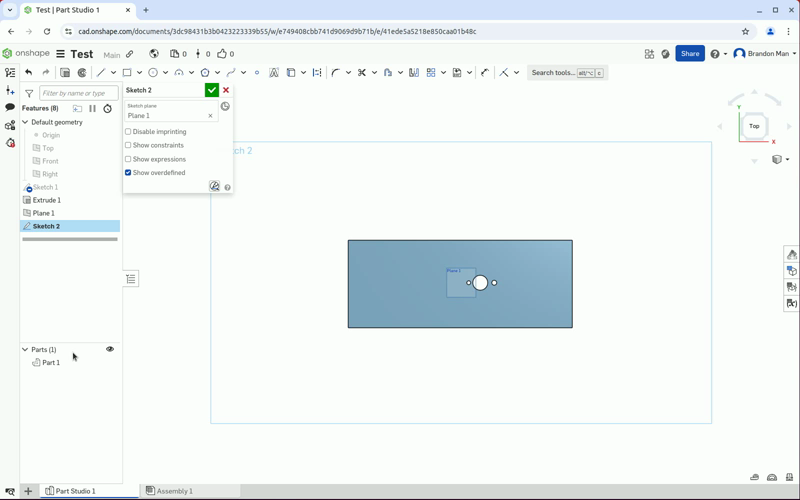
key(y)
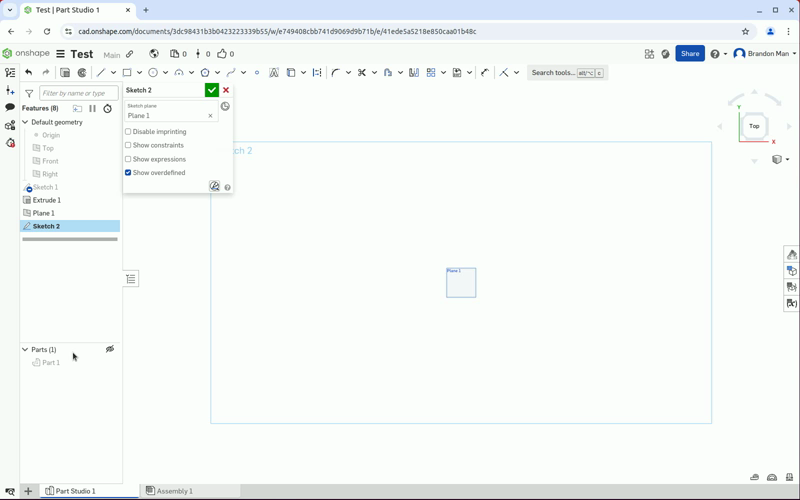
key(c)
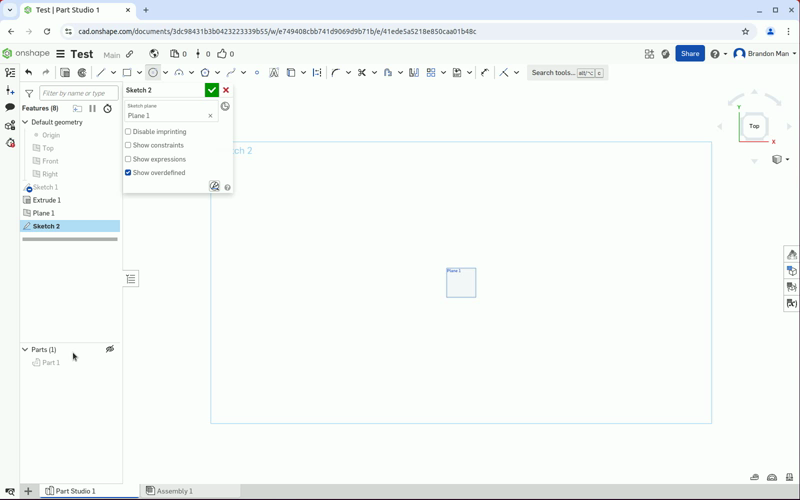
key_down(shift)
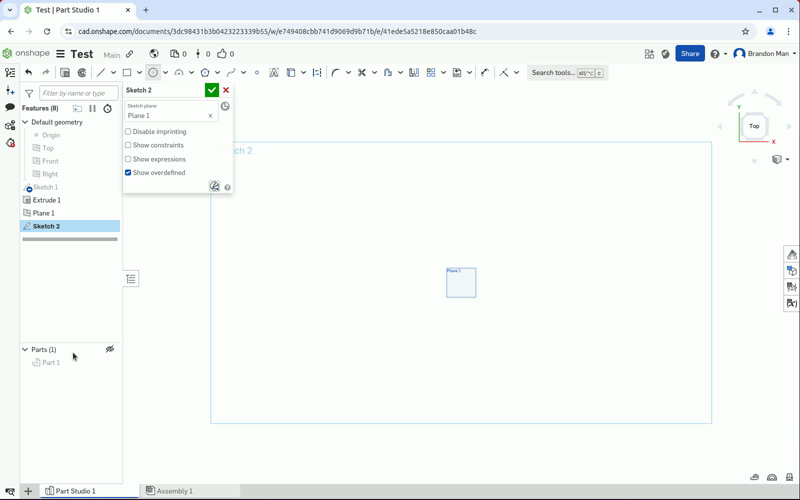
mouse_move(543, 297)
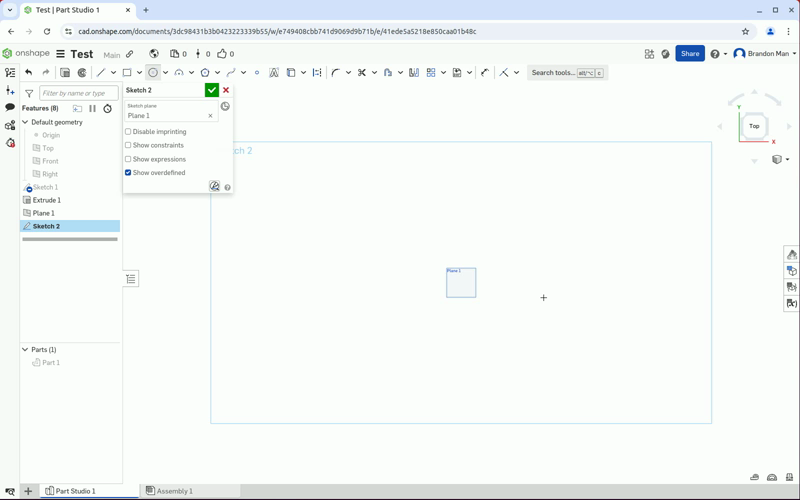
click(543, 297)
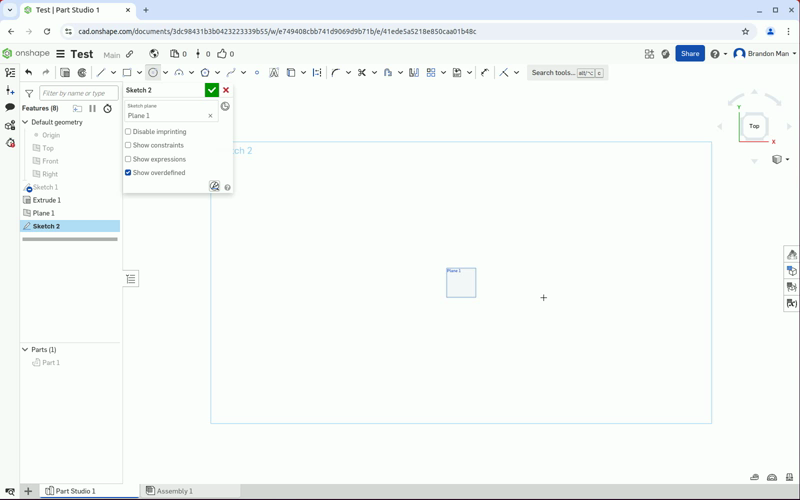
key_up(shift)
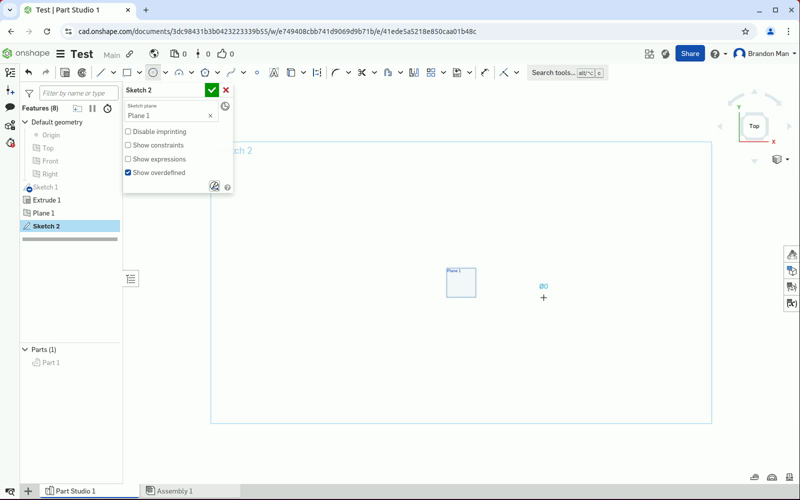
mouse_move(548, 297)
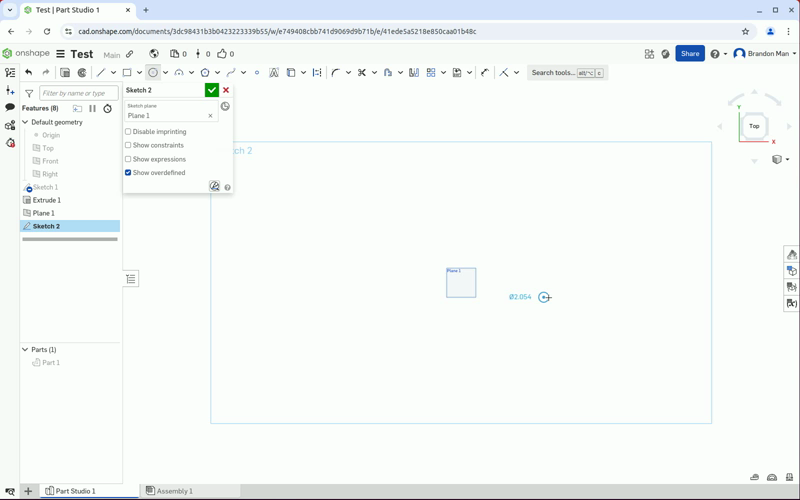
click(548, 297)
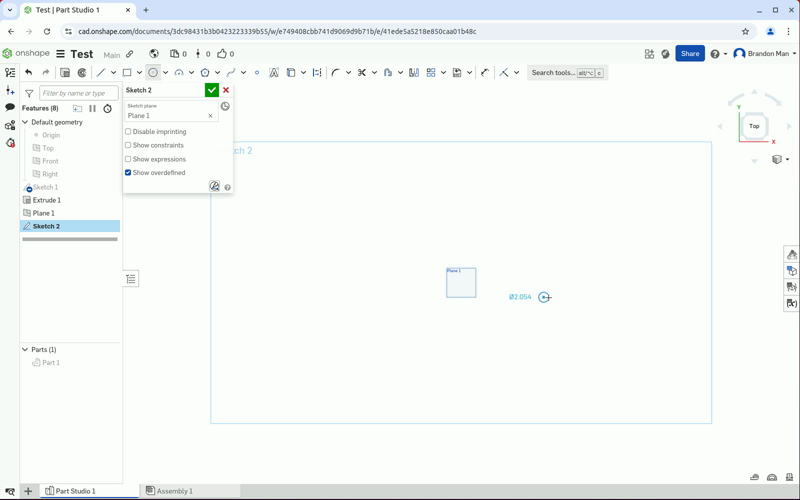
key(esc)
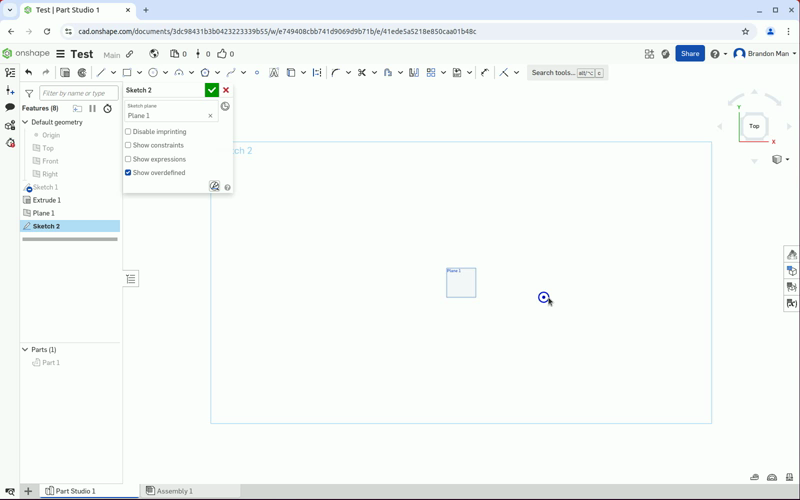
mouse_move(543, 296)
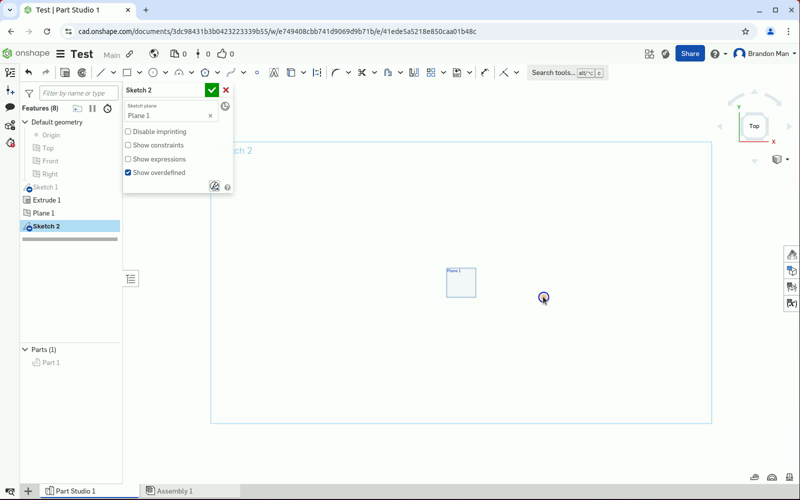
scroll(6)
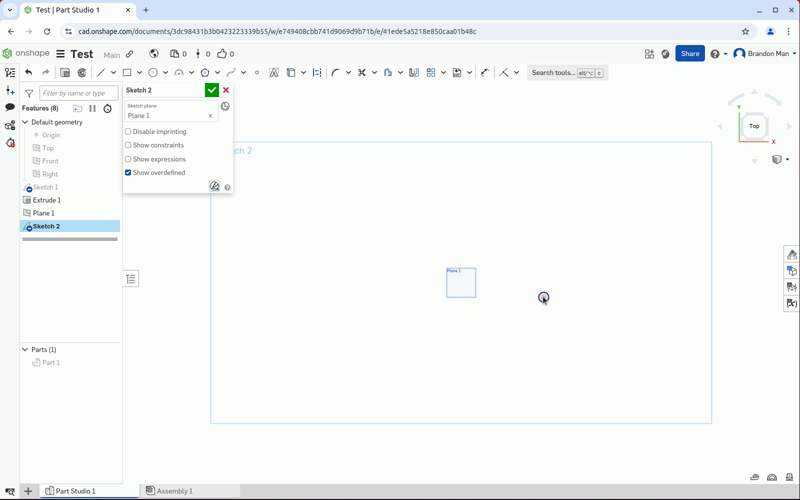
scroll(6)
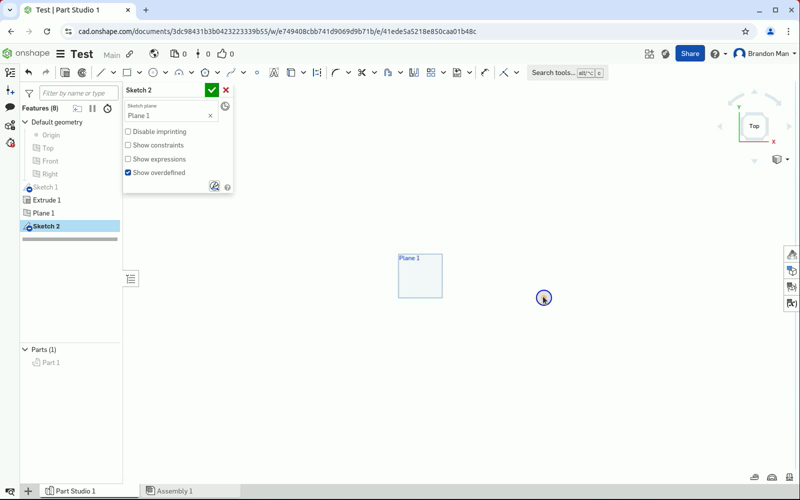
scroll(6)
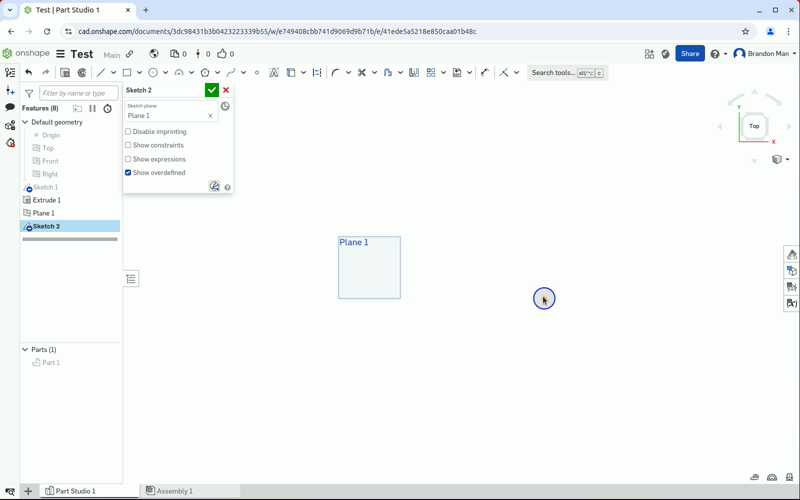
scroll(6)
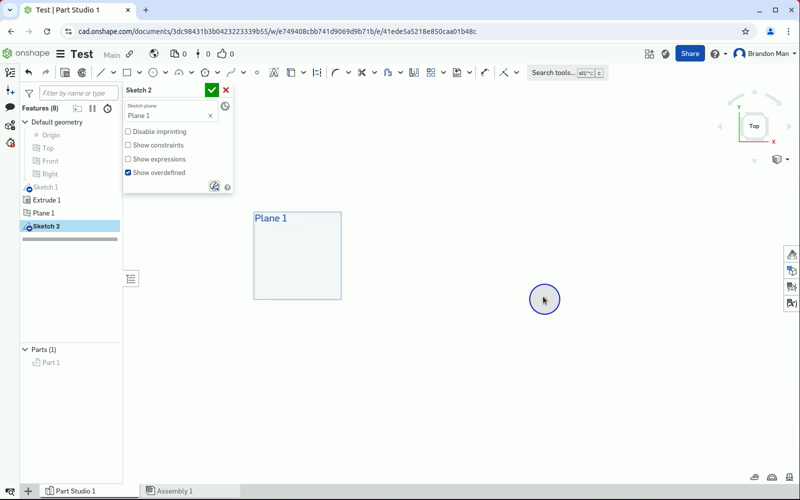
scroll(6)
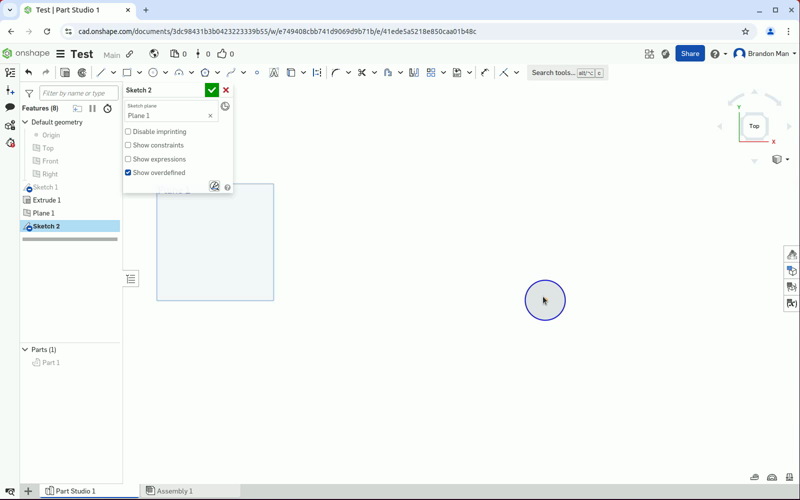
scroll(6)
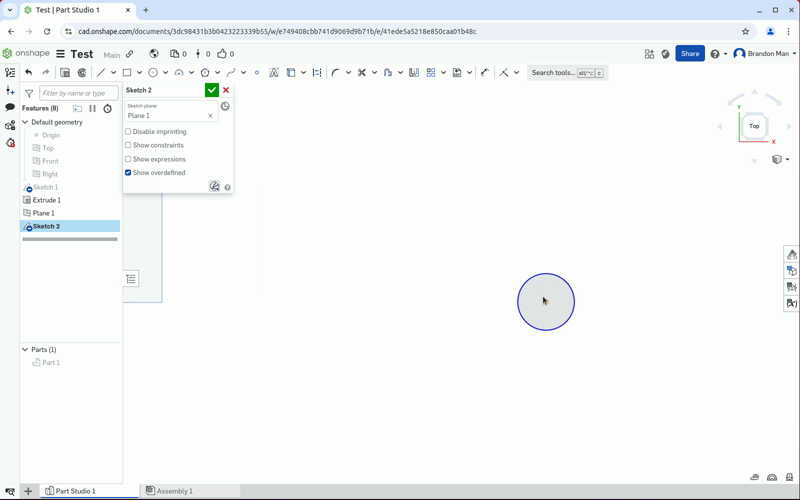
scroll(6)
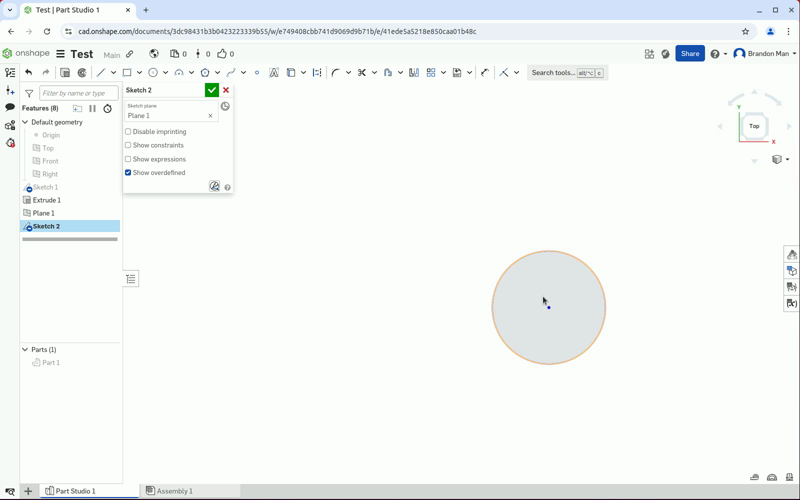
click(543, 296)
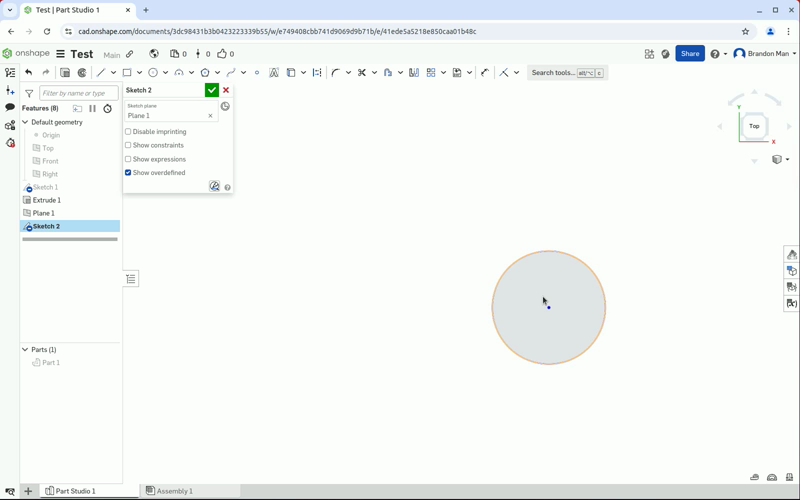
scroll(-6)
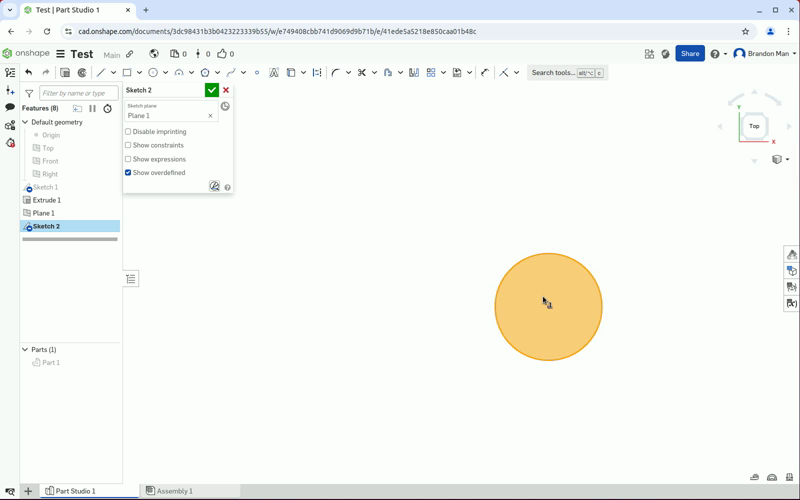
scroll(-6)
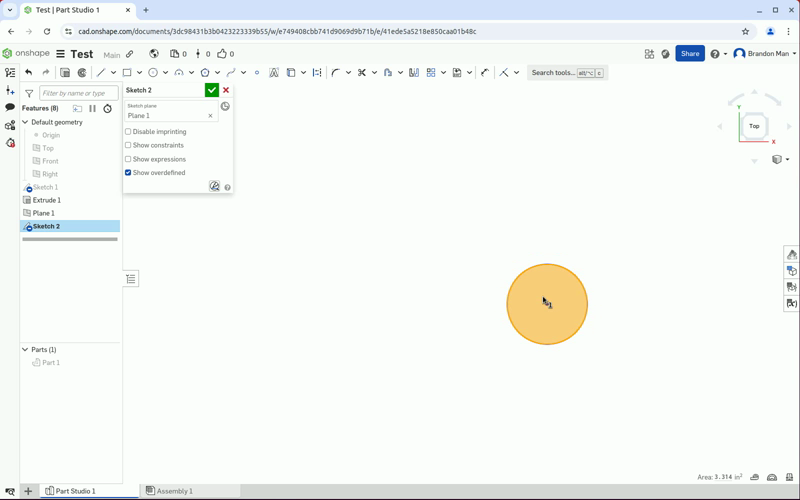
scroll(-6)
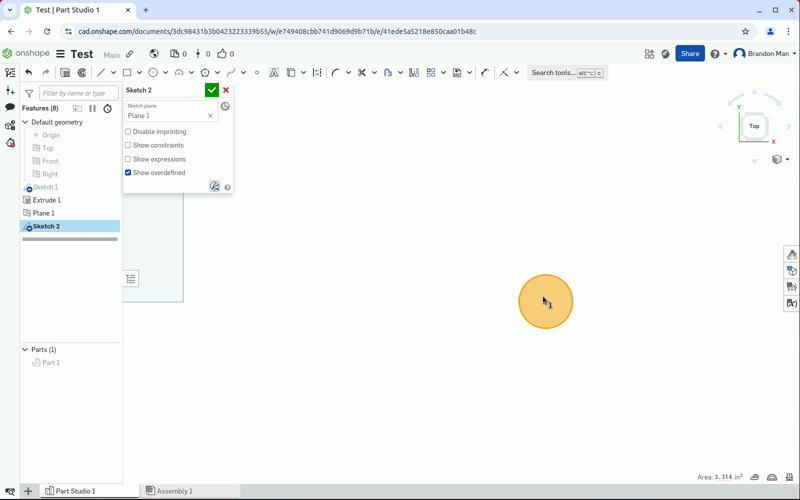
scroll(-6)
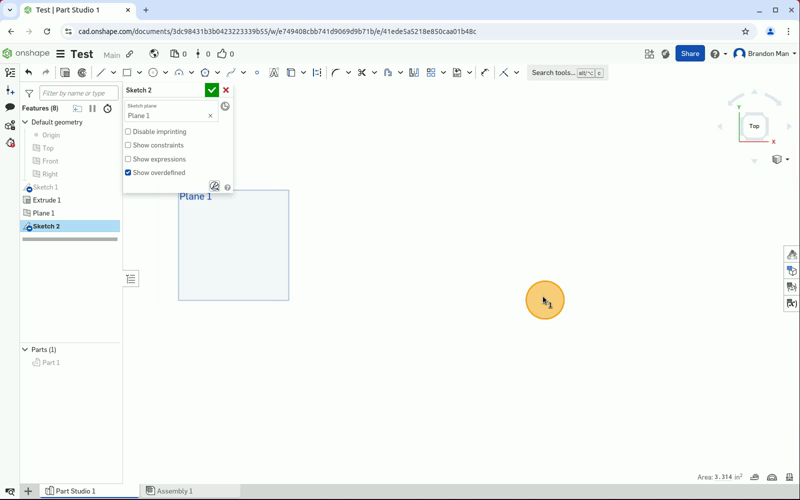
scroll(-6)
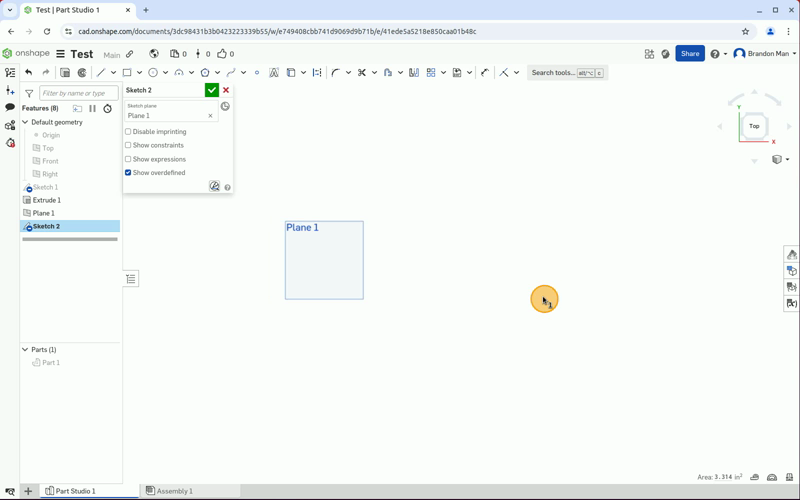
scroll(-6)
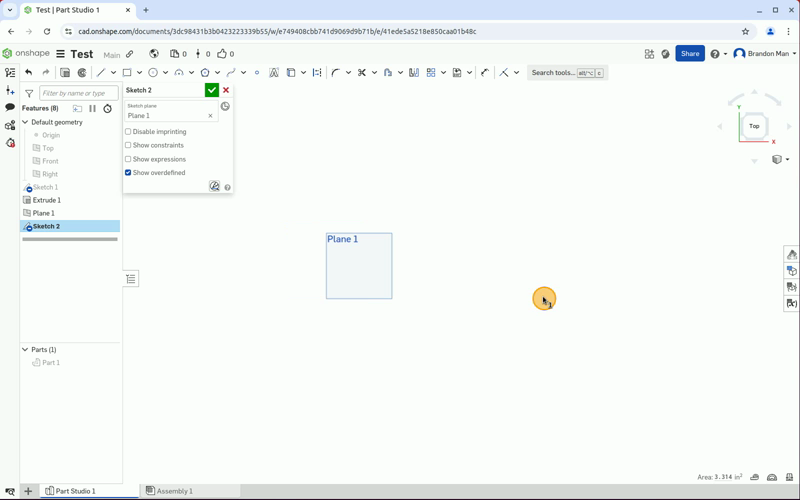
scroll(-6)
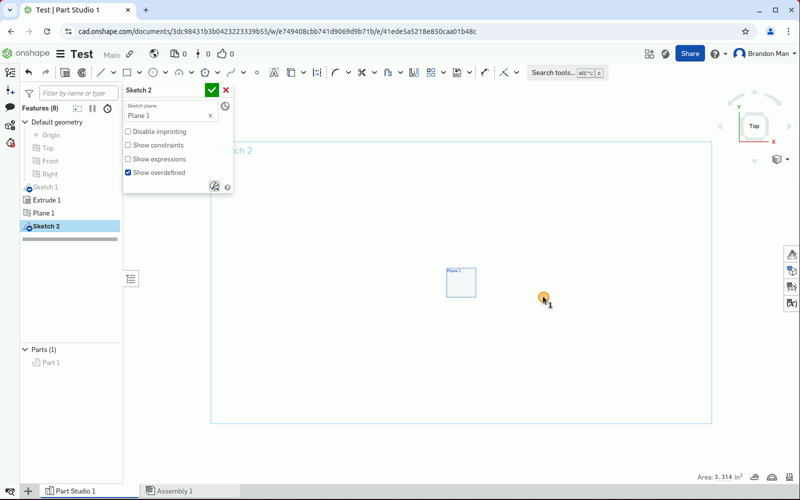
mouse_move(73, 352)
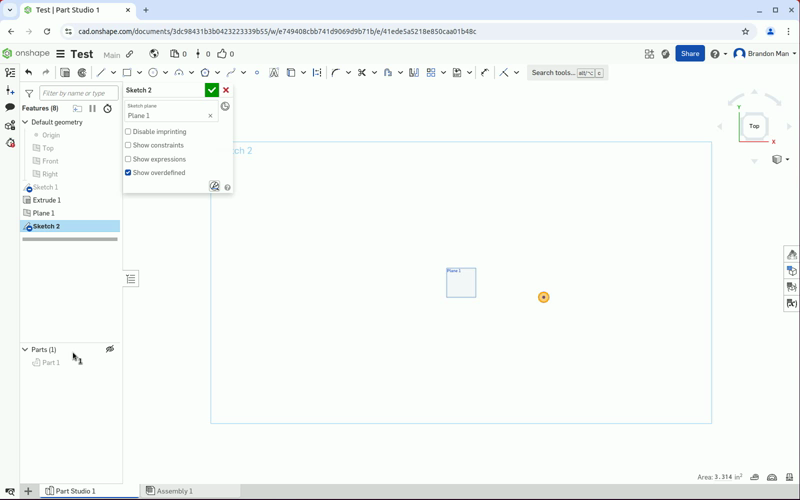
key(shift+y)
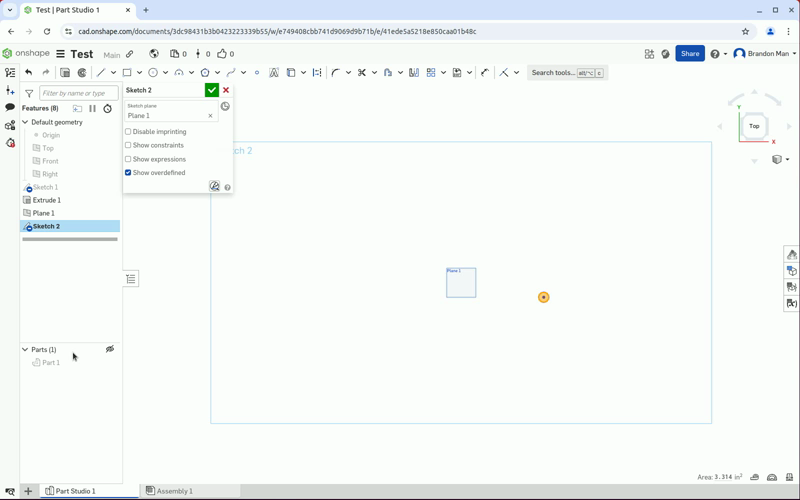
key(shift+e)
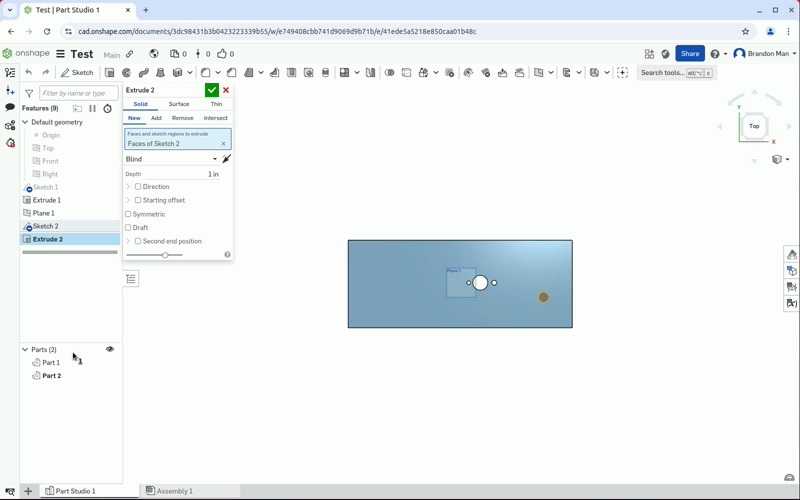
mouse_move(143, 106)
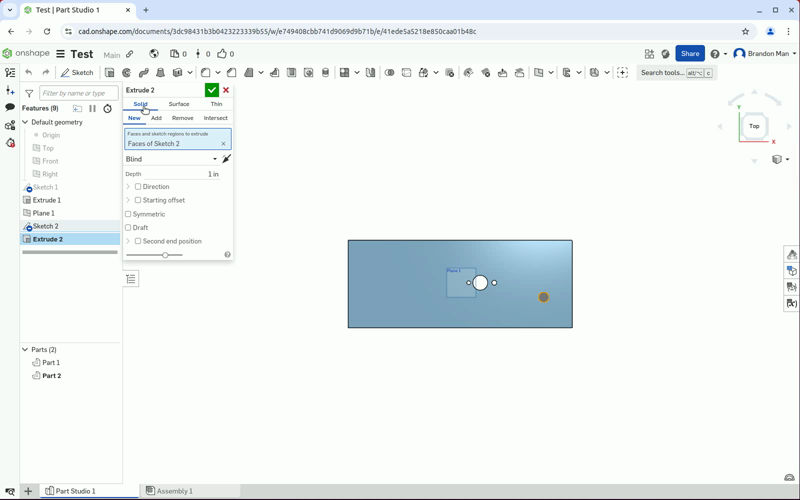
click(143, 106)
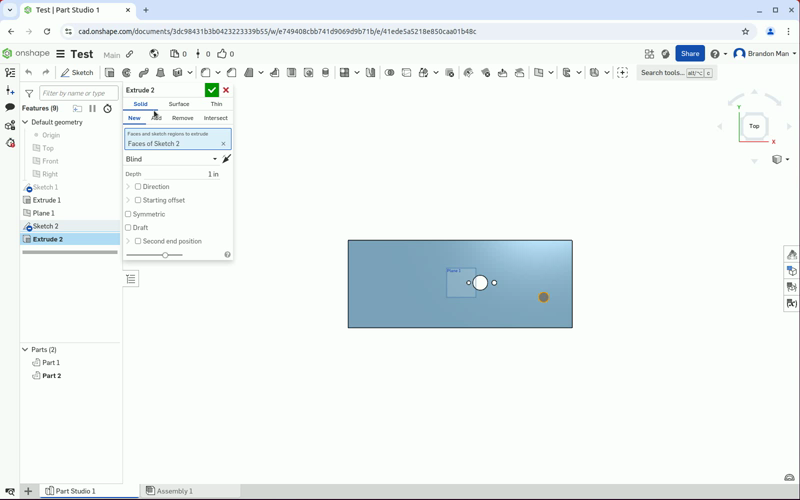
mouse_move(186, 120)
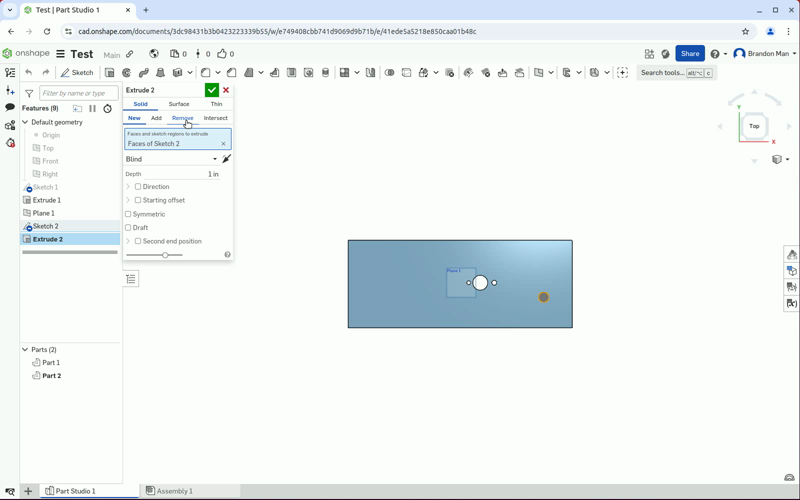
click(186, 120)
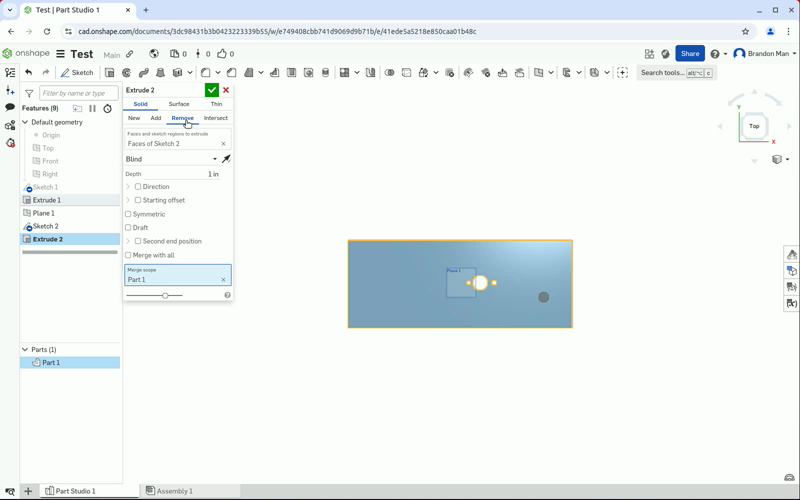
key(tab, 4)
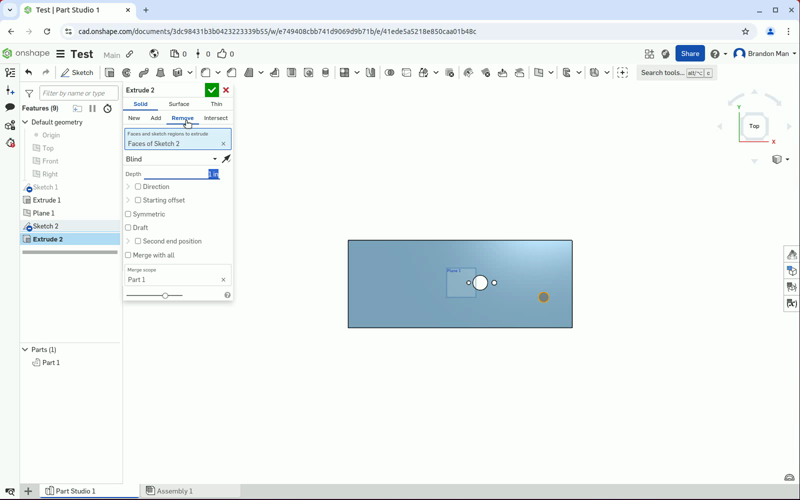
text(12.517)
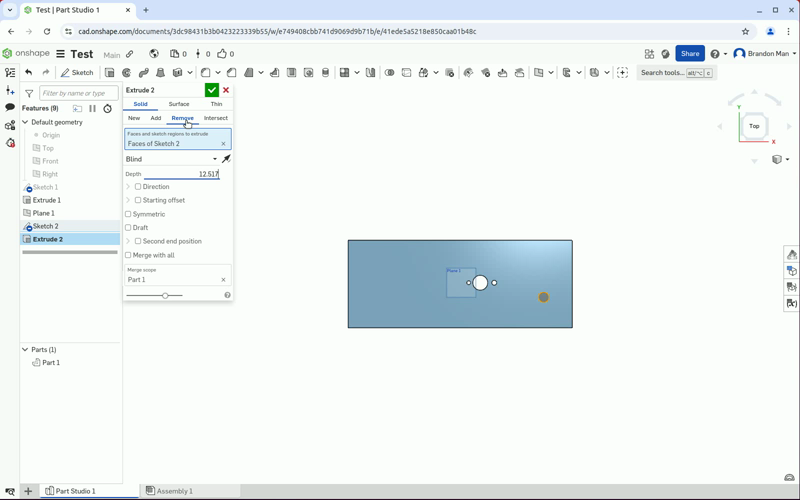
key(tab, 6)
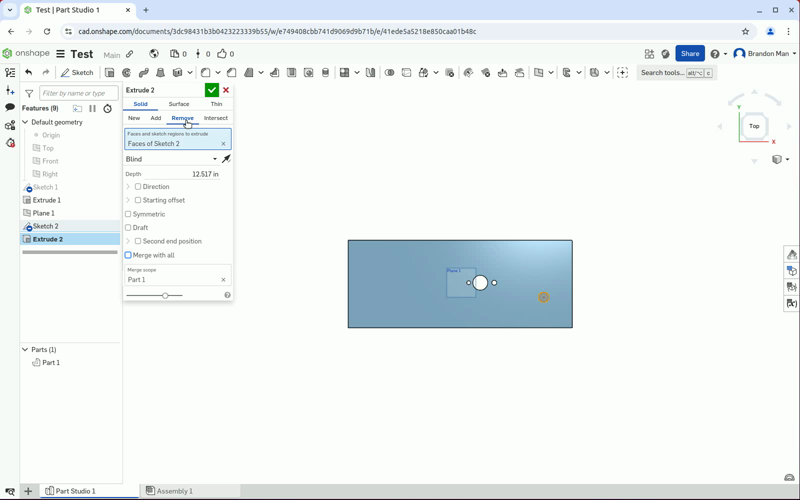
key(space)
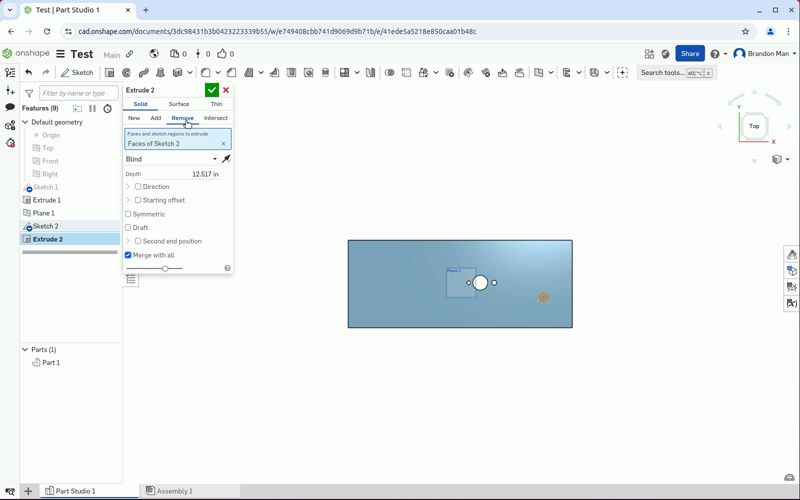
key(enter)
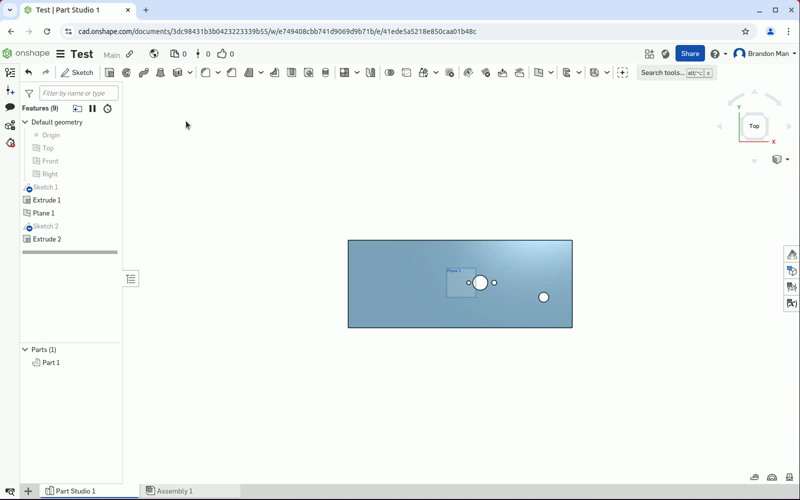
key(shift+h)
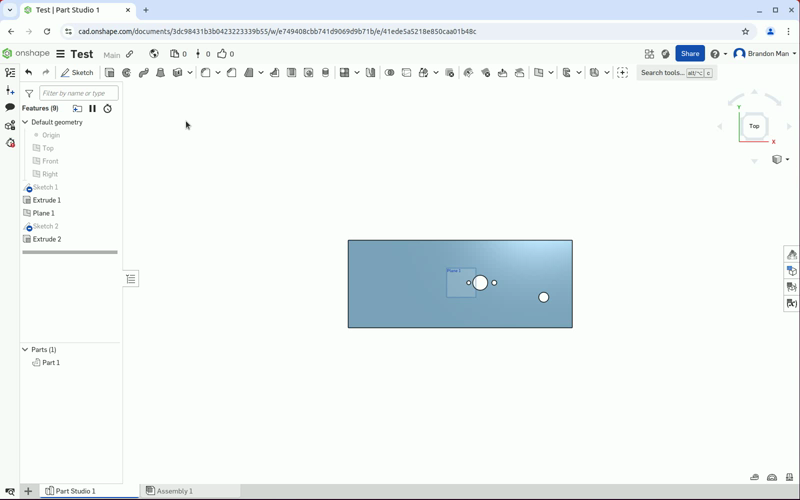
key(shift+h)
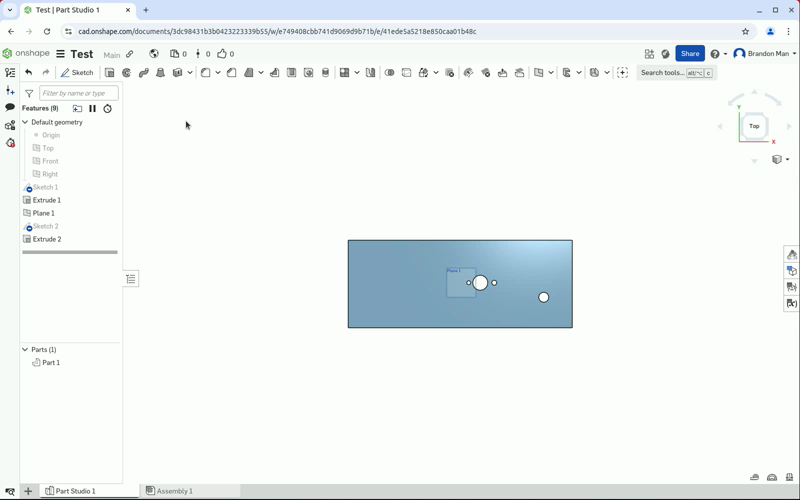
mouse_move(73, 189)
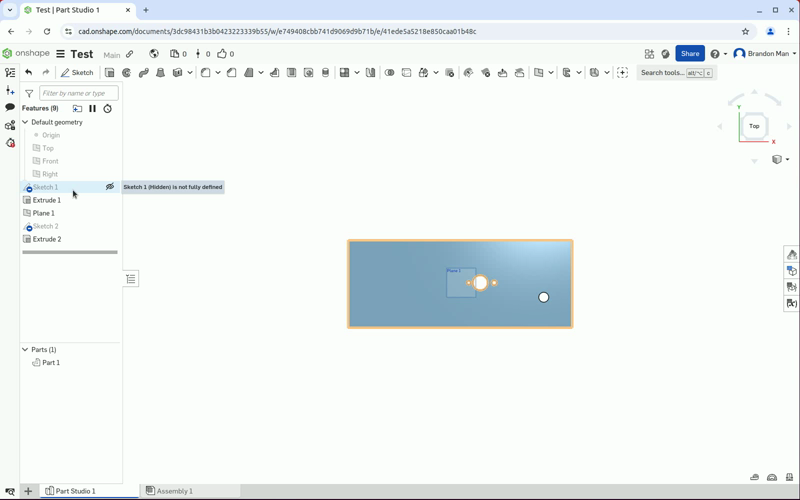
click(73, 189)
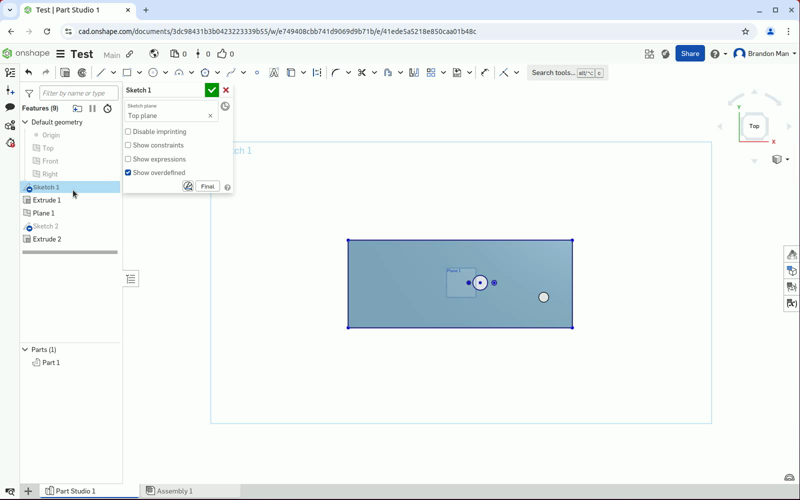
mouse_move(229, 92)
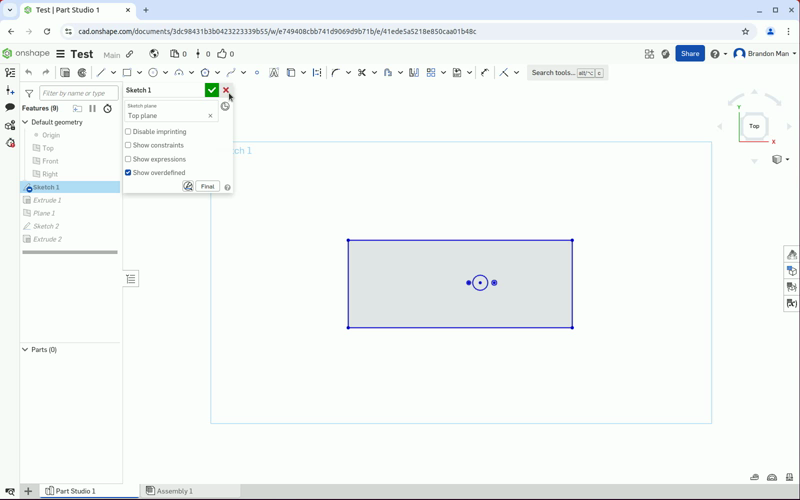
click(229, 92)
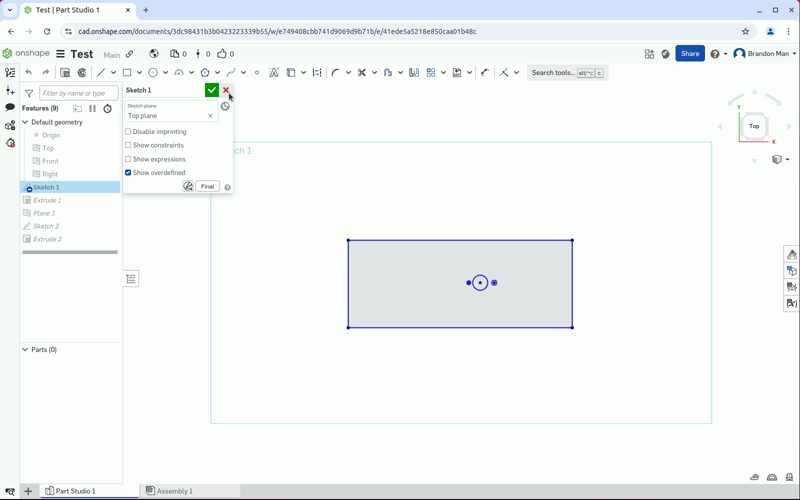
key(shift+s)
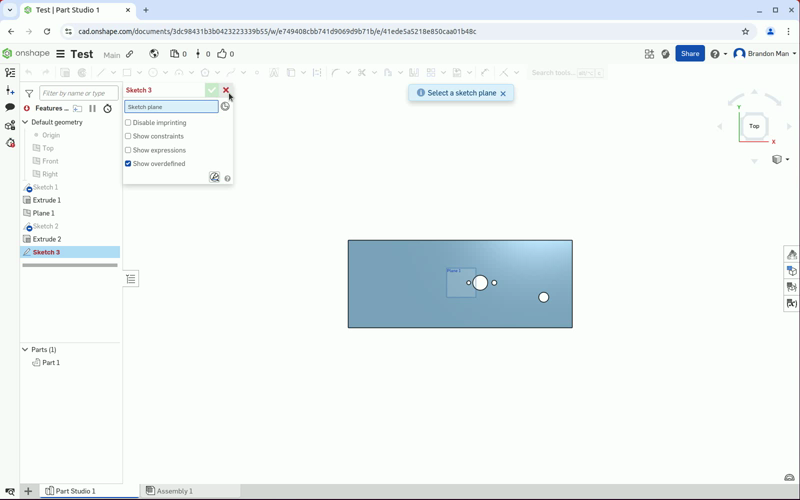
mouse_move(73, 215)
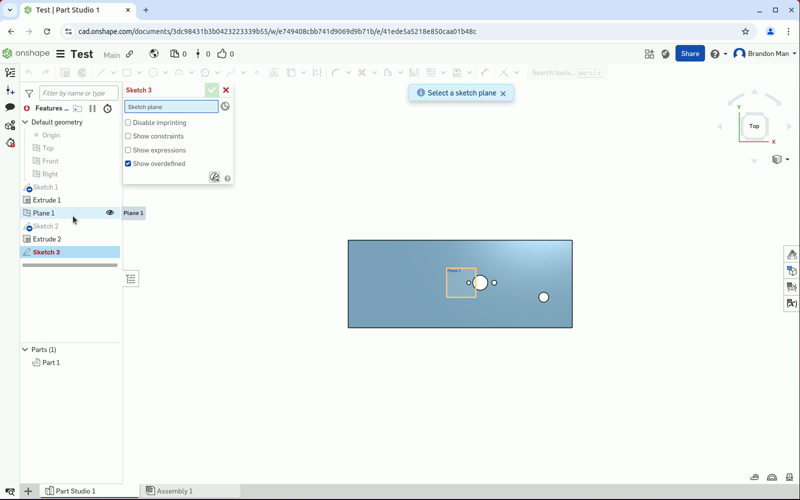
click(73, 215)
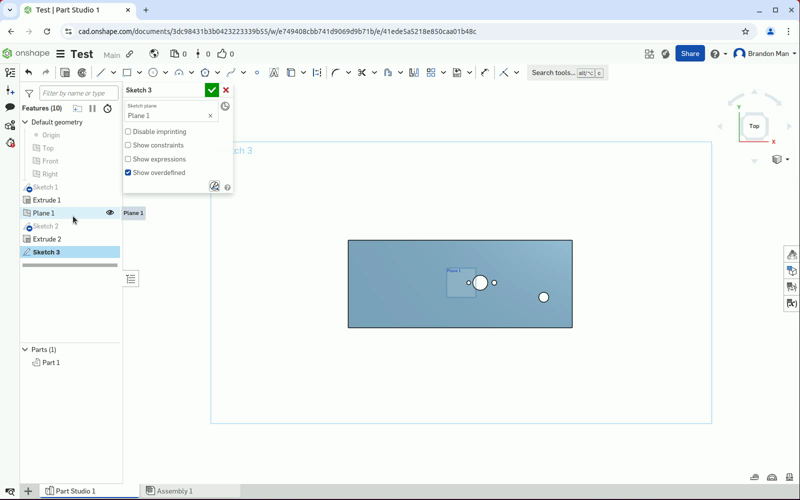
mouse_move(73, 352)
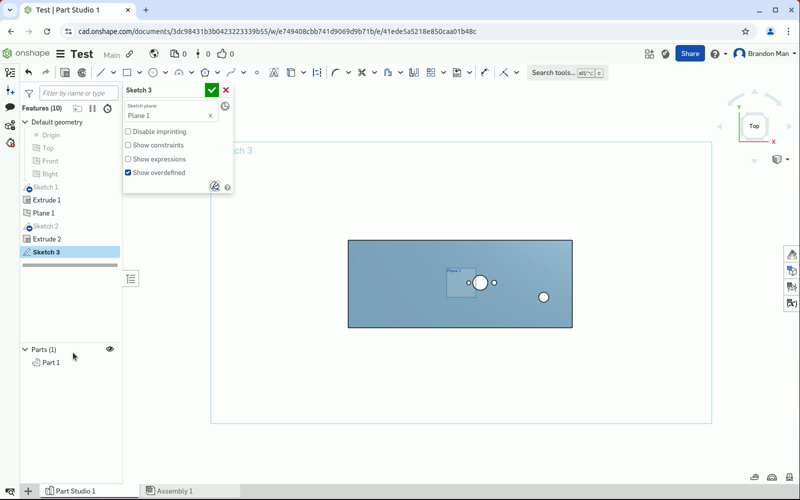
key(y)
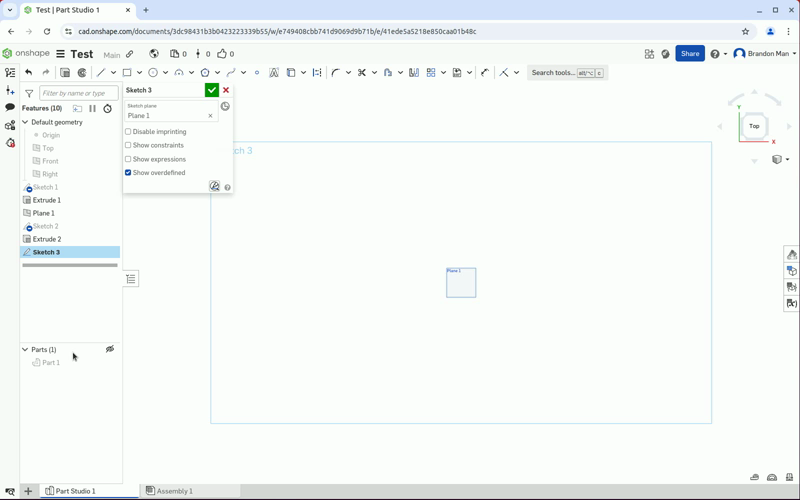
key(c)
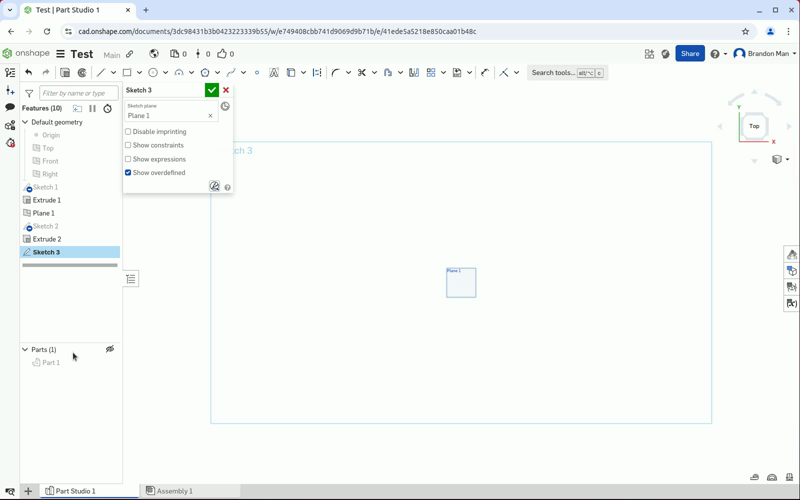
key_down(shift)
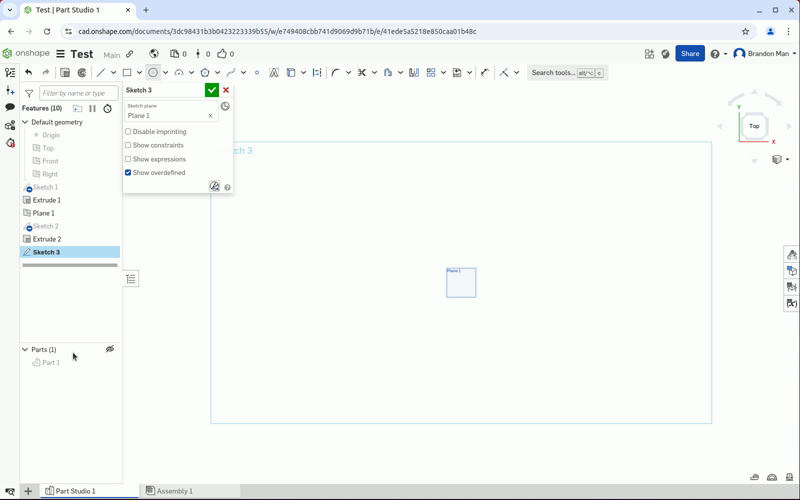
mouse_move(543, 268)
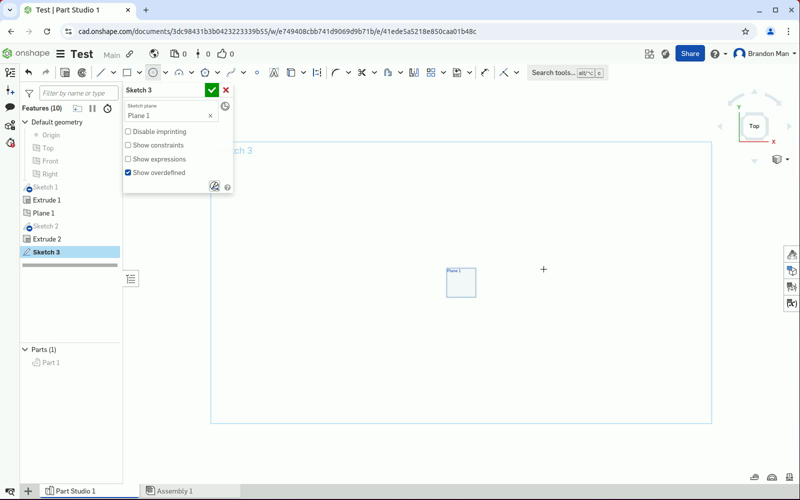
click(543, 268)
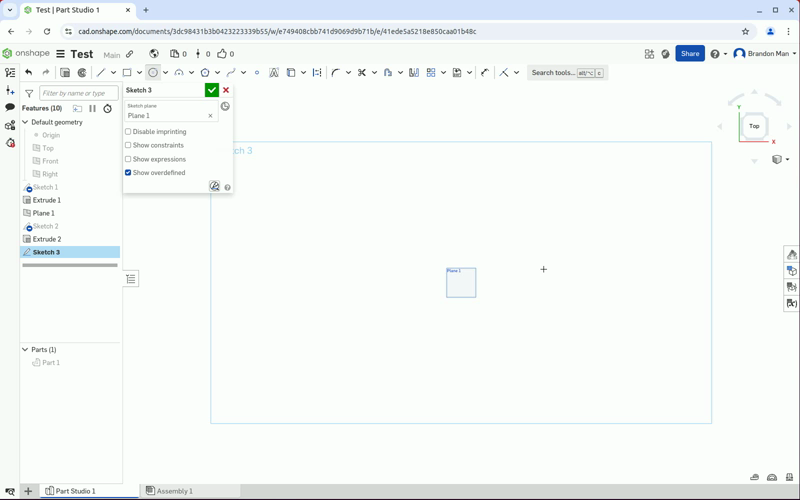
key_up(shift)
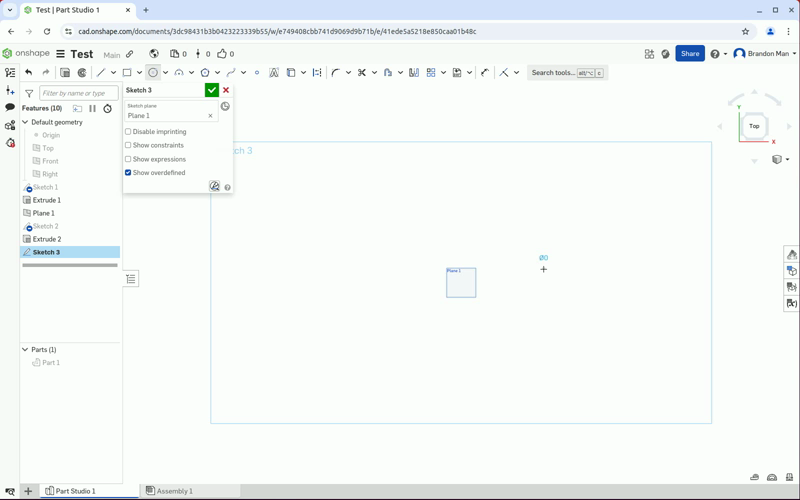
mouse_move(548, 268)
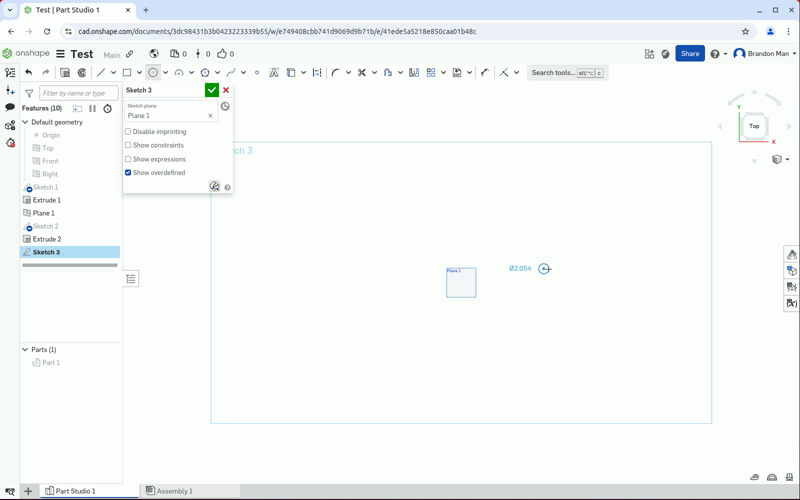
click(548, 268)
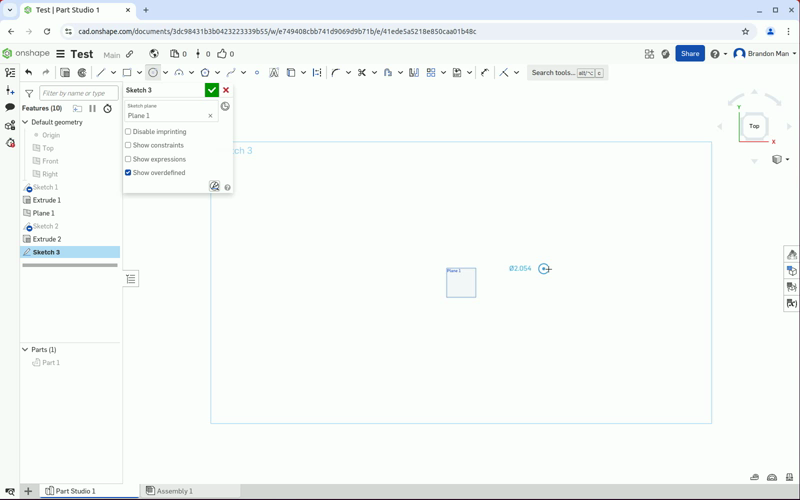
key(esc)
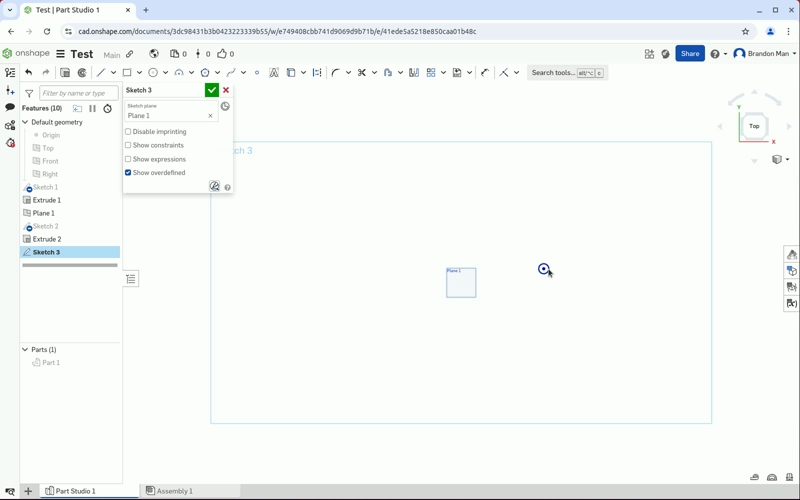
mouse_move(547, 271)
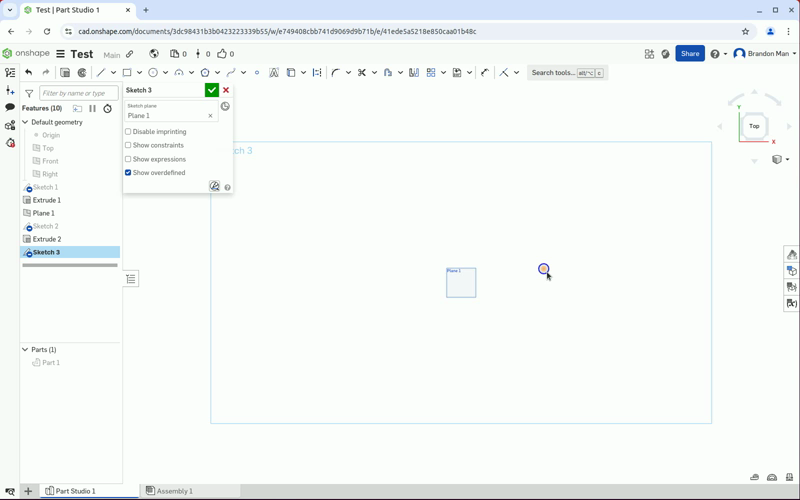
scroll(6)
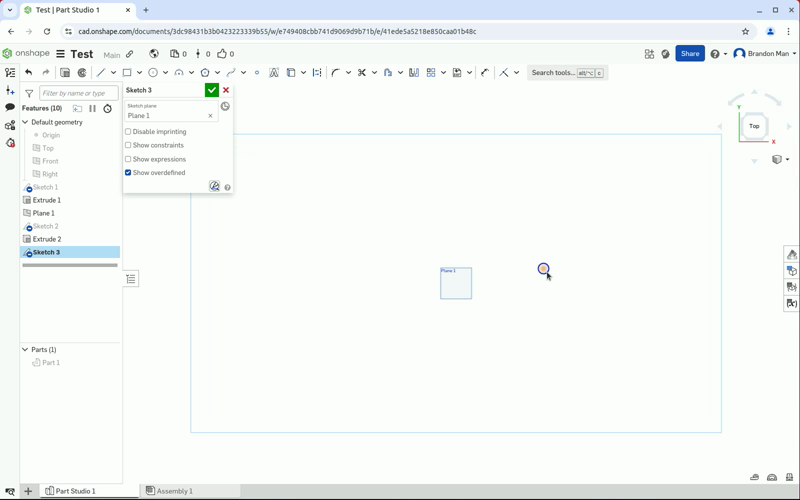
scroll(6)
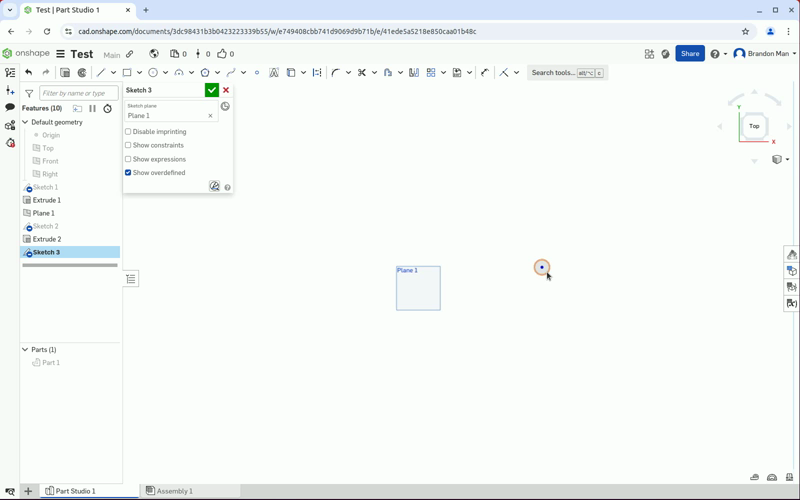
scroll(6)
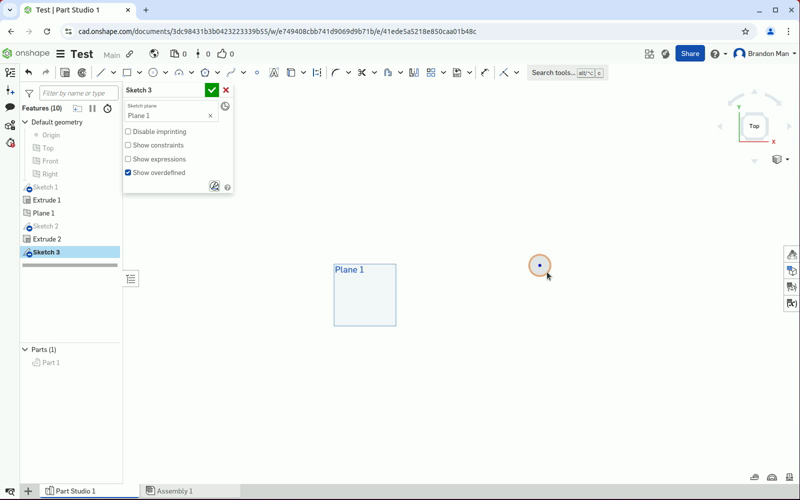
scroll(6)
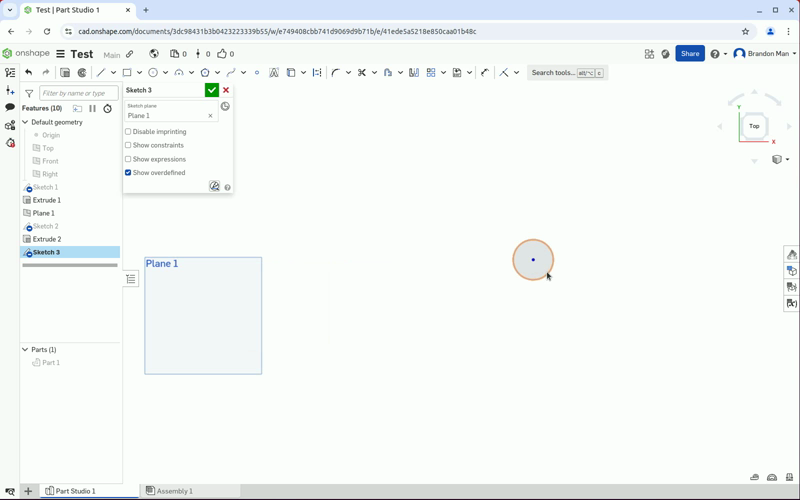
scroll(6)
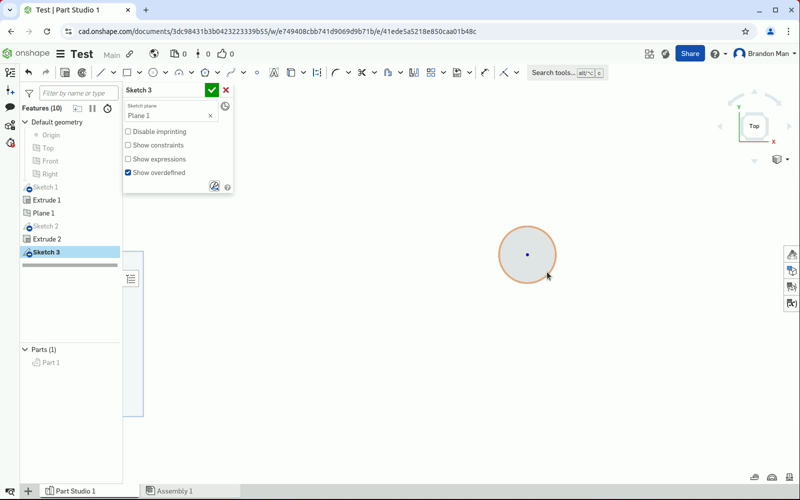
scroll(6)
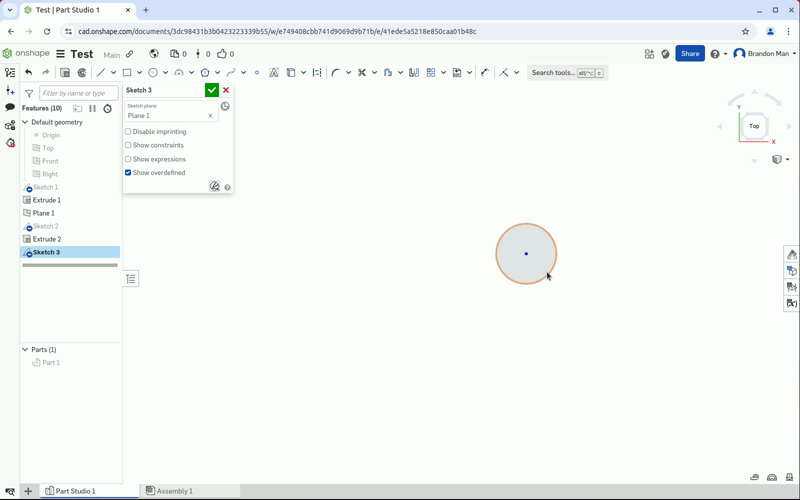
scroll(6)
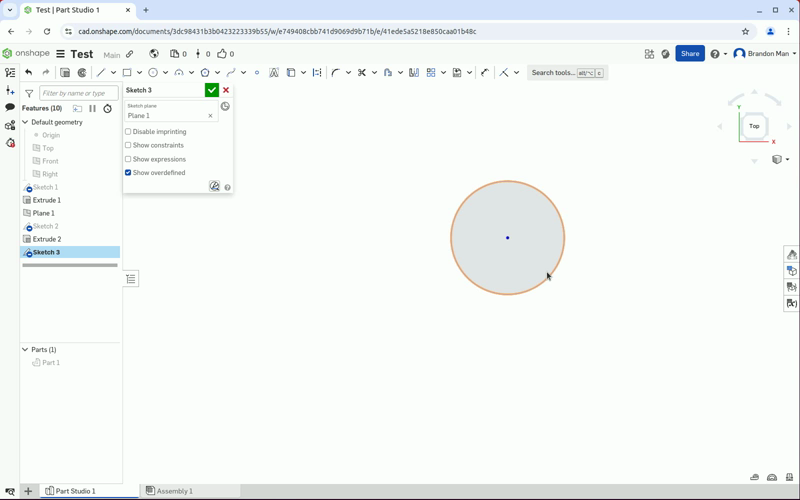
click(547, 271)
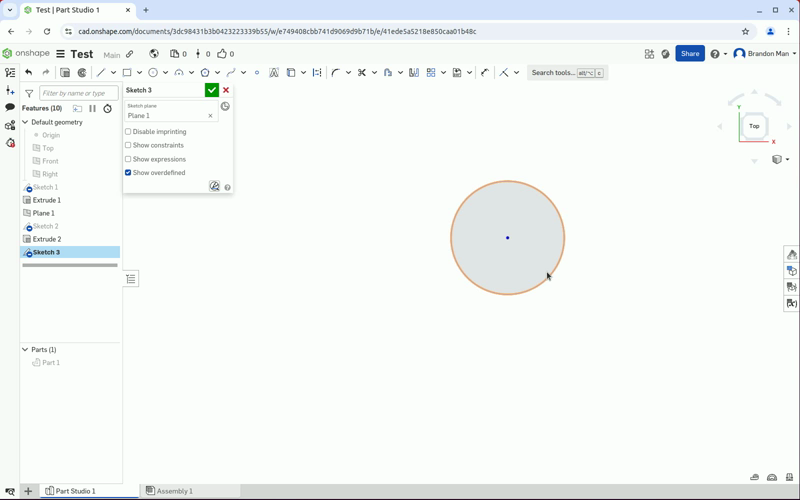
scroll(-6)
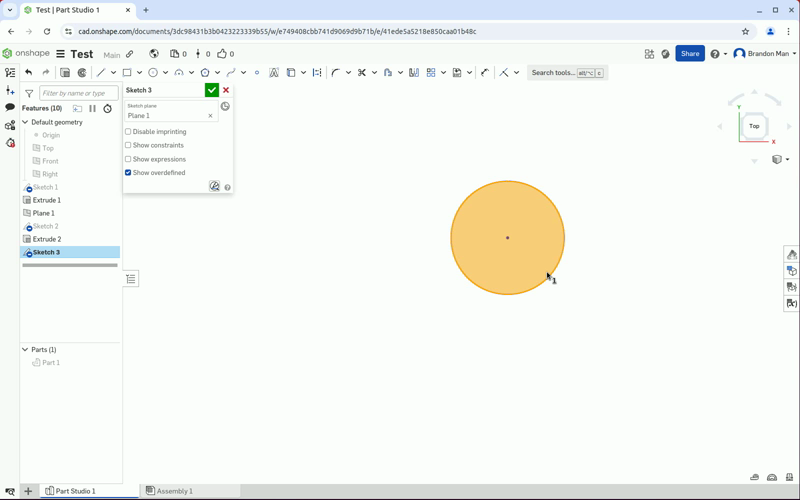
scroll(-6)
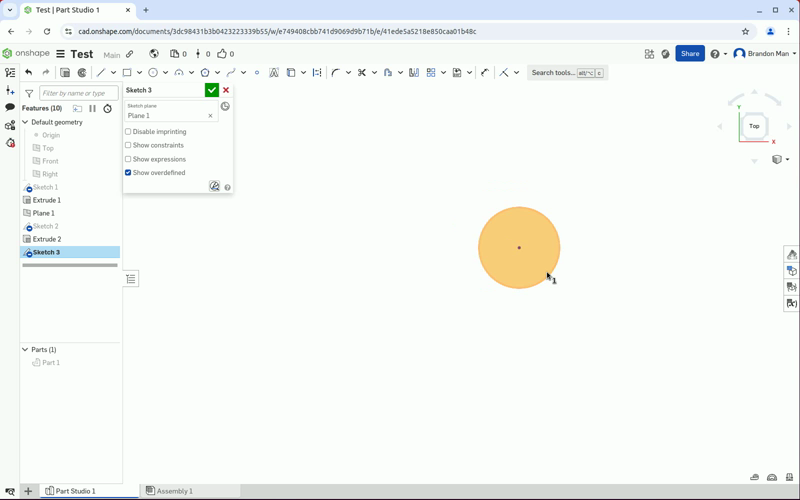
scroll(-6)
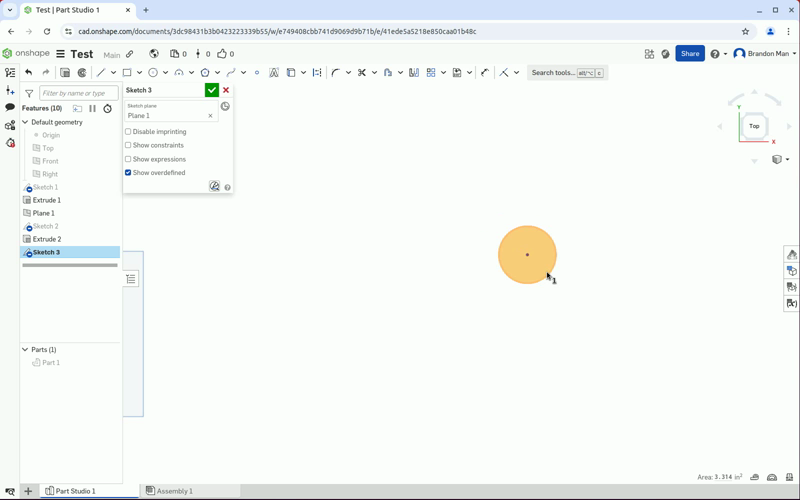
scroll(-6)
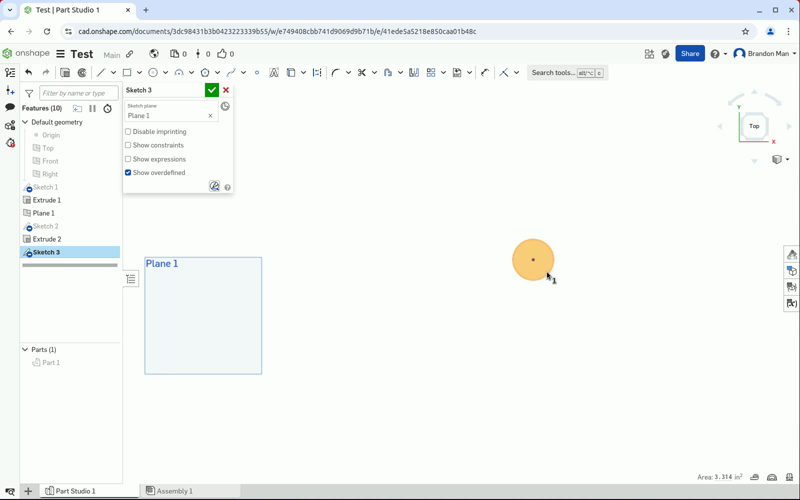
scroll(-6)
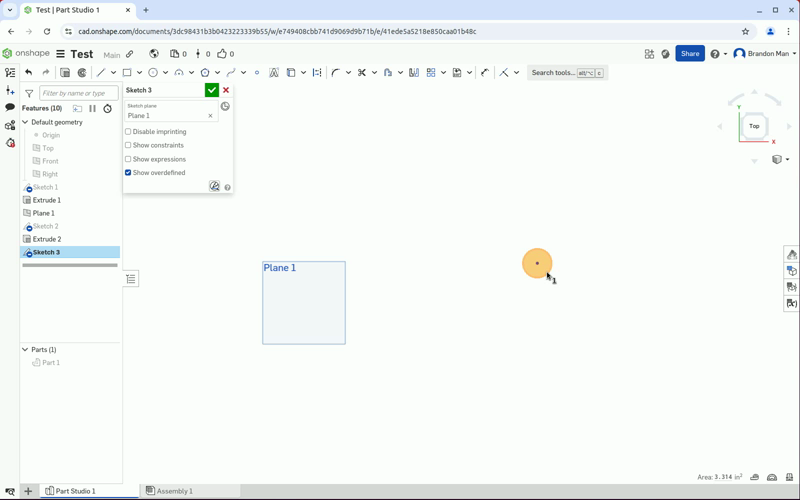
scroll(-6)
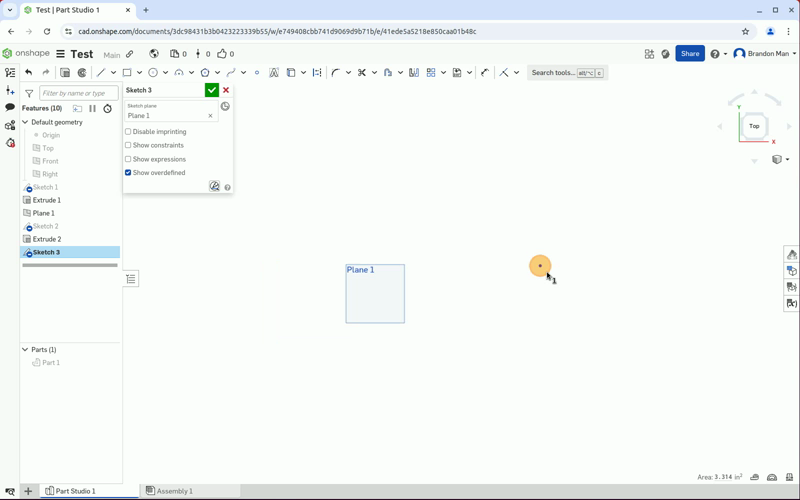
scroll(-6)
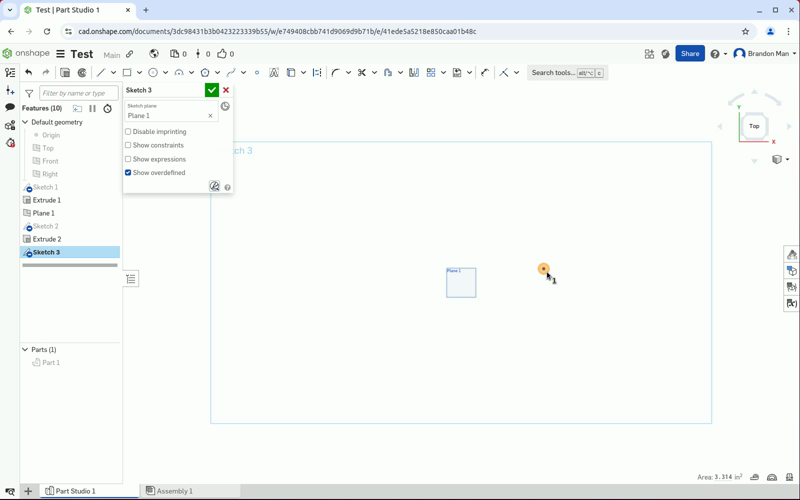
mouse_move(73, 352)
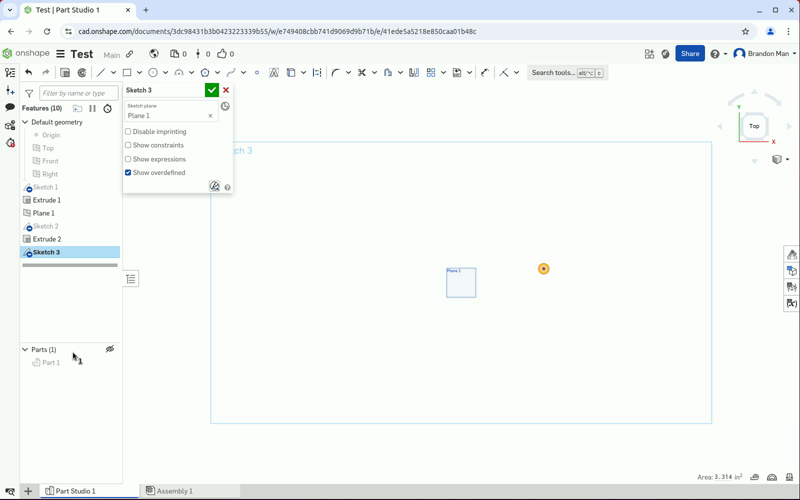
key(shift+y)
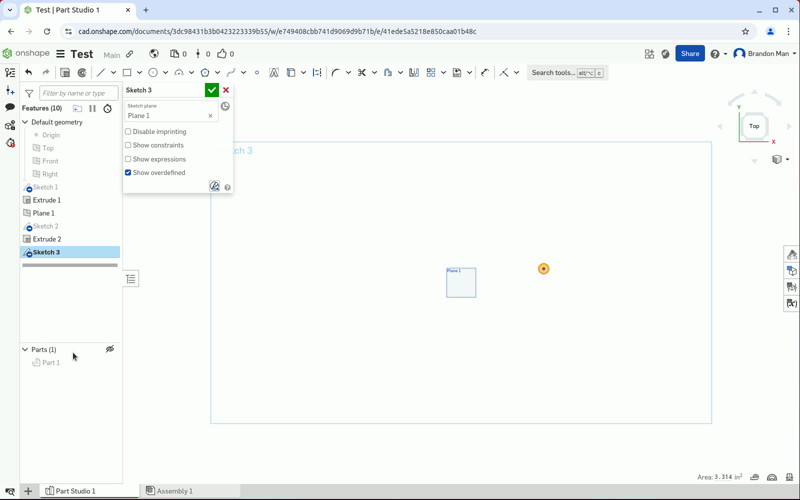
key(shift+e)
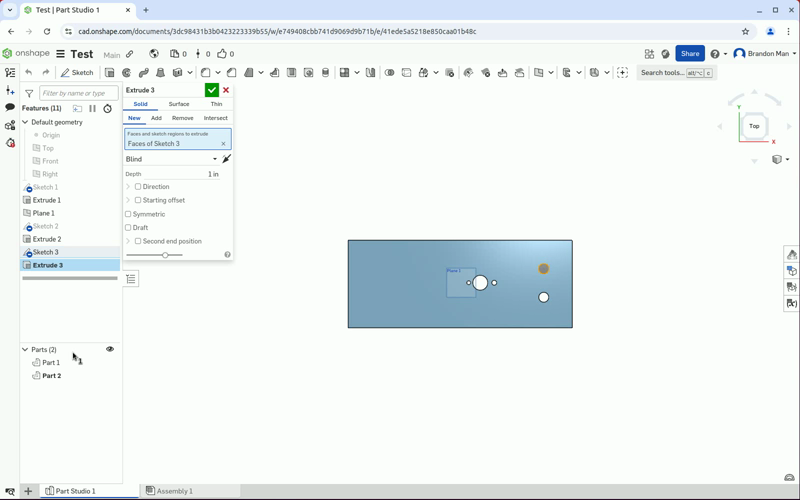
mouse_move(143, 106)
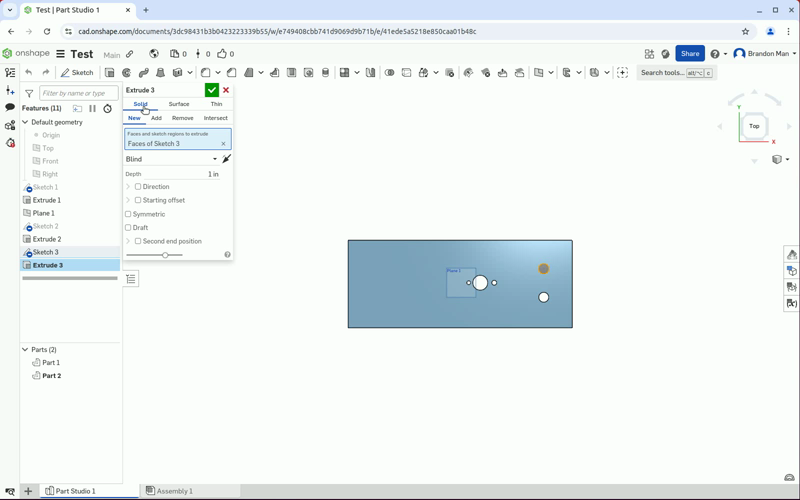
click(143, 106)
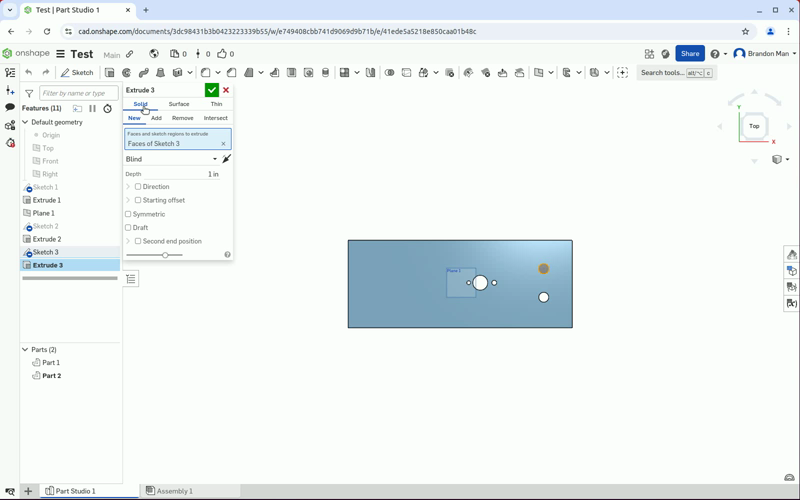
mouse_move(186, 120)
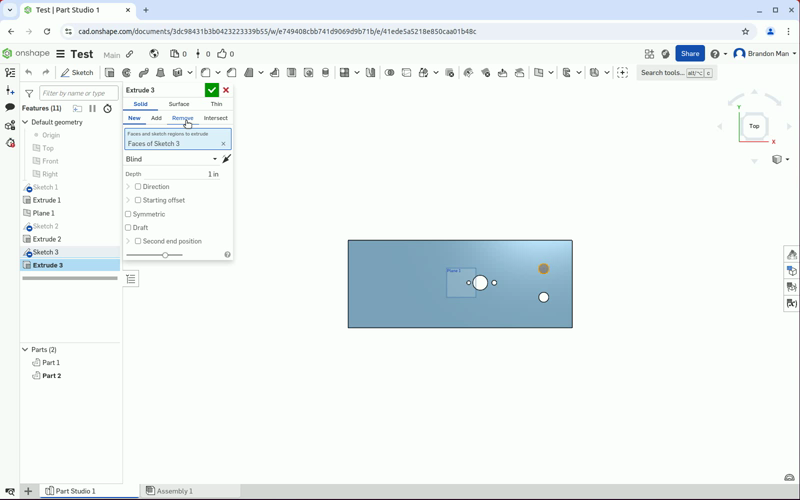
click(186, 120)
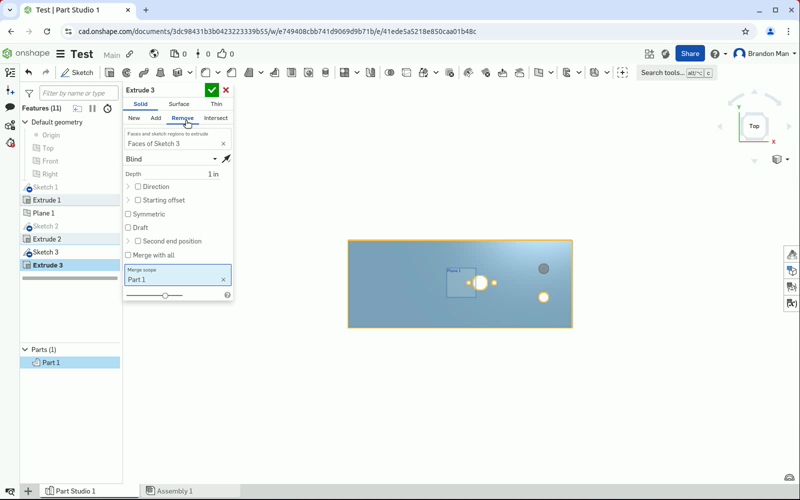
key(tab, 4)
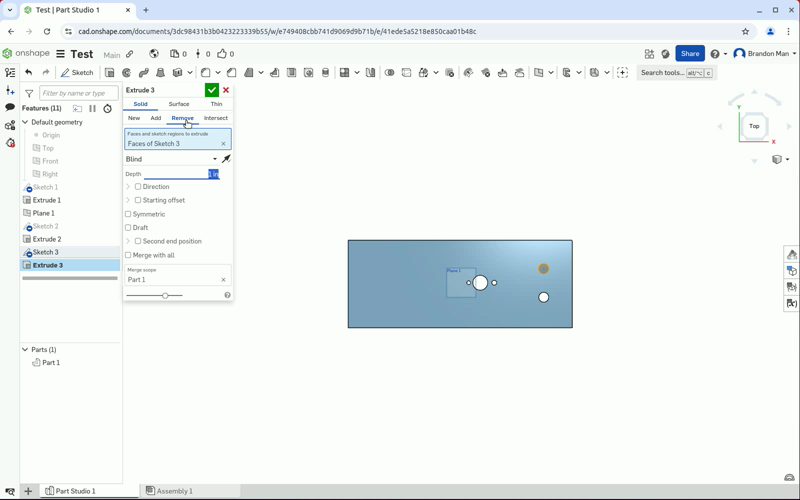
text(12.517)
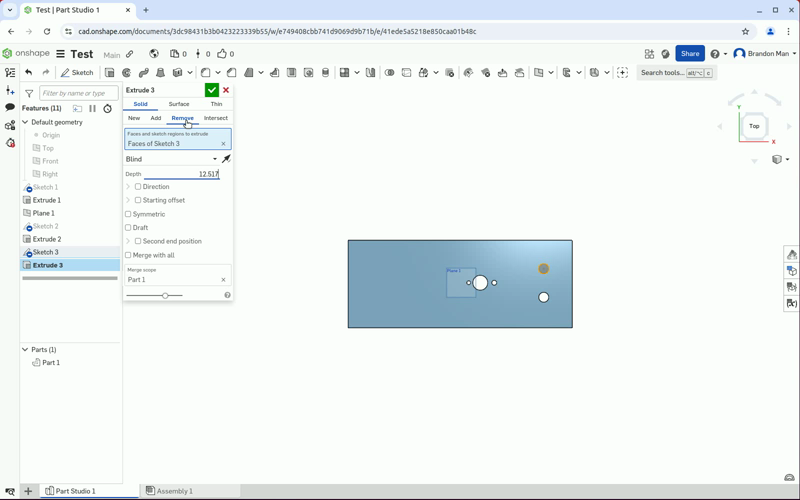
key(tab, 6)
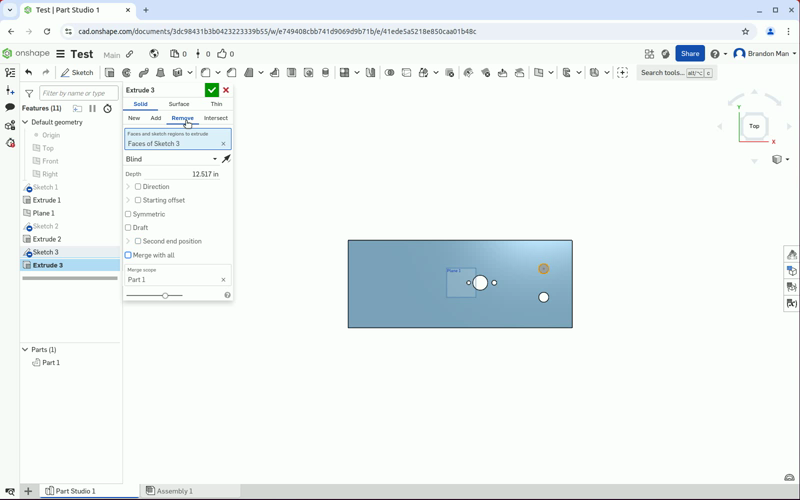
key(space)
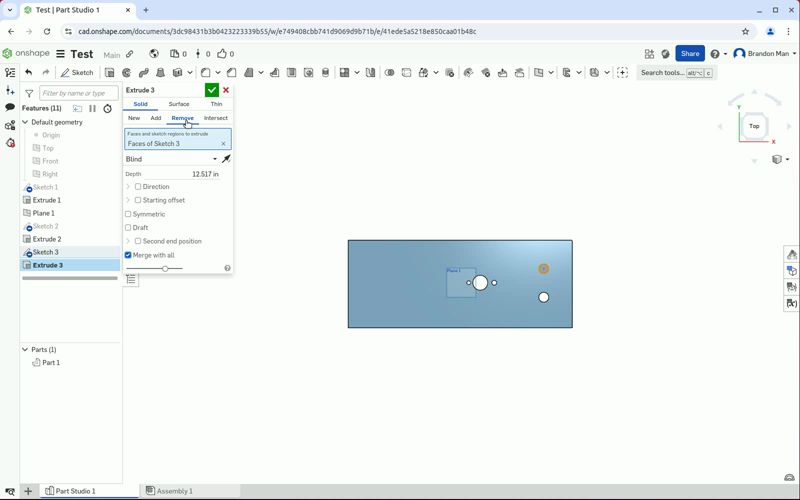
key(enter)
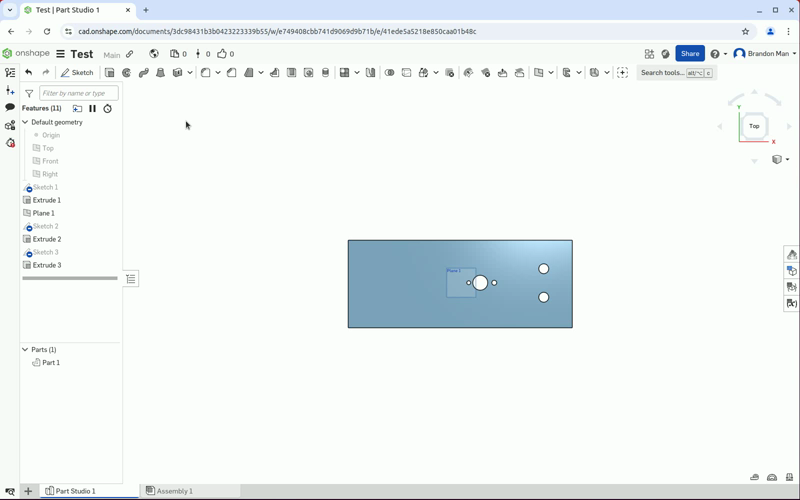
key(shift+h)
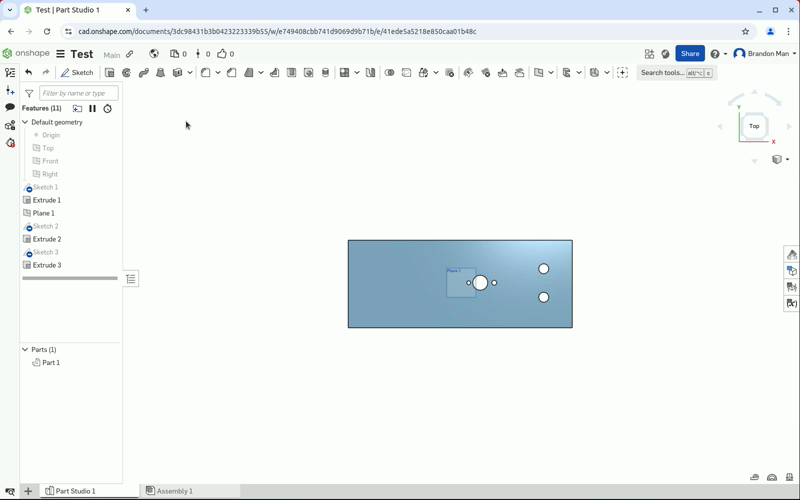
key(shift+h)
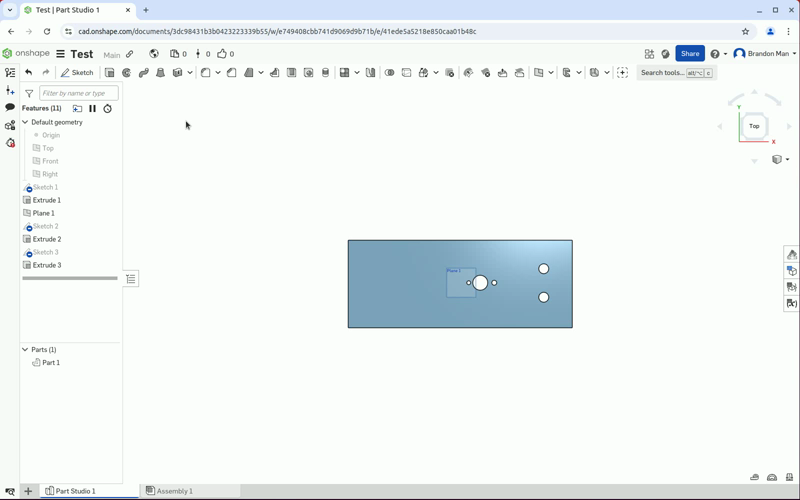
mouse_move(73, 189)
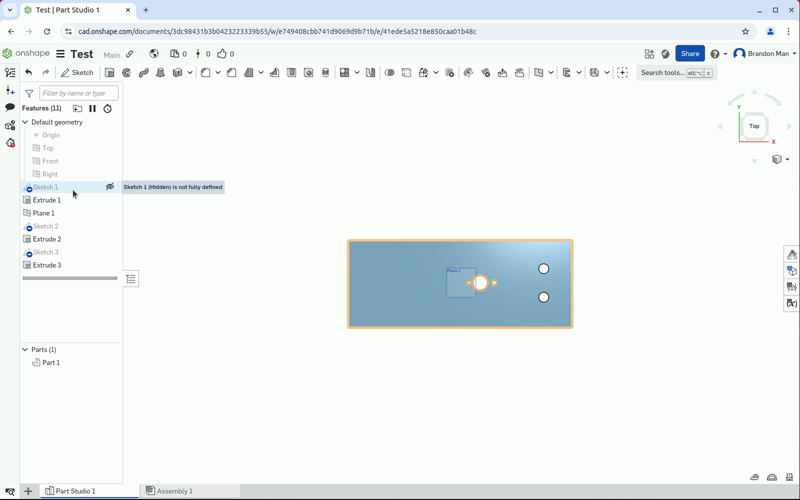
click(73, 189)
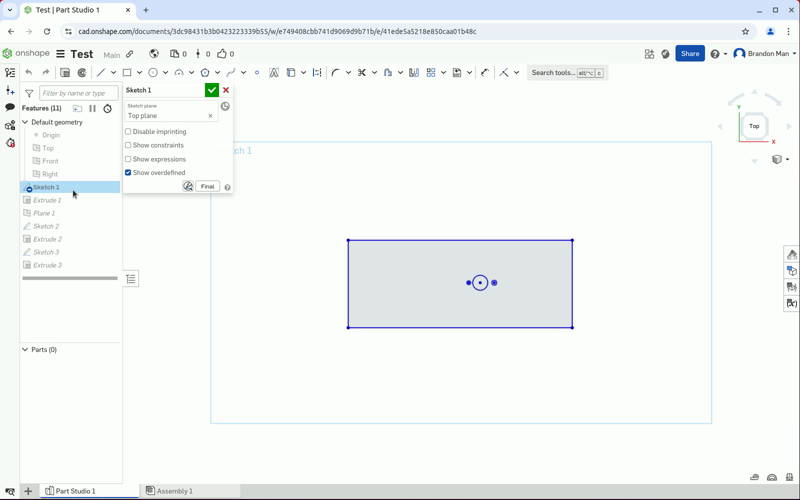
mouse_move(229, 92)
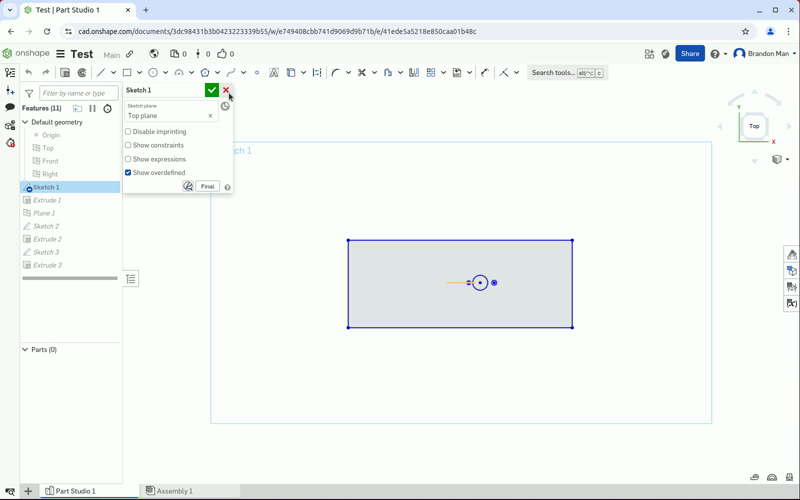
click(229, 92)
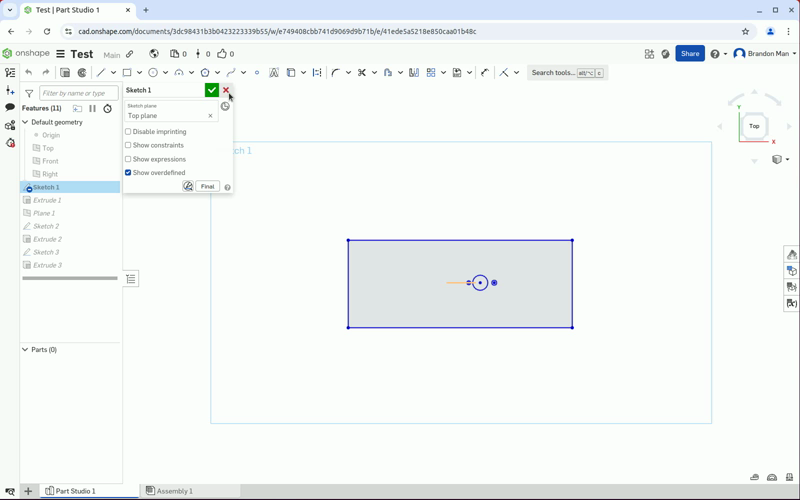
key(shift+s)
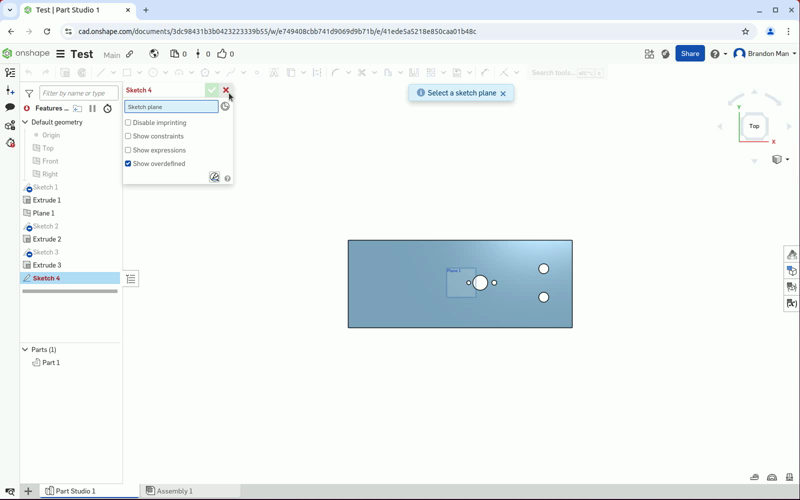
mouse_move(73, 215)
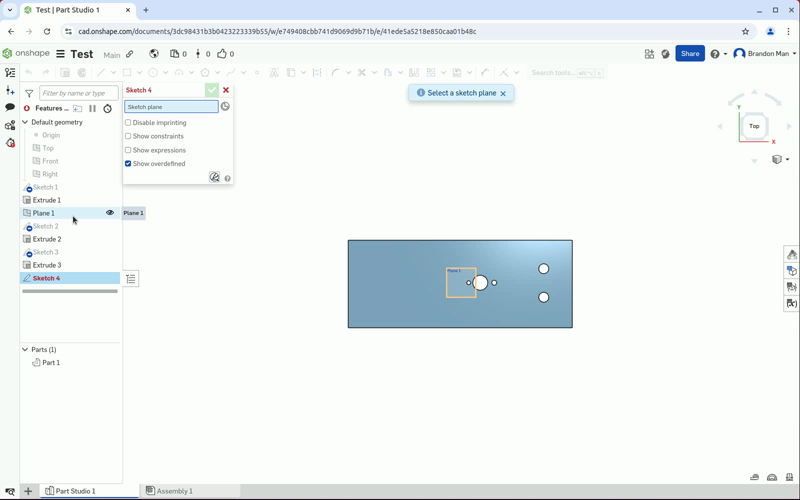
click(73, 215)
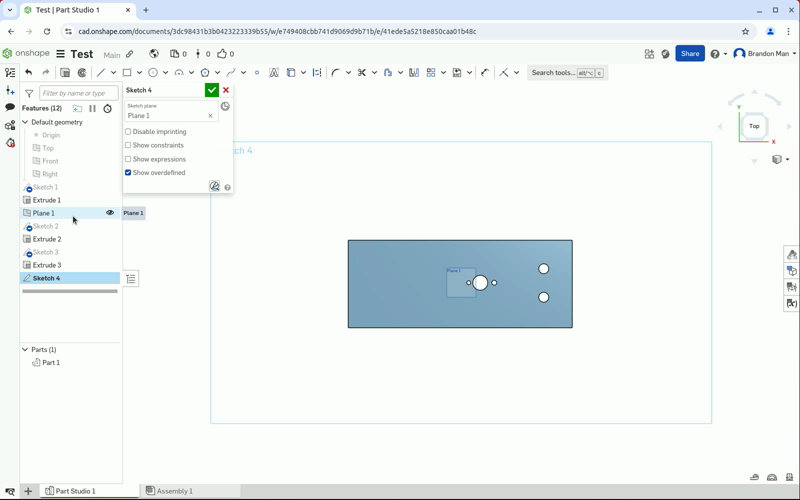
mouse_move(73, 352)
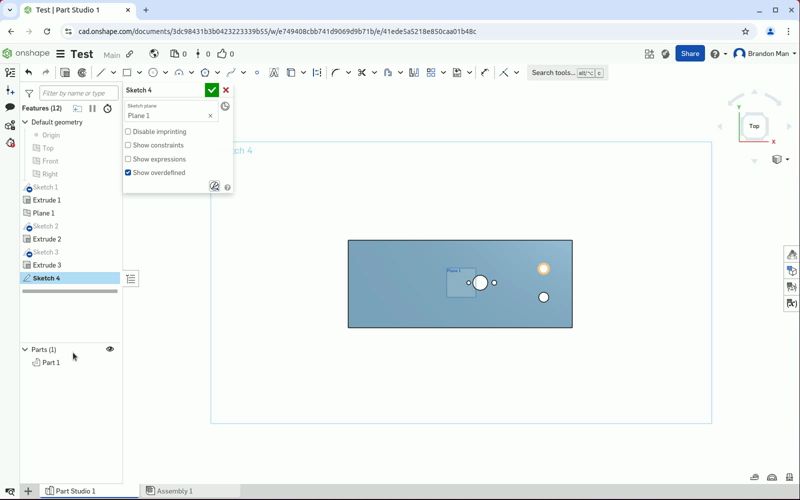
key(y)
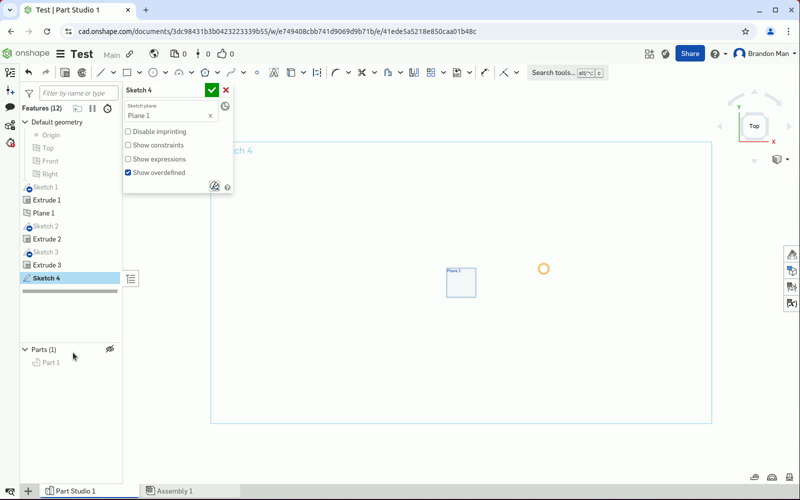
key(c)
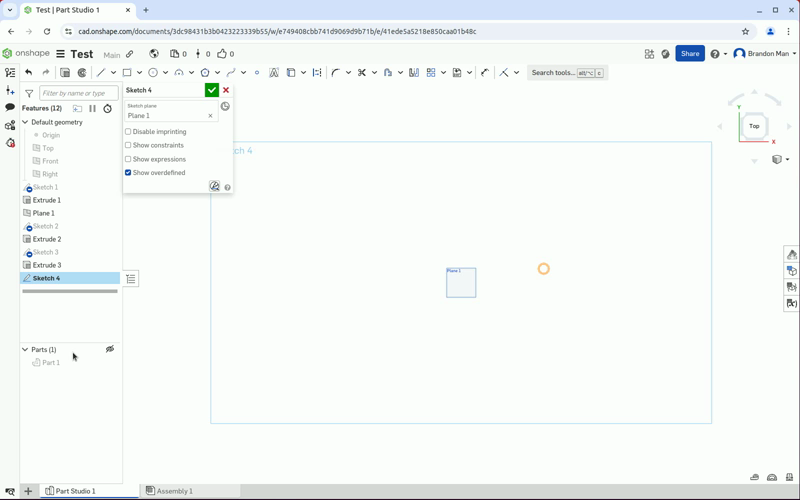
key_down(shift)
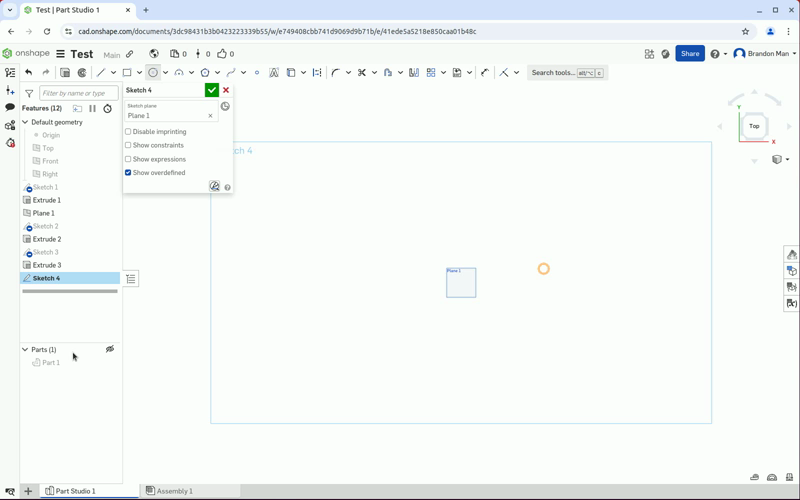
mouse_move(380, 268)
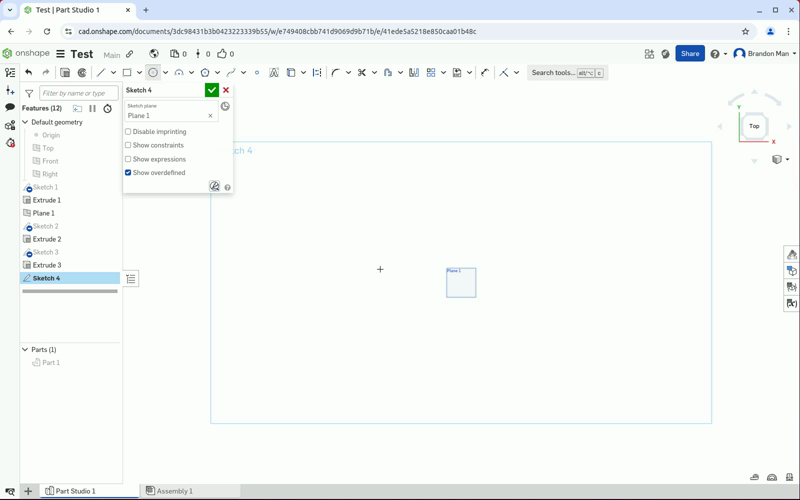
click(380, 268)
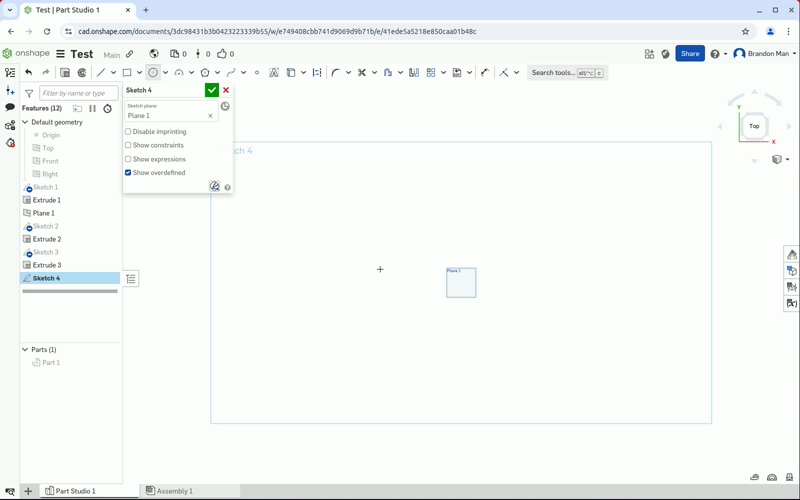
key_up(shift)
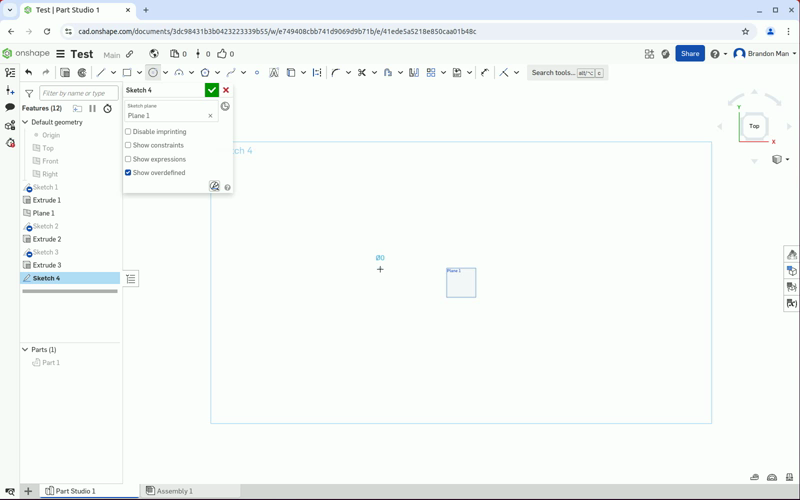
mouse_move(384, 268)
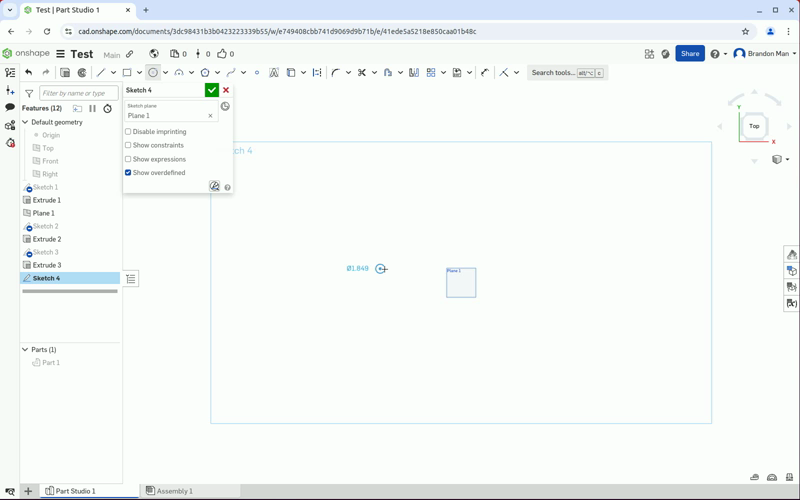
click(384, 268)
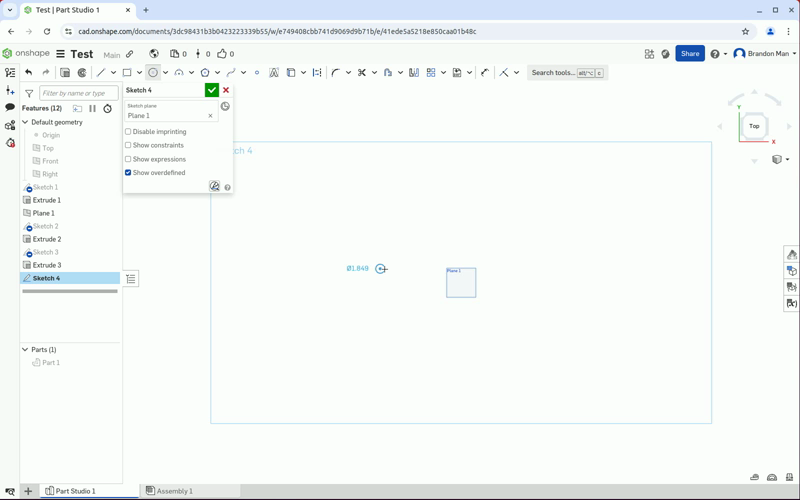
key(esc)
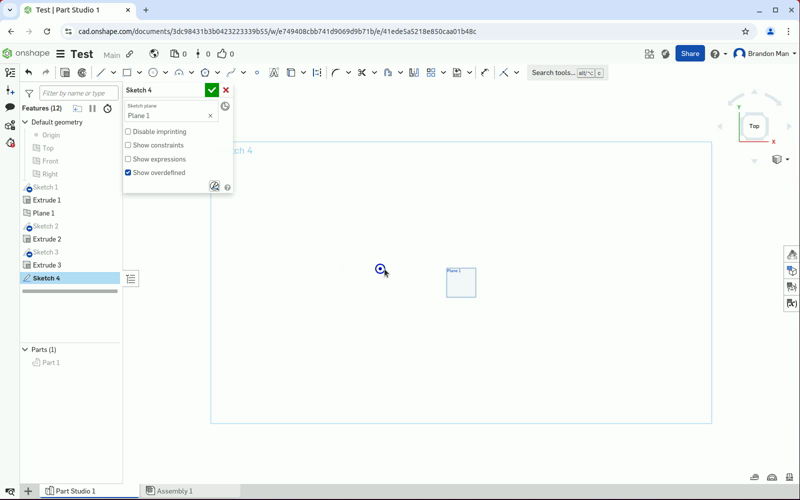
mouse_move(381, 269)
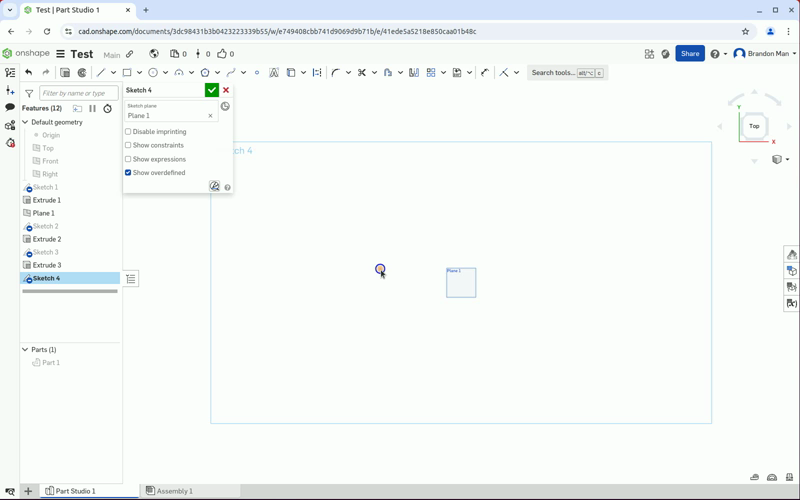
scroll(6)
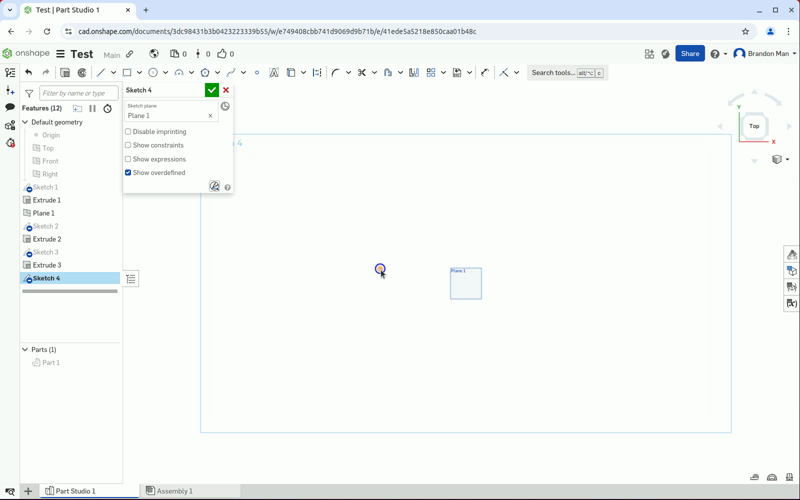
scroll(6)
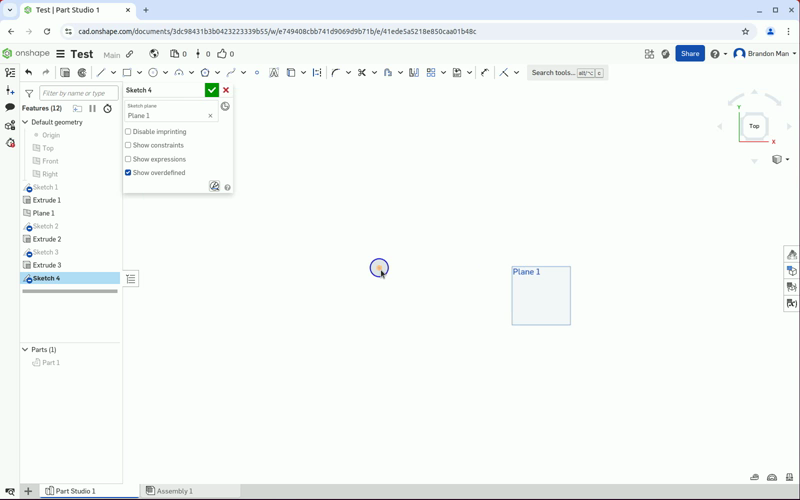
scroll(6)
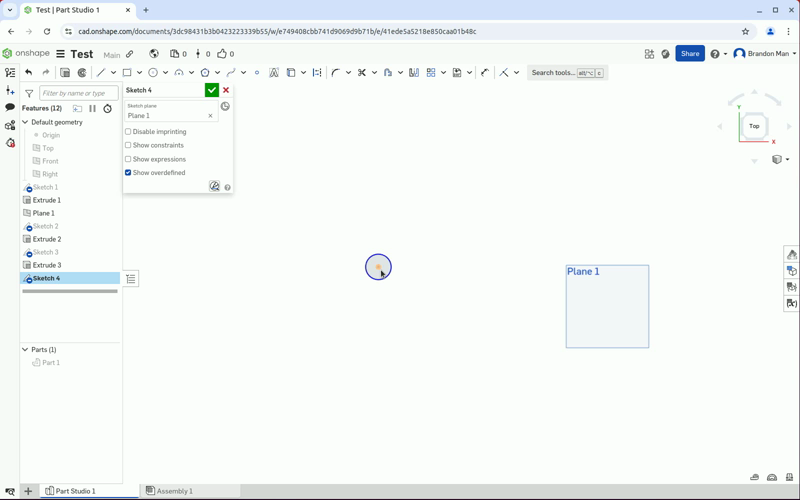
scroll(6)
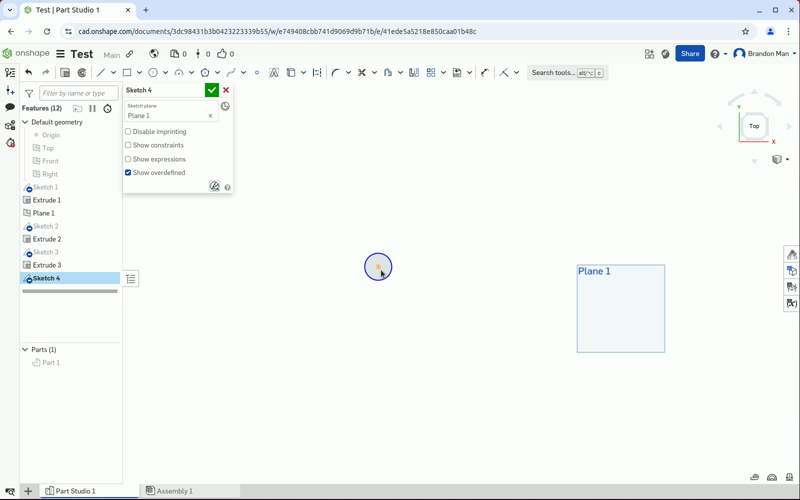
scroll(6)
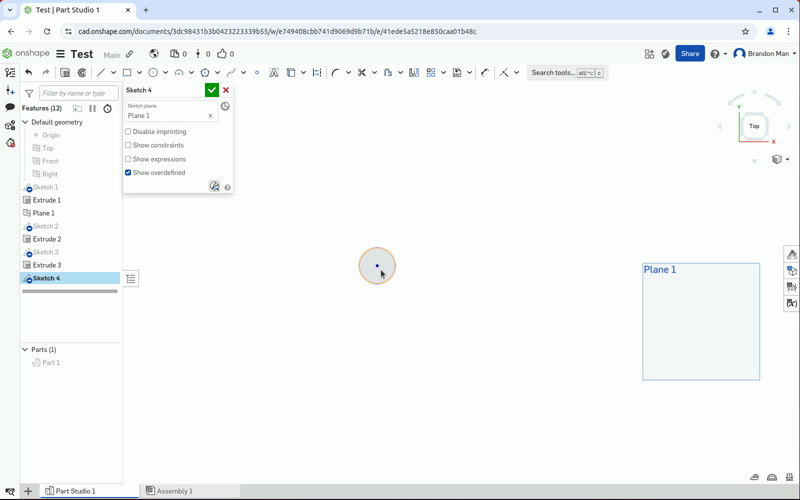
scroll(6)
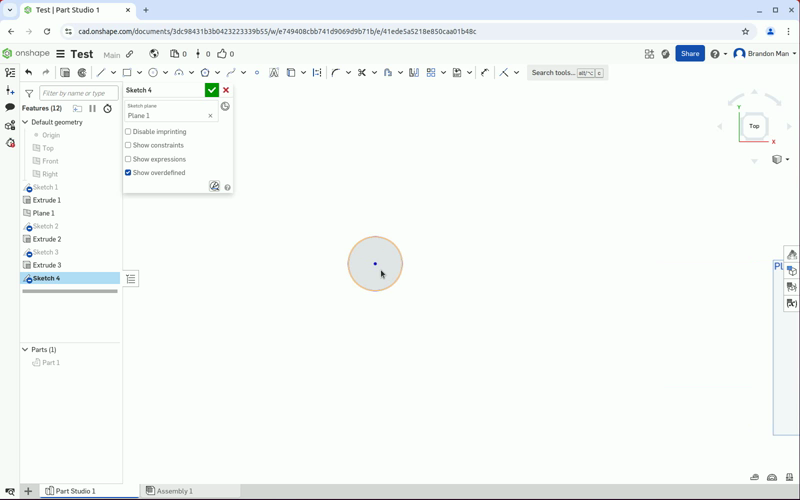
scroll(6)
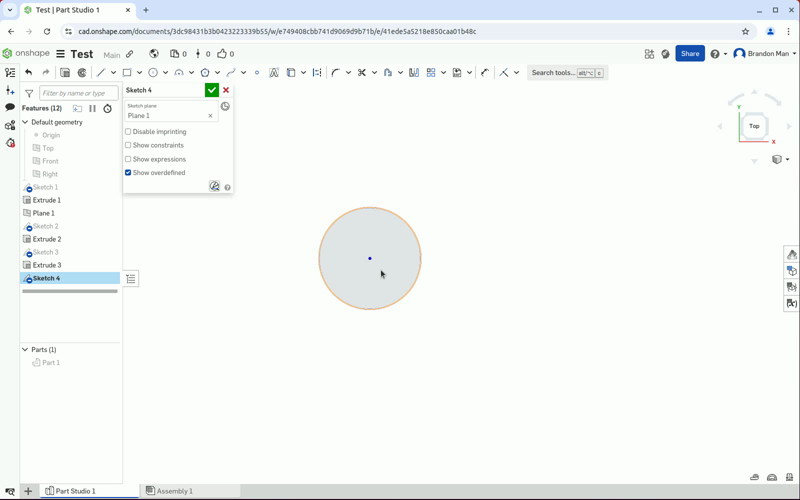
click(381, 269)
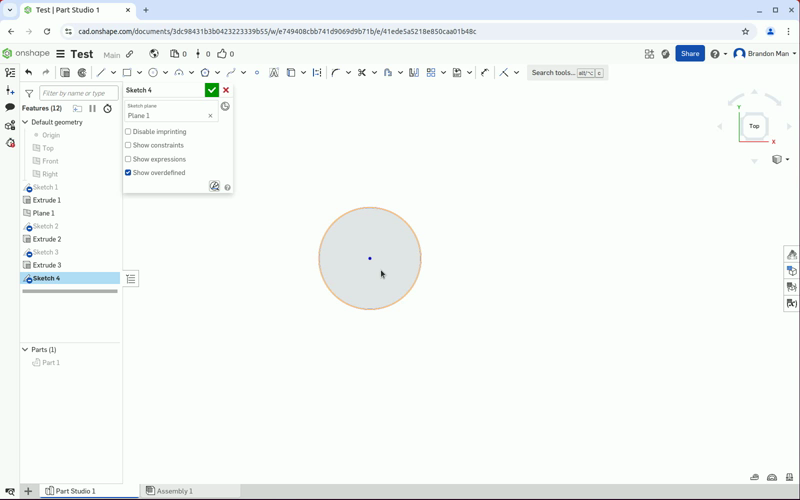
scroll(-6)
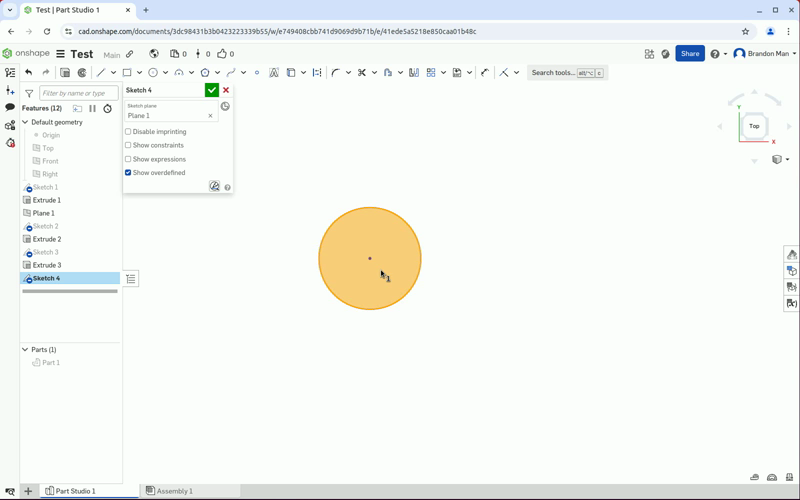
scroll(-6)
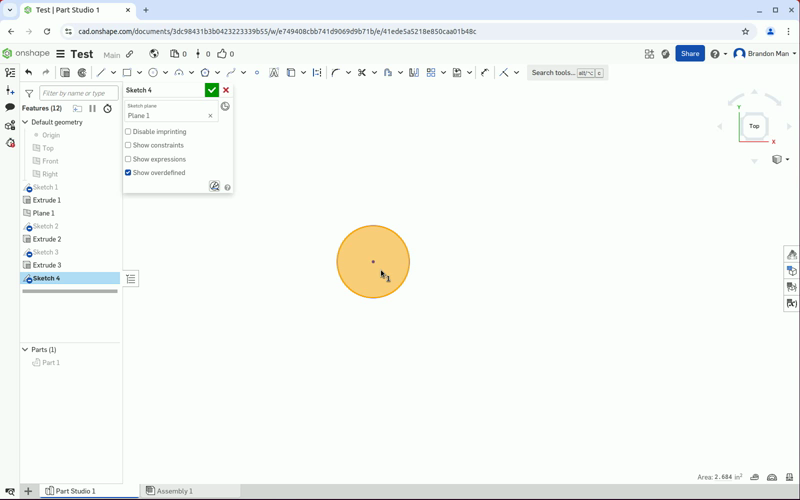
scroll(-6)
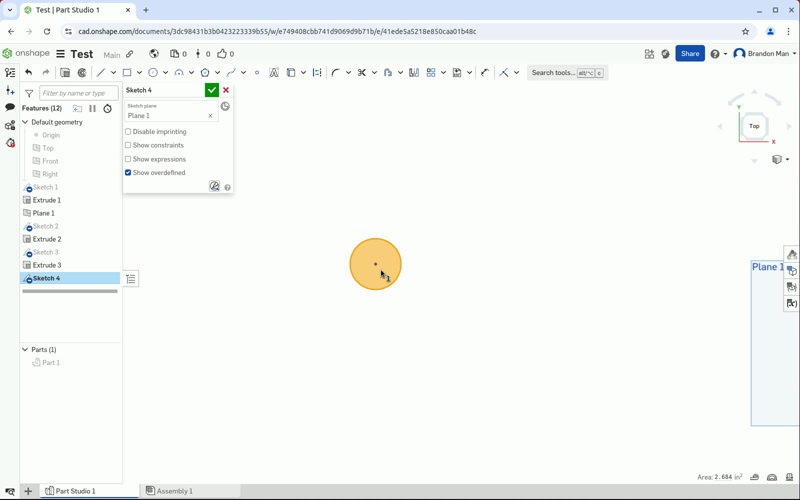
scroll(-6)
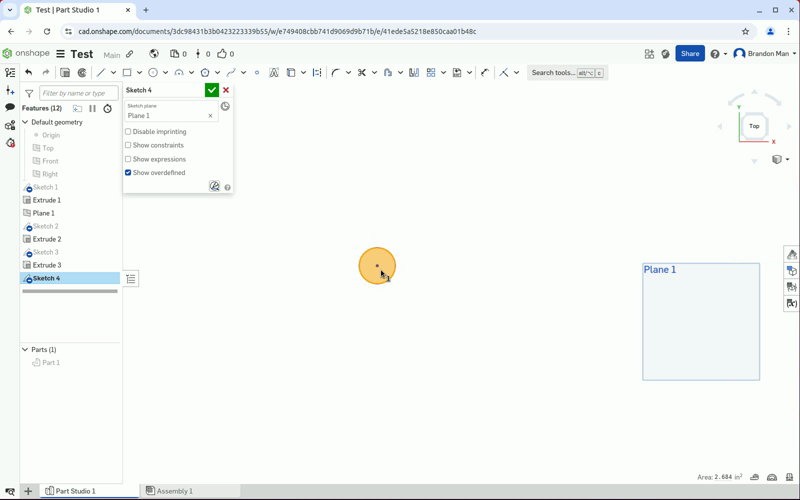
scroll(-6)
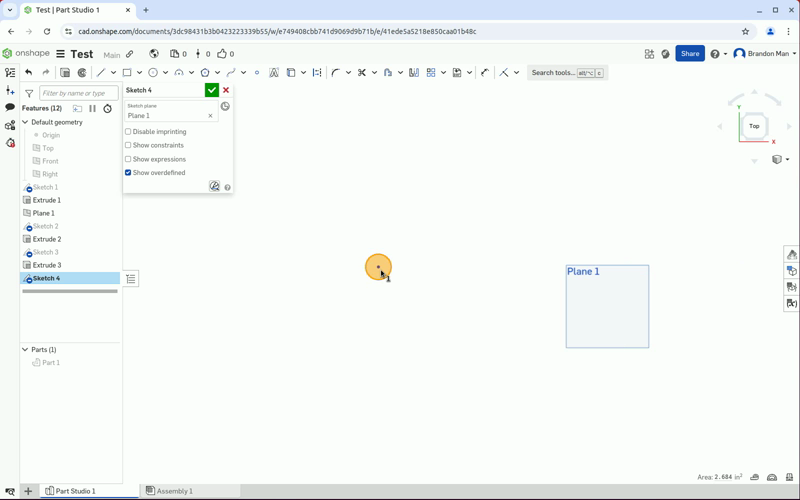
scroll(-6)
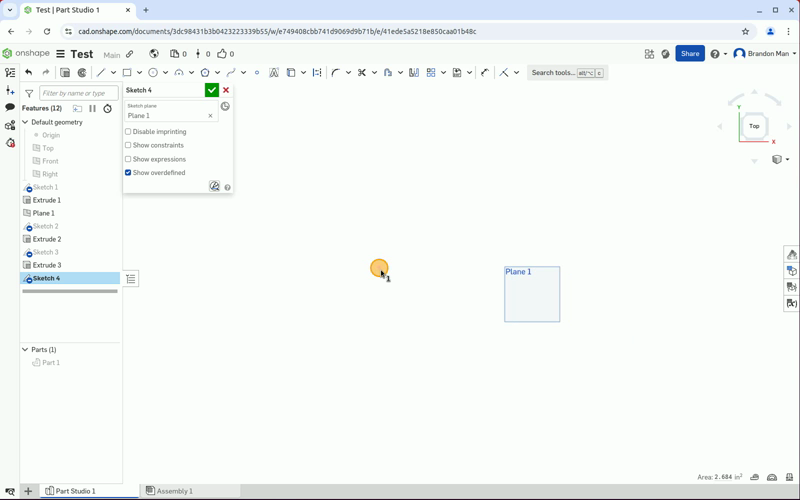
scroll(-6)
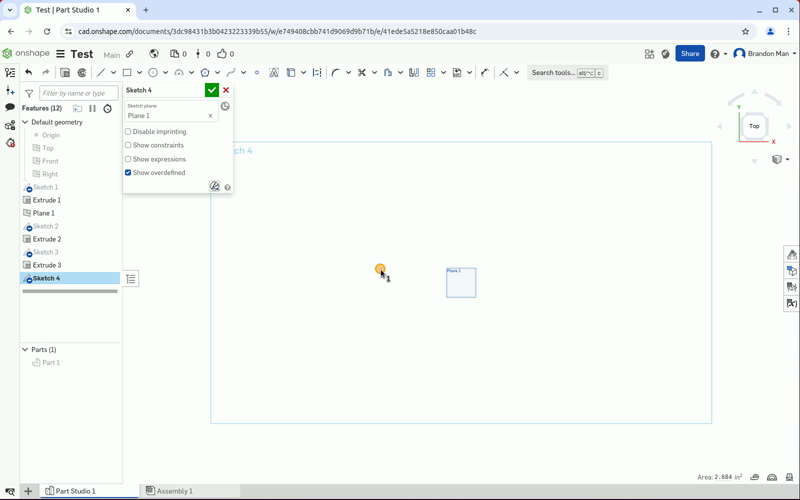
mouse_move(73, 352)
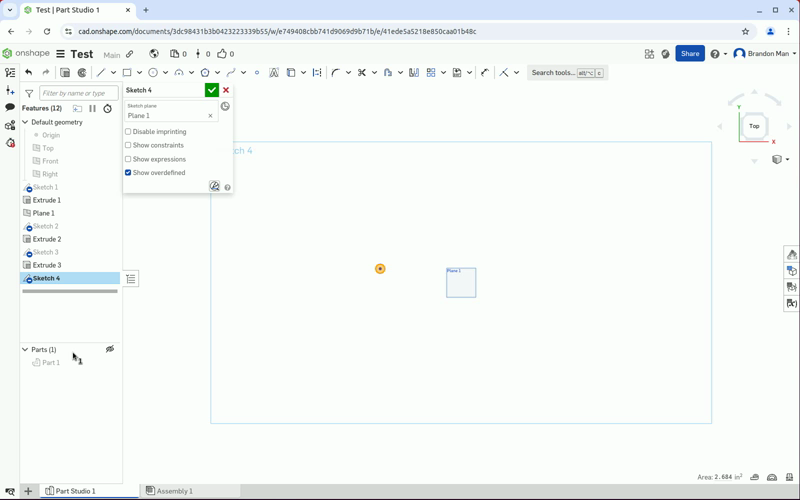
key(shift+y)
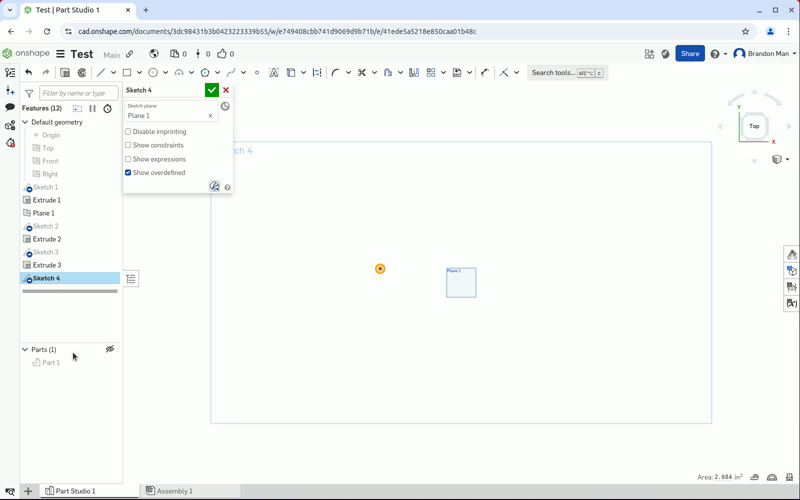
key(shift+e)
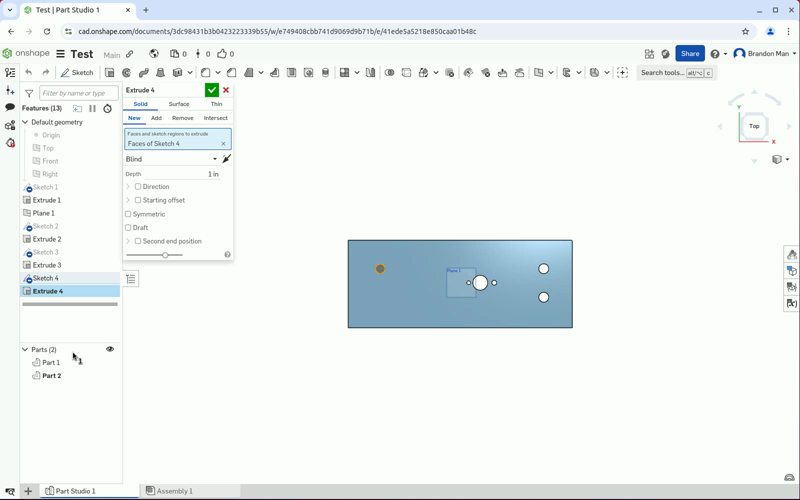
mouse_move(143, 106)
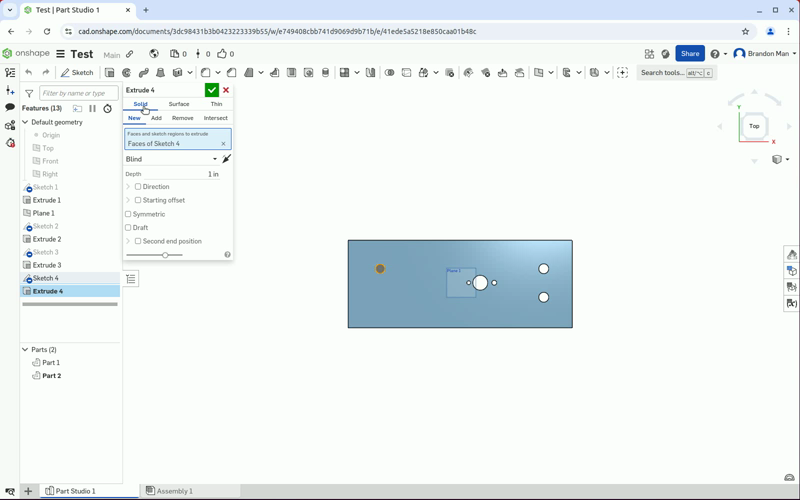
click(143, 106)
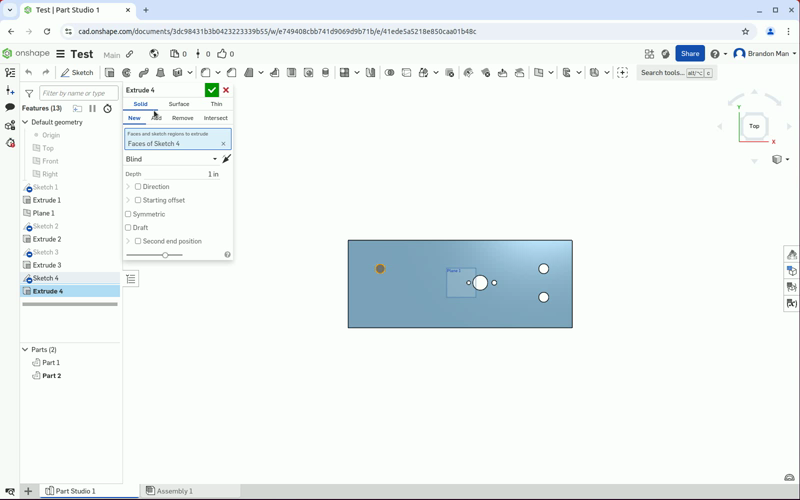
mouse_move(186, 120)
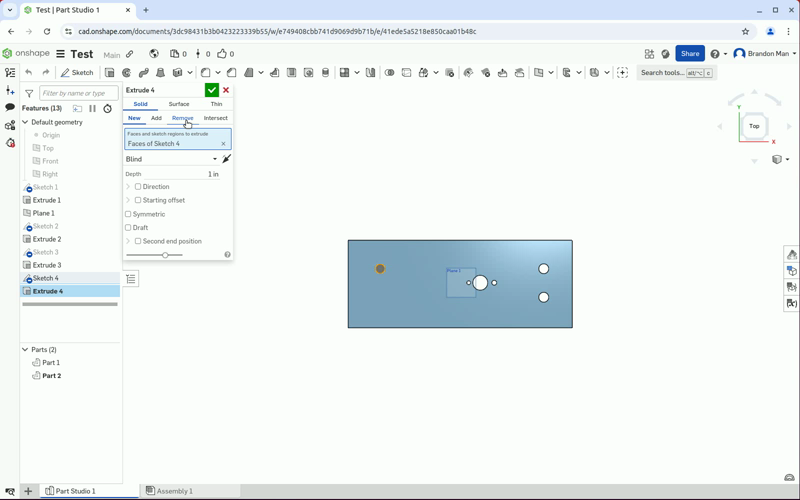
click(186, 120)
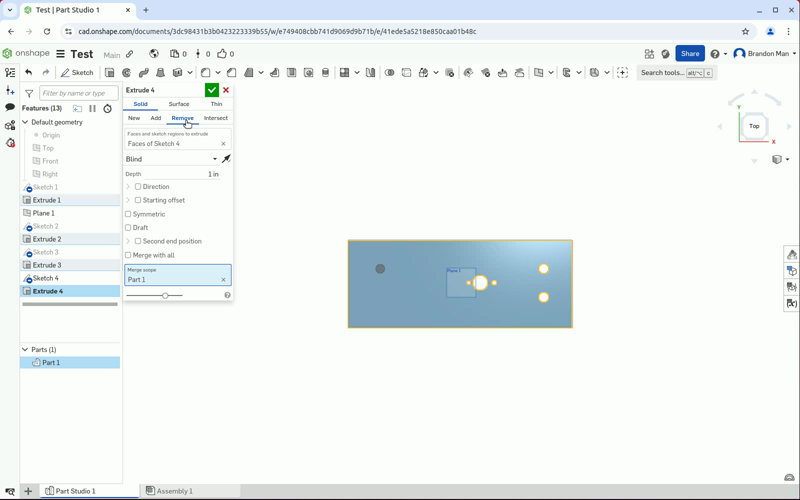
key(tab, 4)
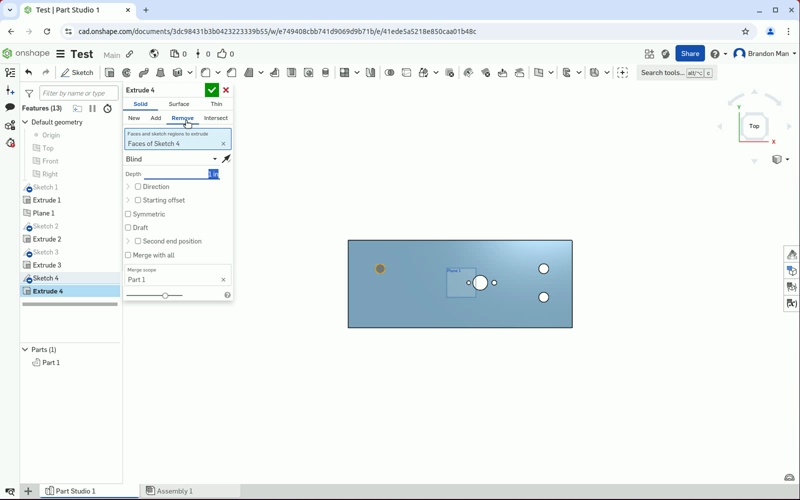
text(12.517)
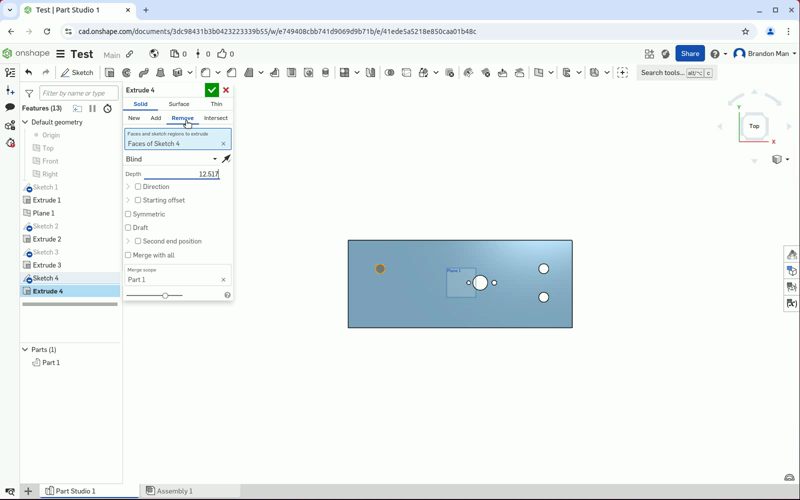
key(tab, 6)
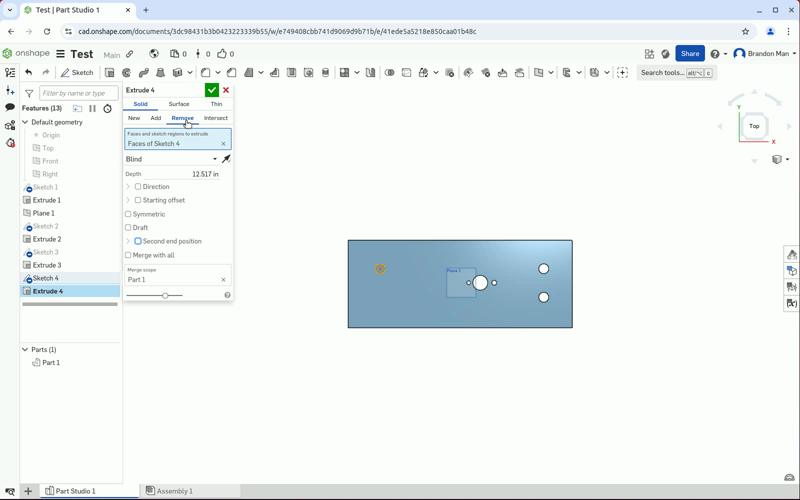
key(space)
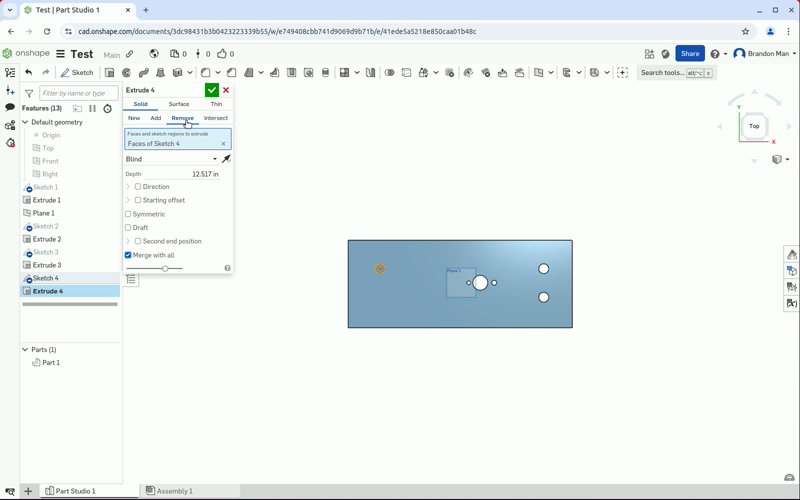
key(enter)
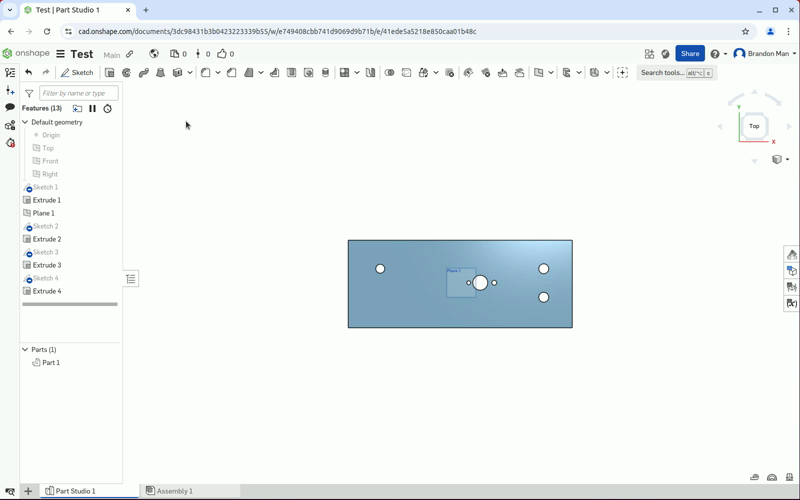
key(shift+h)
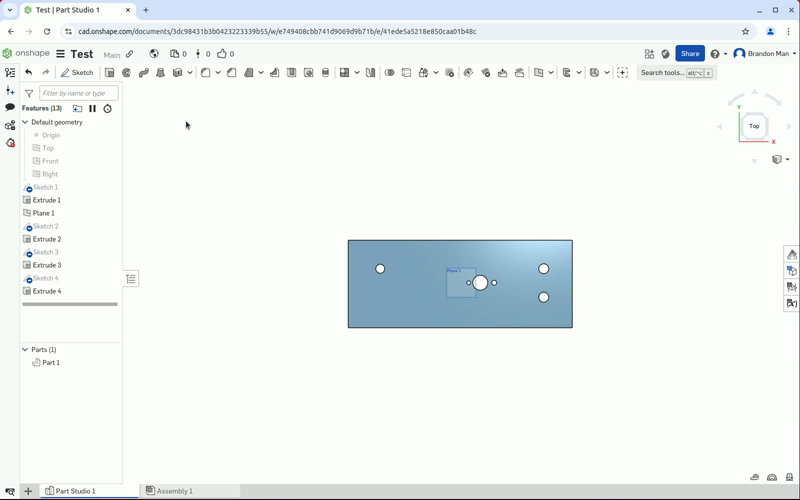
key(shift+h)
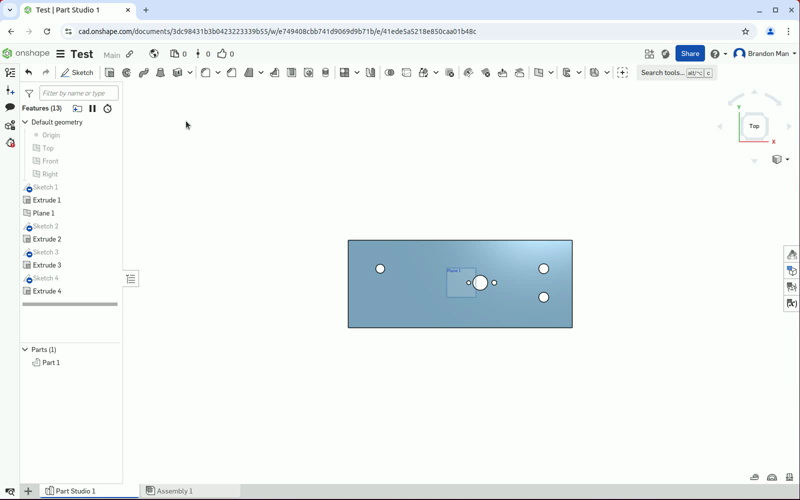
mouse_move(73, 189)
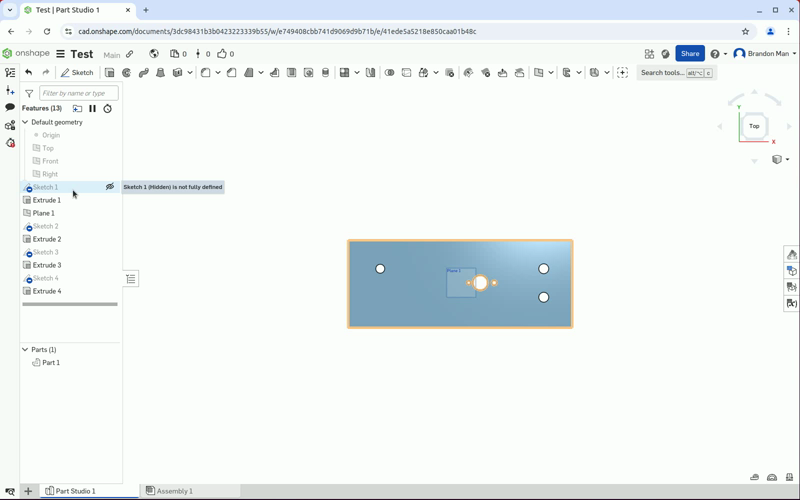
click(73, 189)
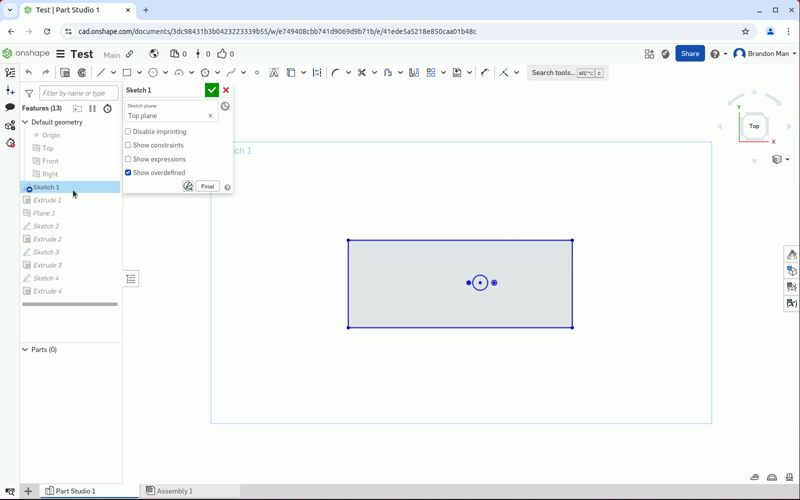
mouse_move(229, 92)
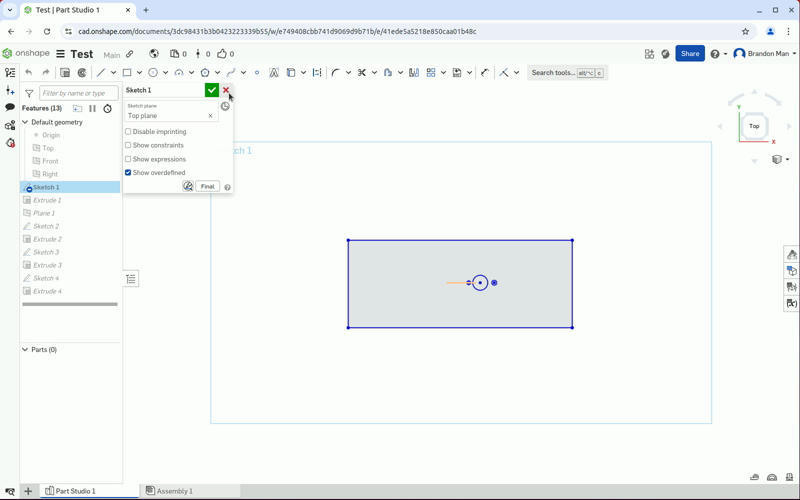
click(229, 92)
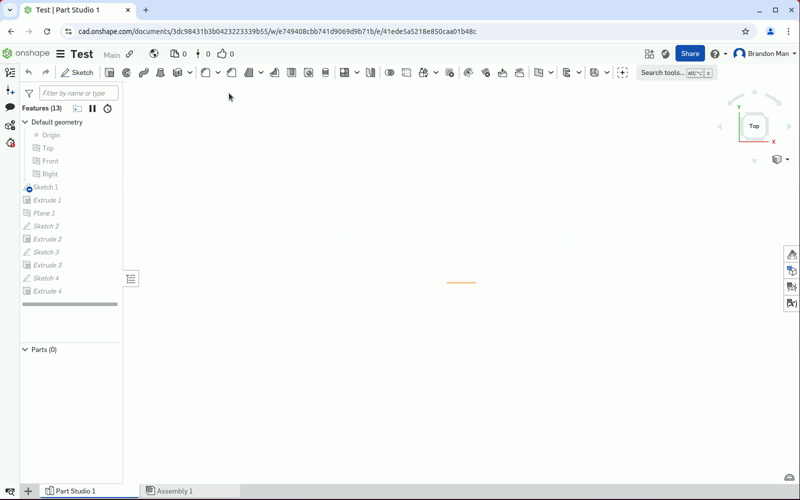
key(shift+s)
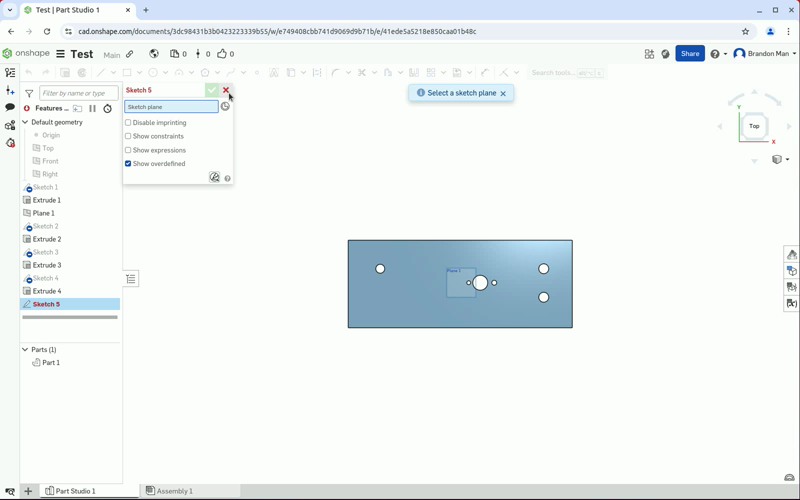
mouse_move(73, 215)
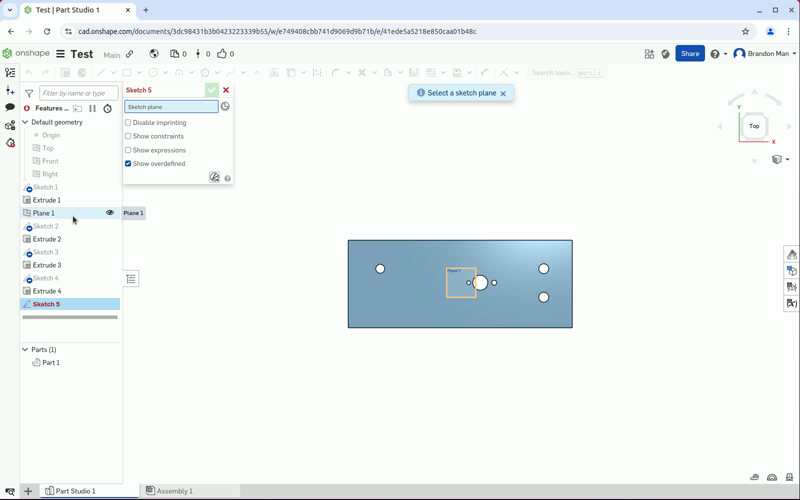
click(73, 215)
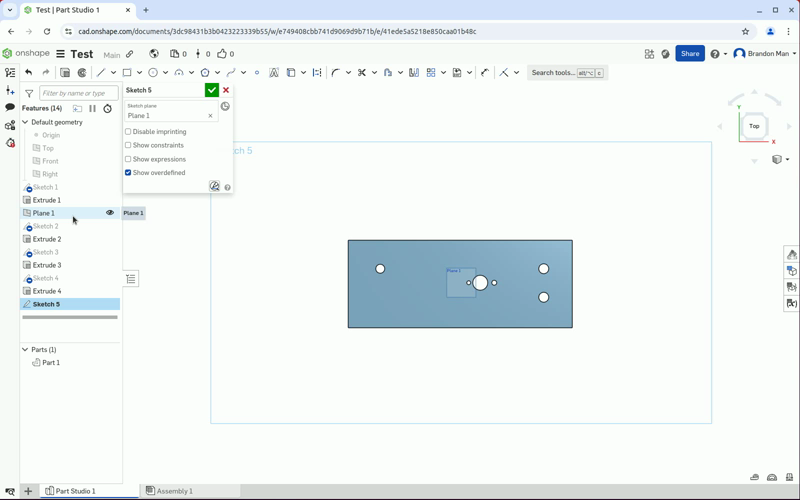
mouse_move(73, 352)
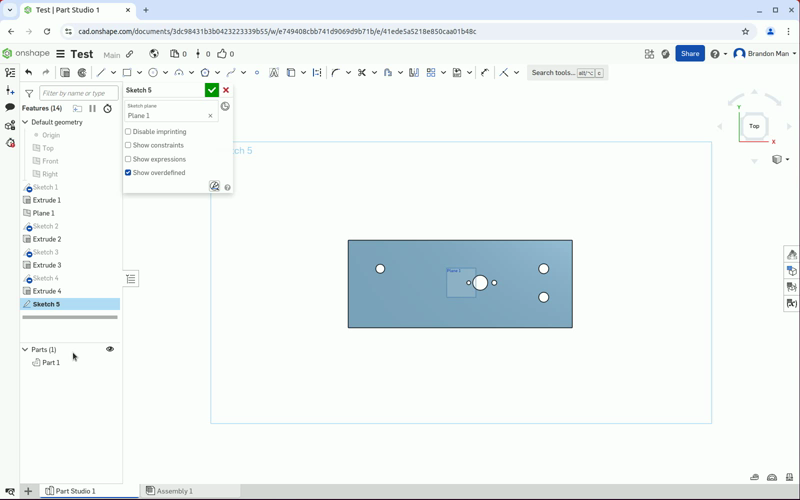
key(y)
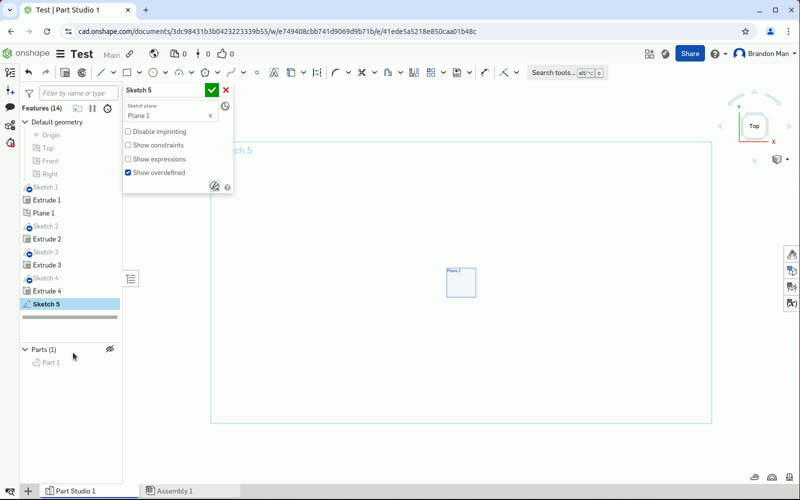
key(c)
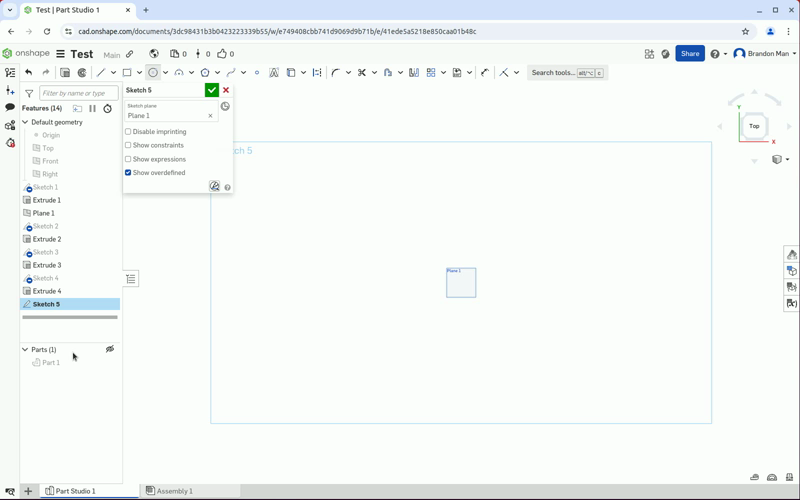
key_down(shift)
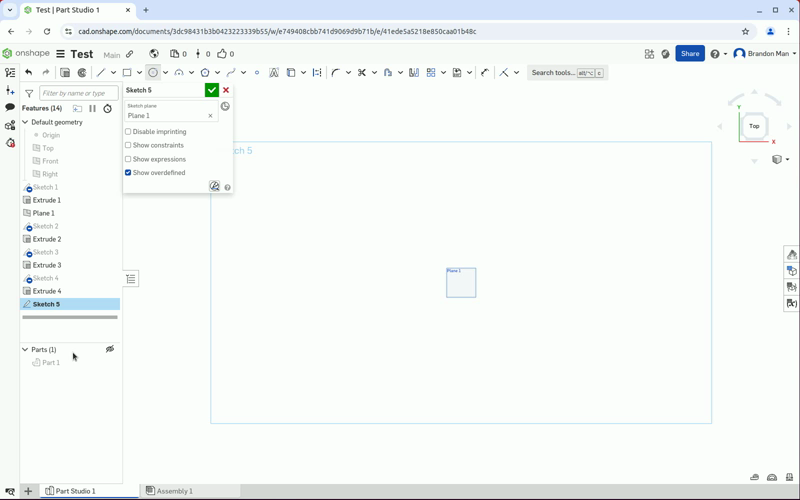
mouse_move(380, 297)
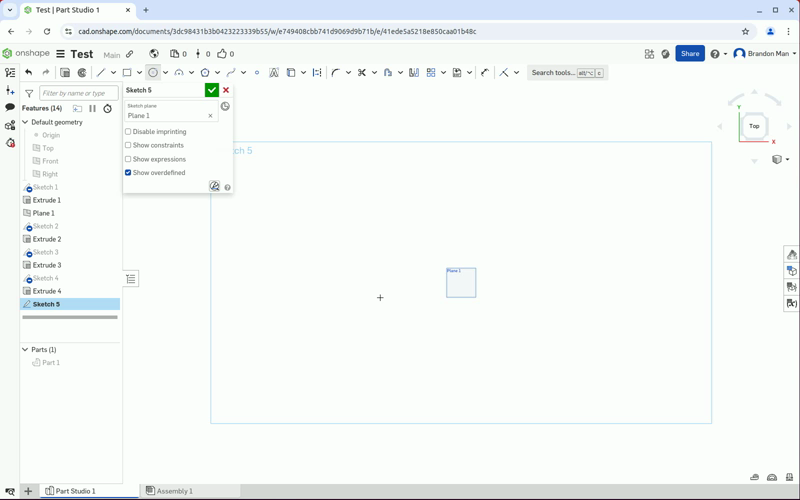
click(380, 297)
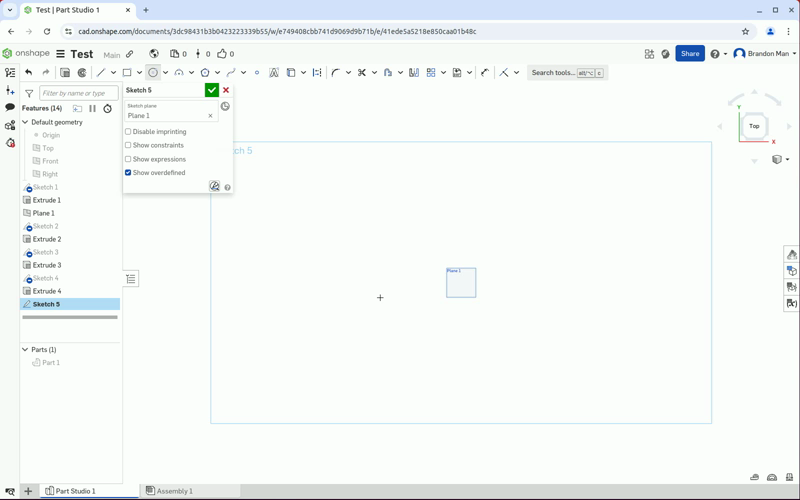
key_up(shift)
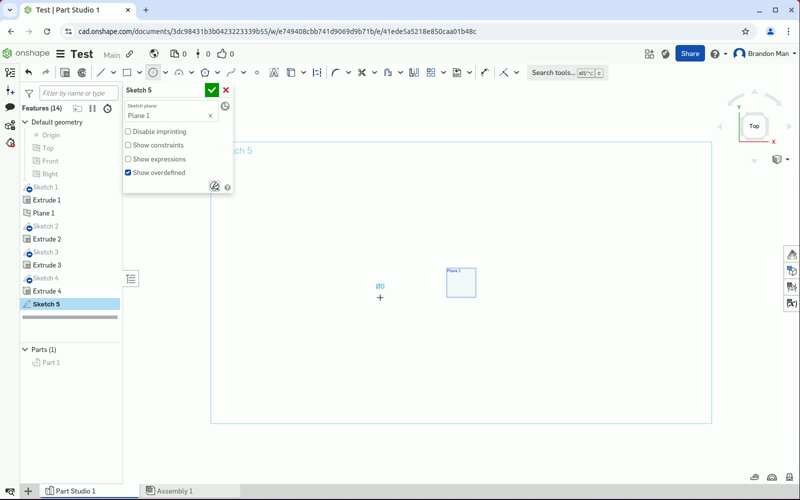
mouse_move(384, 297)
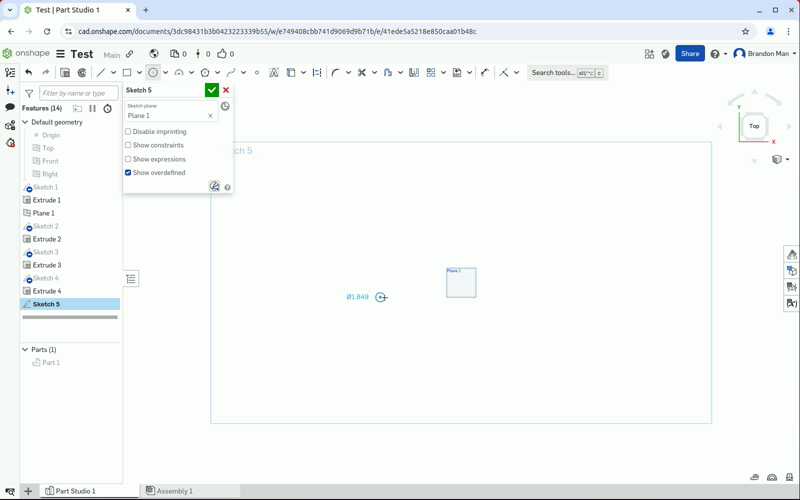
click(384, 297)
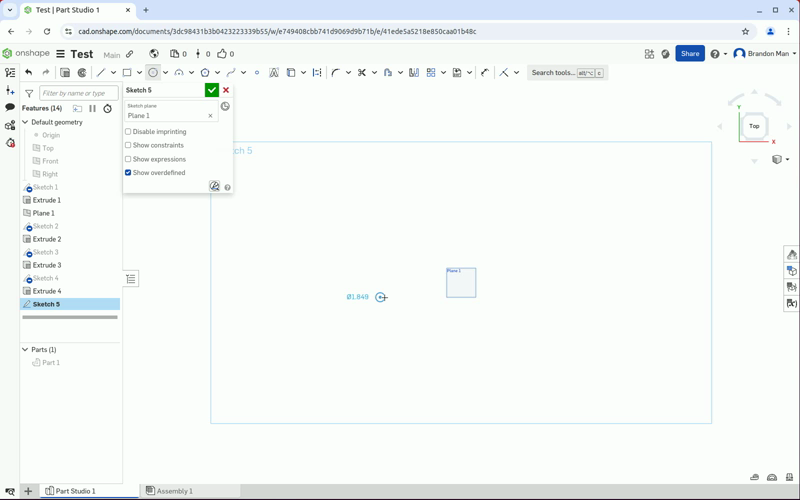
key(esc)
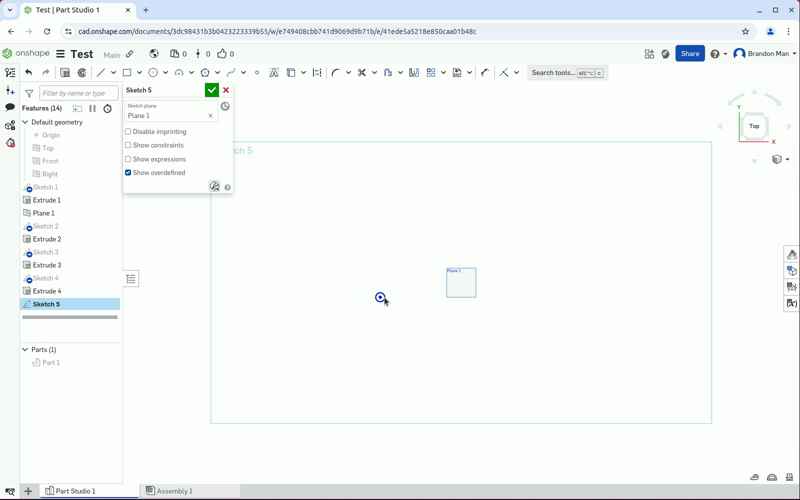
mouse_move(376, 294)
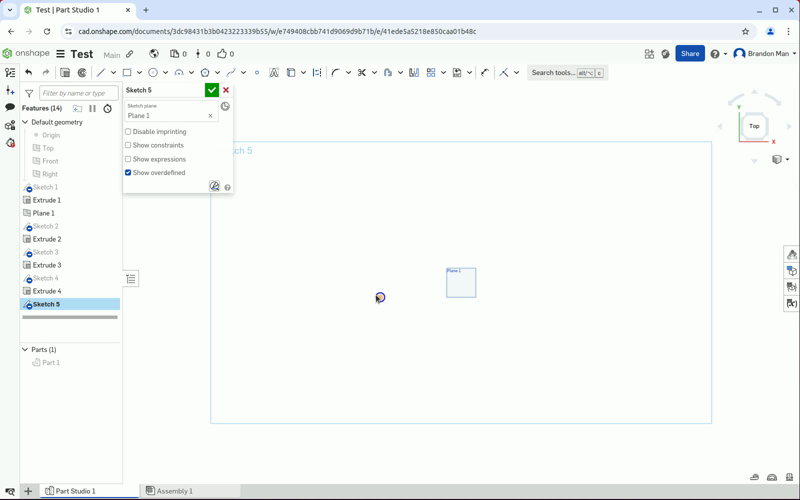
scroll(6)
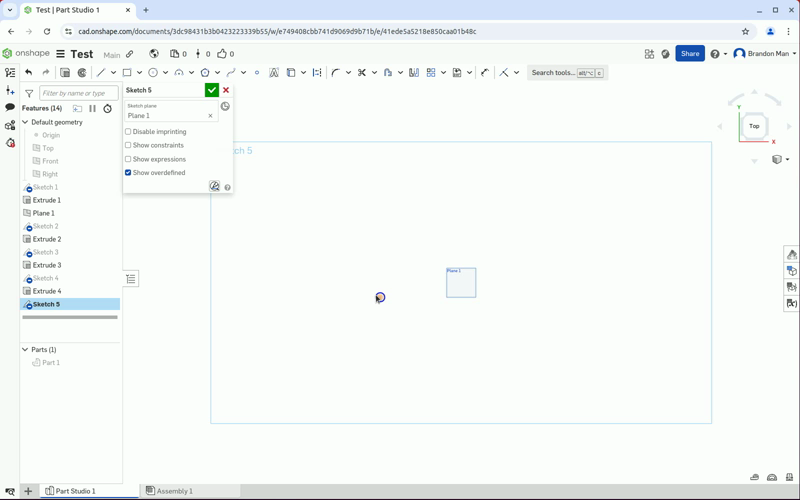
scroll(6)
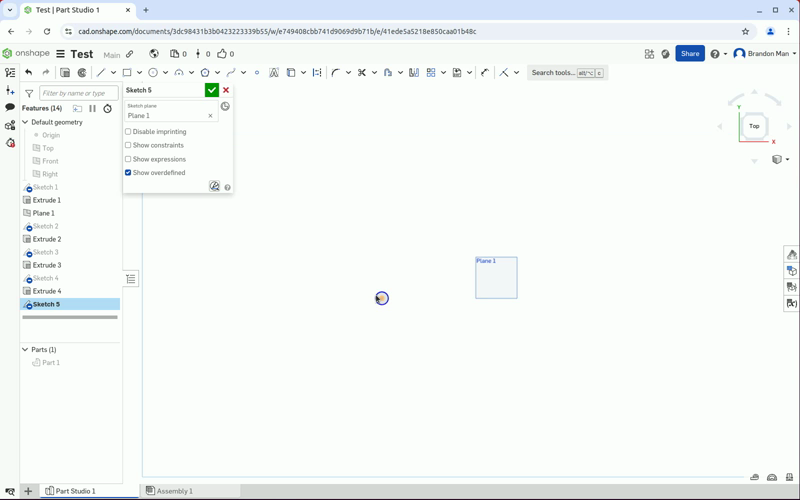
scroll(6)
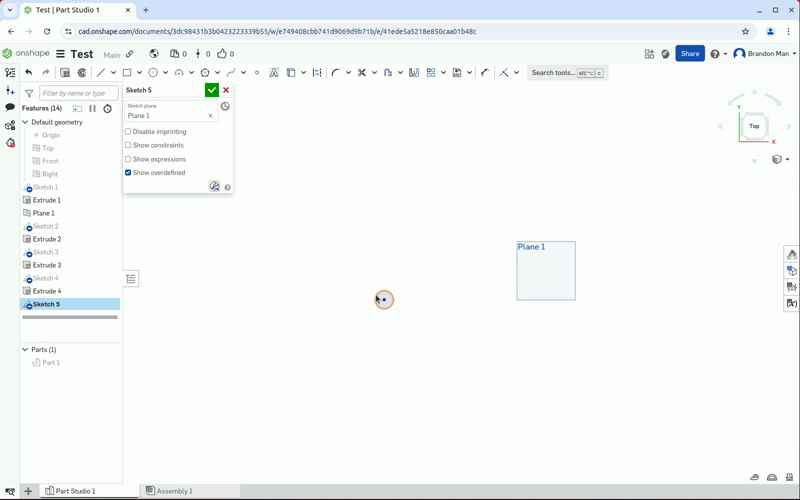
scroll(6)
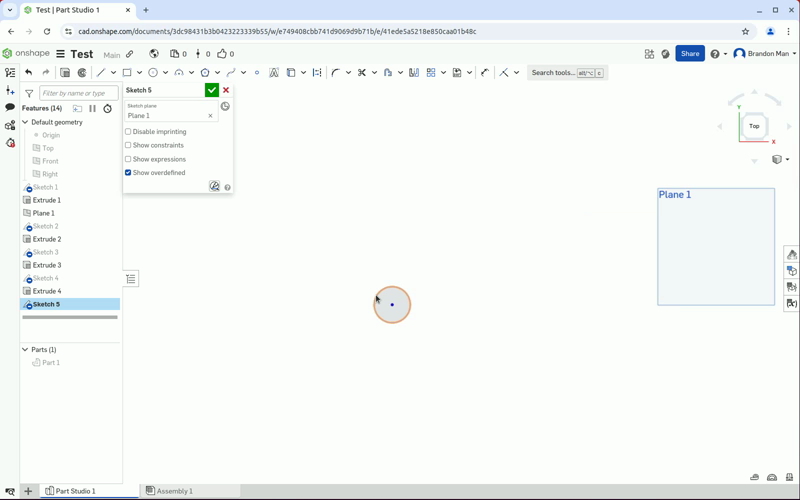
scroll(6)
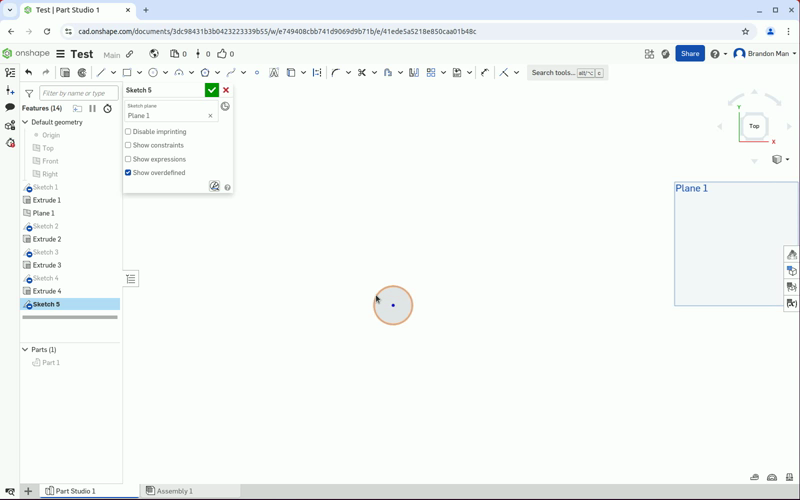
scroll(6)
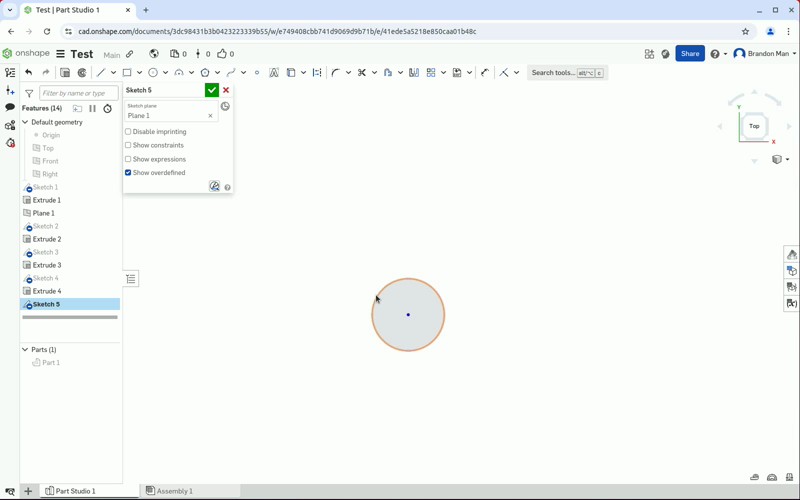
scroll(6)
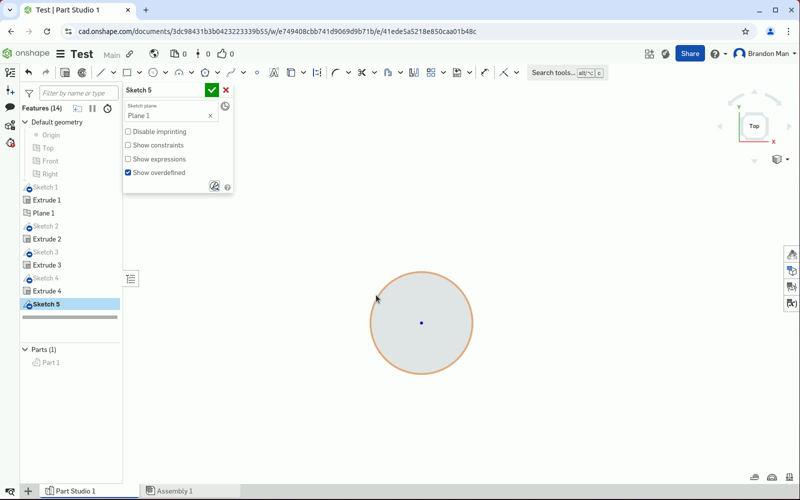
click(376, 294)
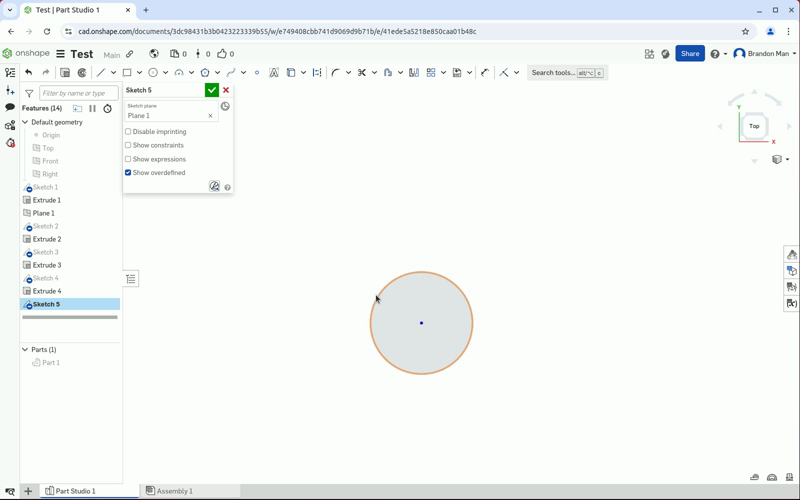
scroll(-6)
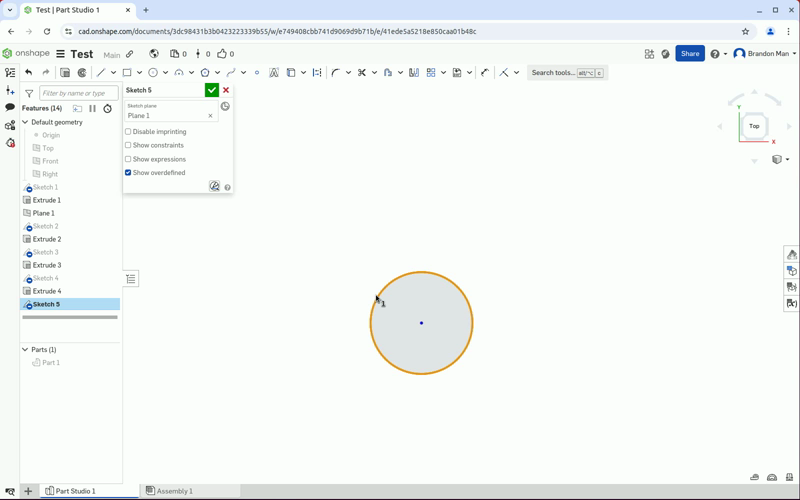
scroll(-6)
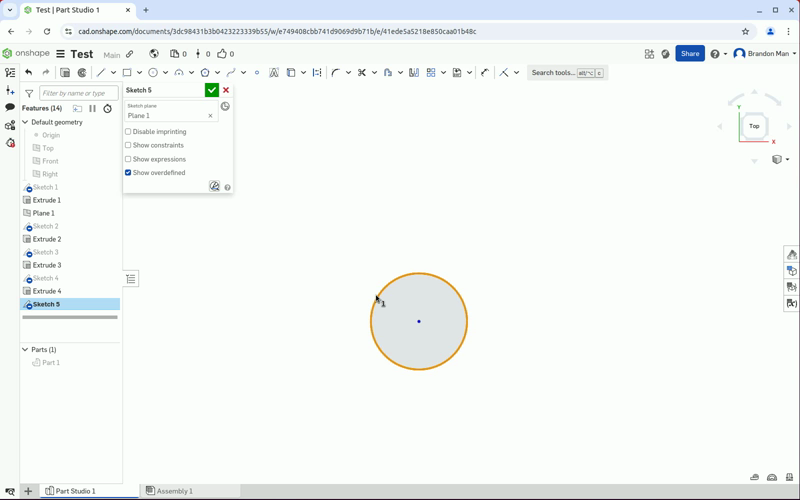
scroll(-6)
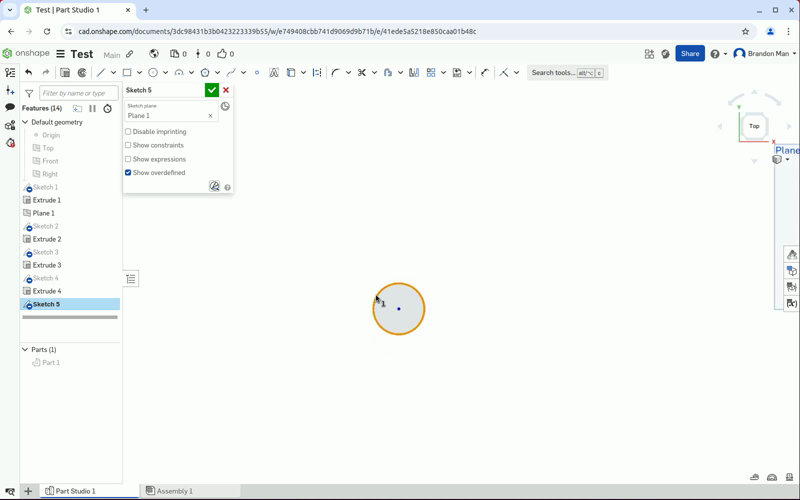
scroll(-6)
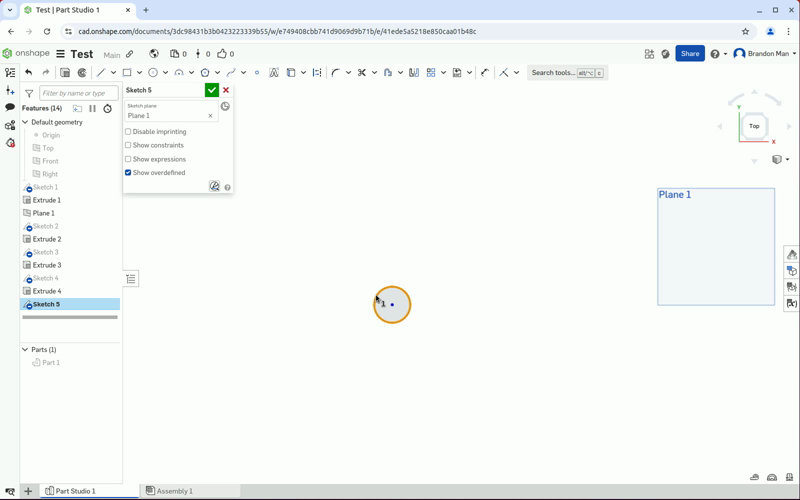
scroll(-6)
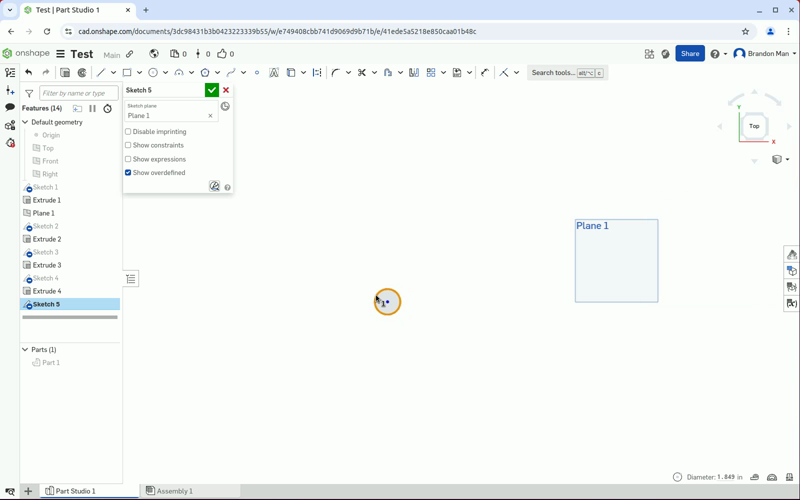
scroll(-6)
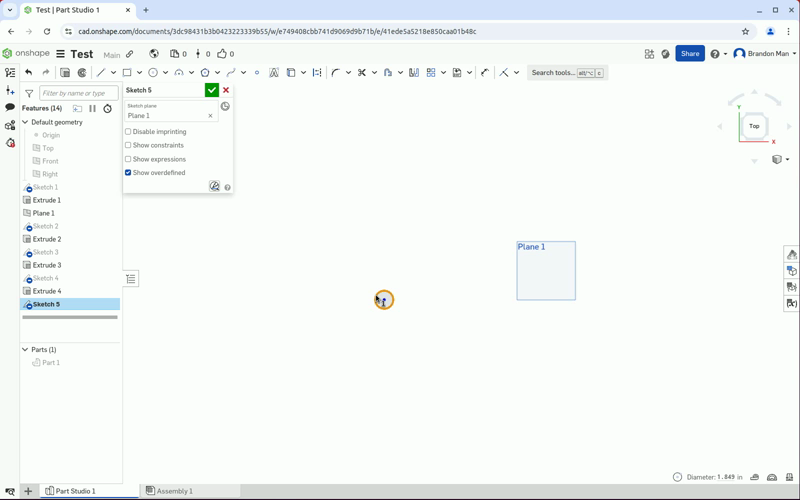
scroll(-6)
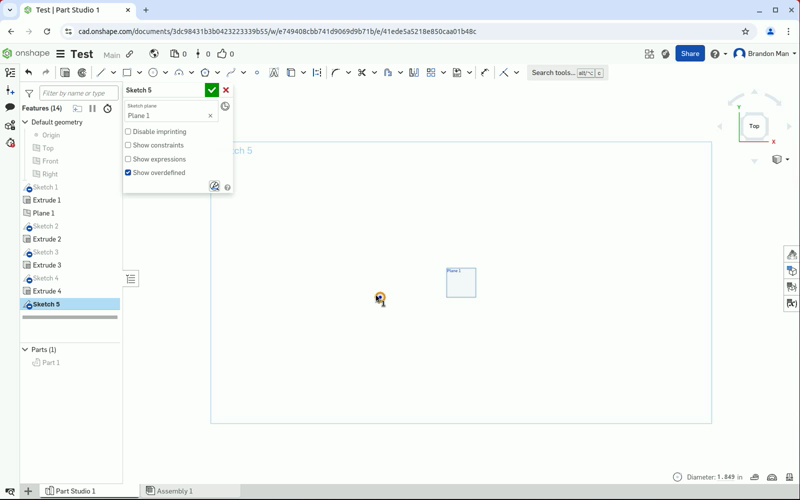
mouse_move(73, 352)
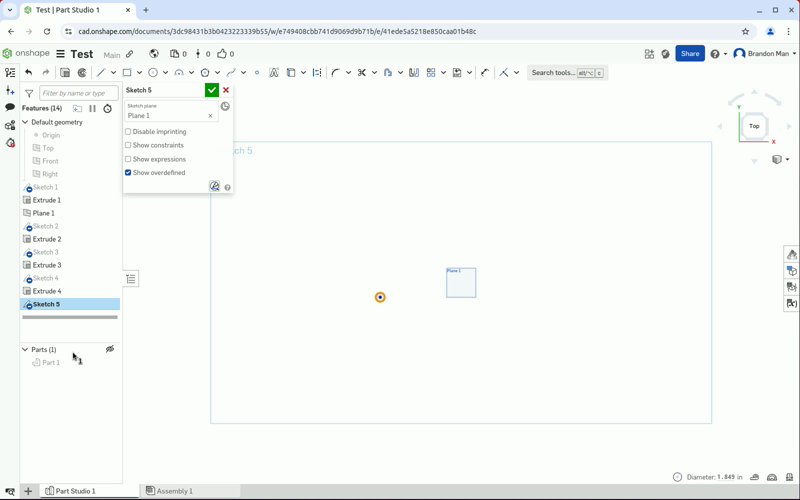
key(shift+y)
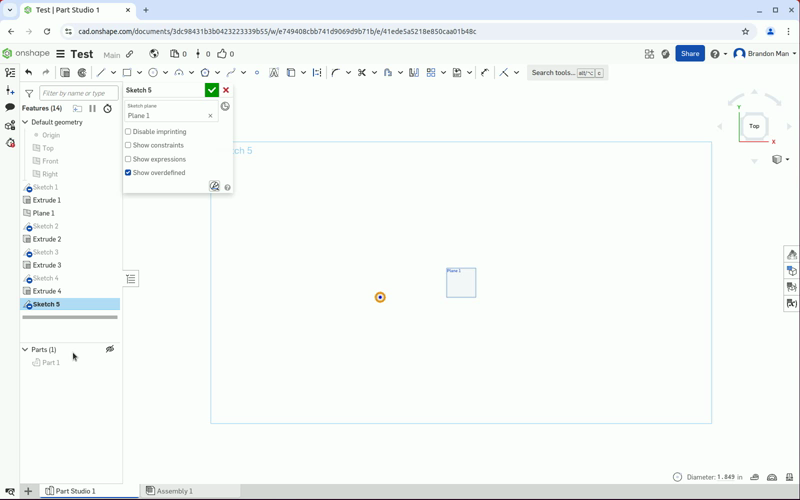
key(shift+e)
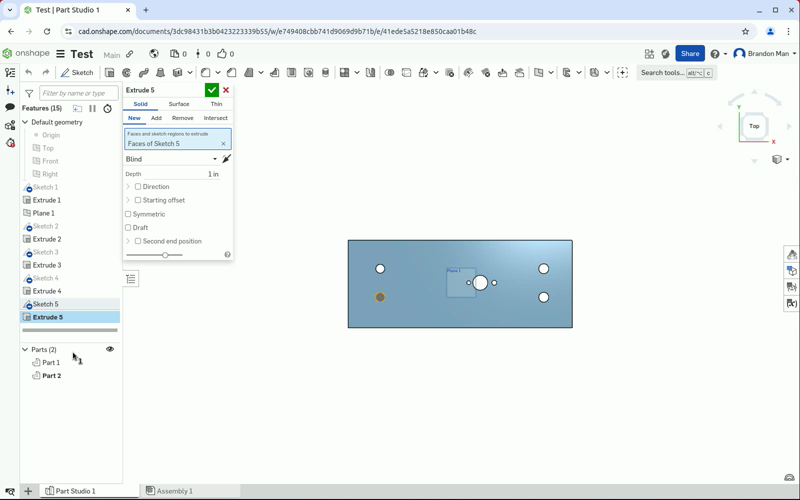
mouse_move(143, 106)
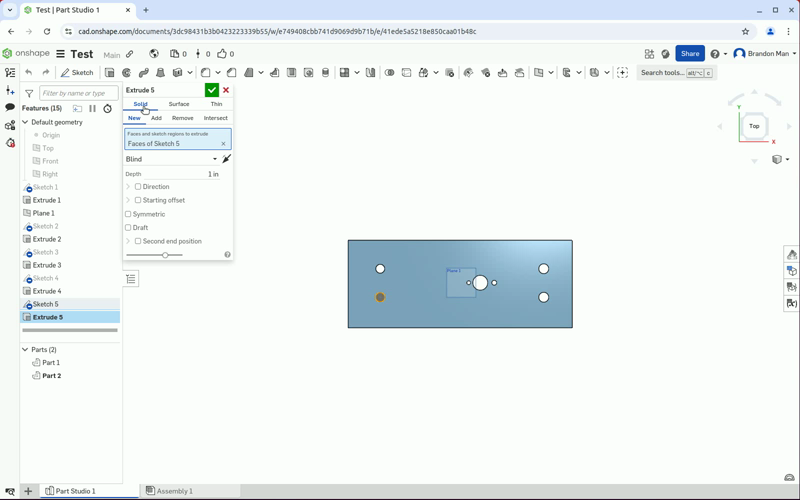
click(143, 106)
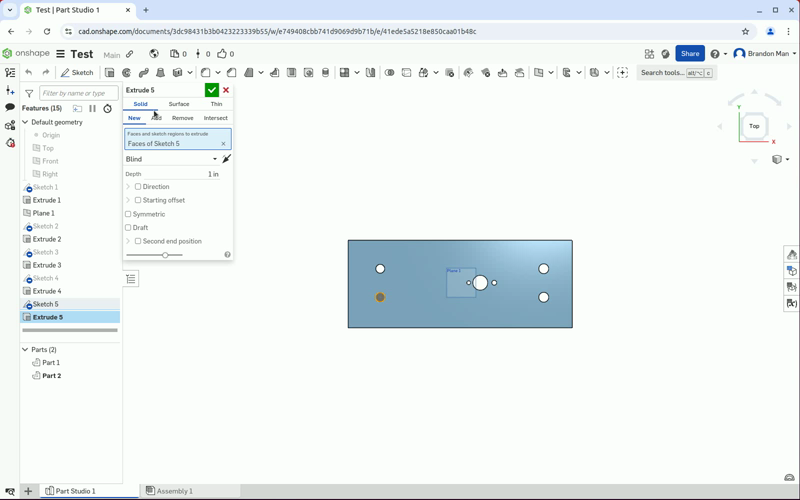
mouse_move(186, 120)
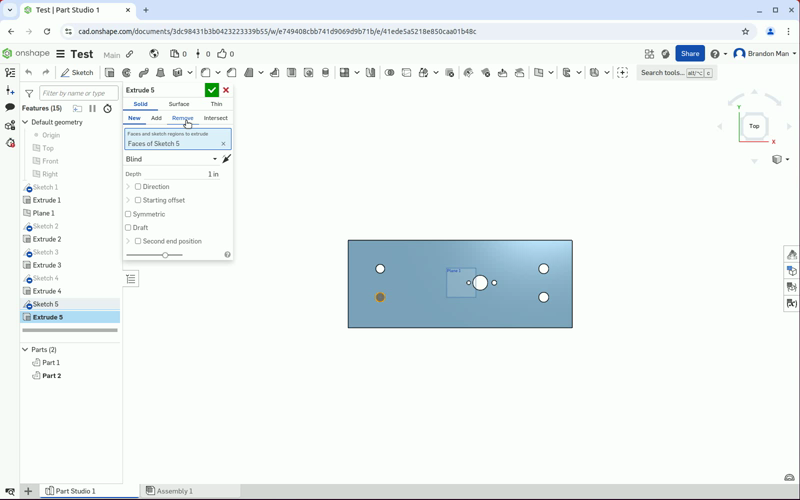
click(186, 120)
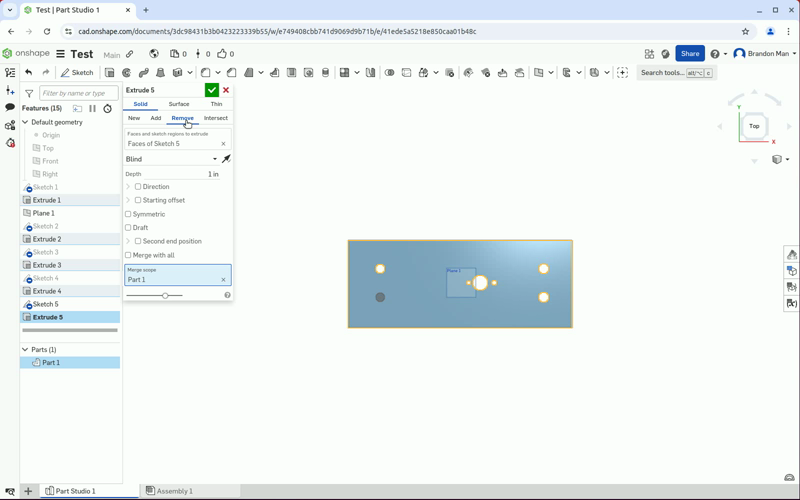
key(tab, 4)
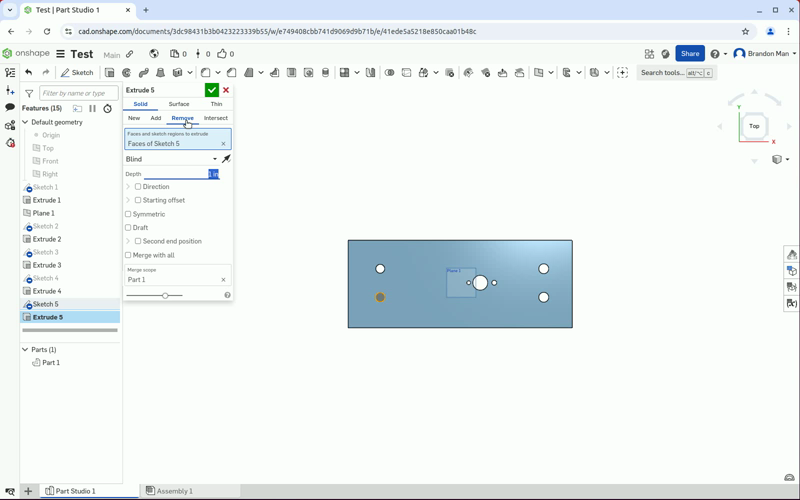
text(12.517)
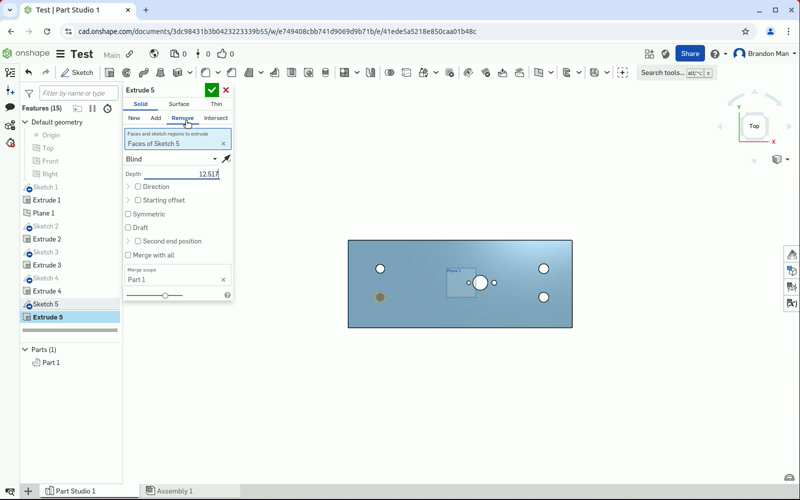
key(tab, 6)
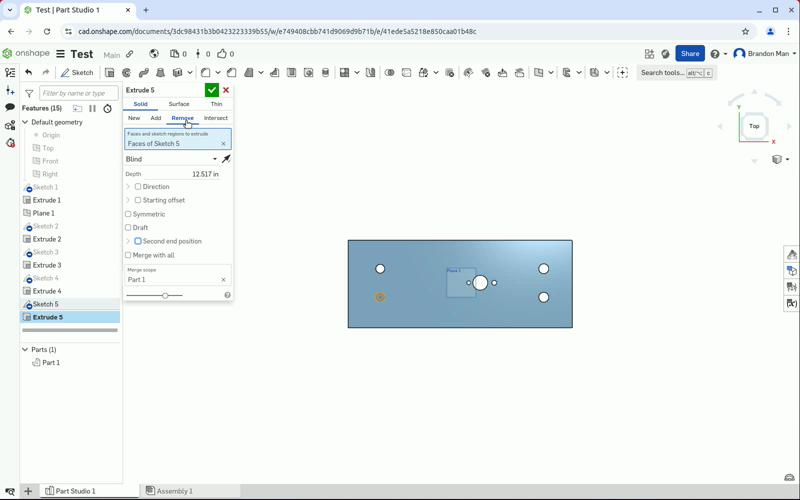
key(space)
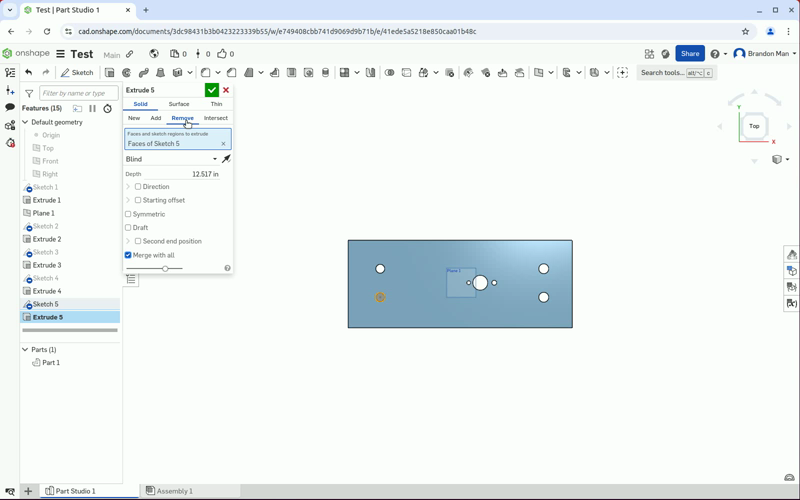
key(enter)
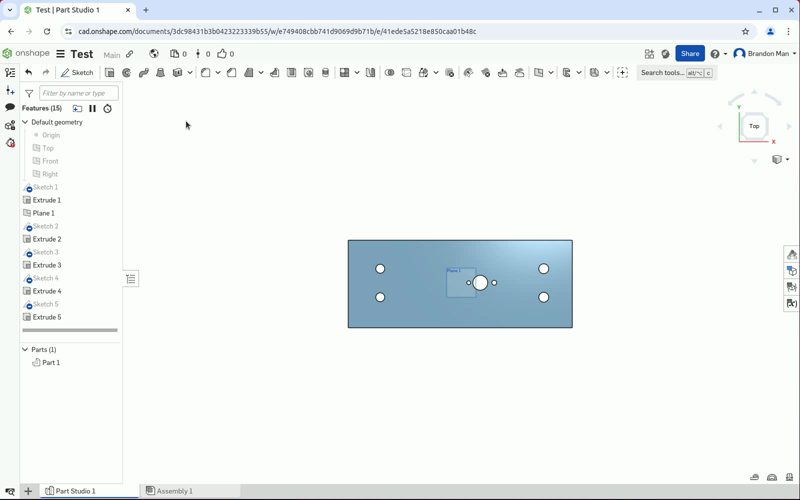
key(shift+h)
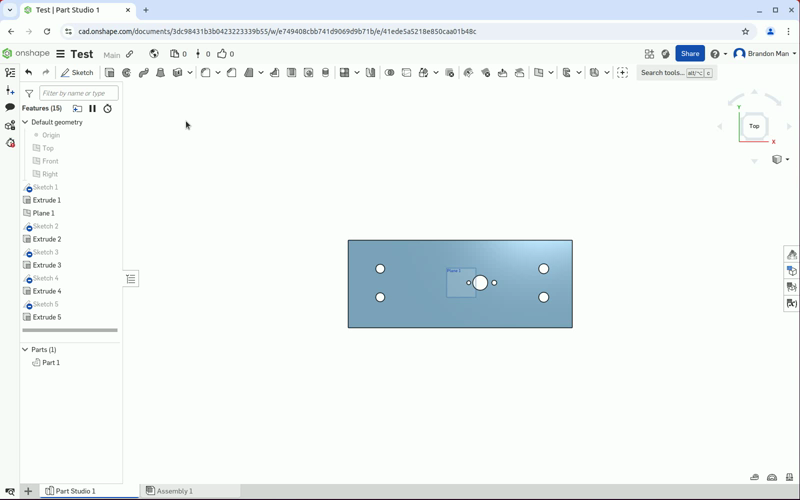
key(shift+h)
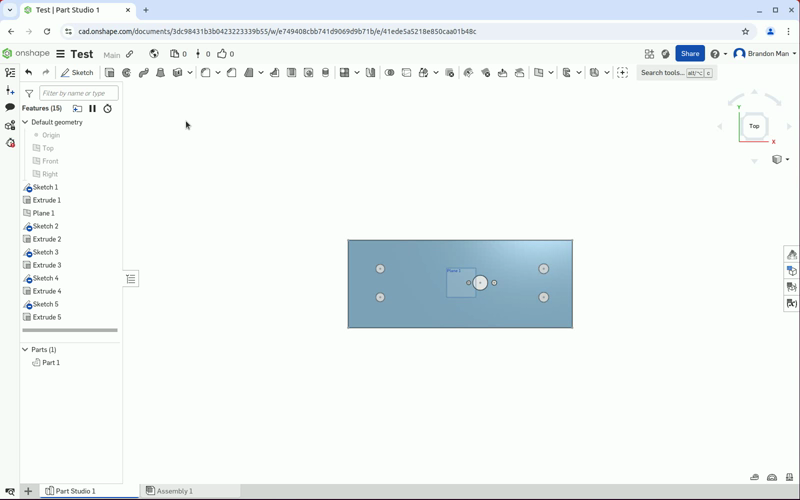
key(shift+7)
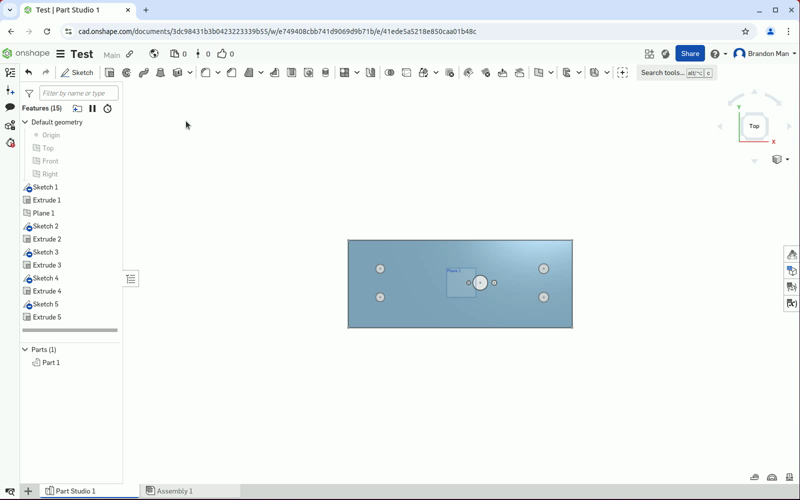
key(up, 3)
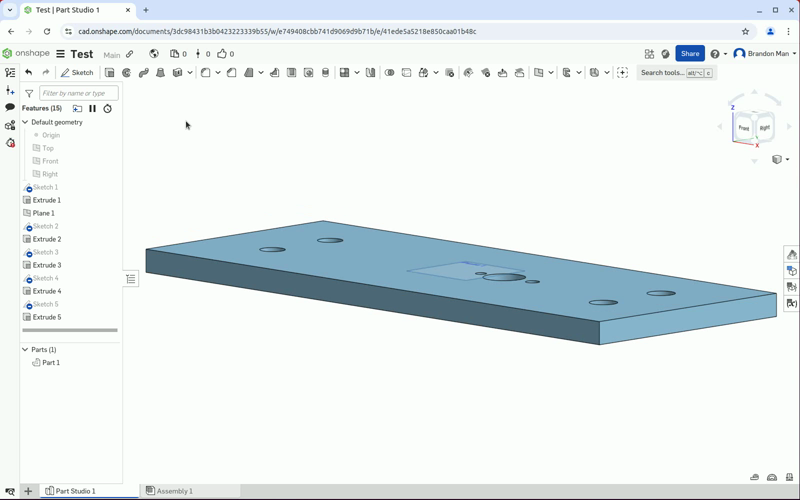
key(left, 3)
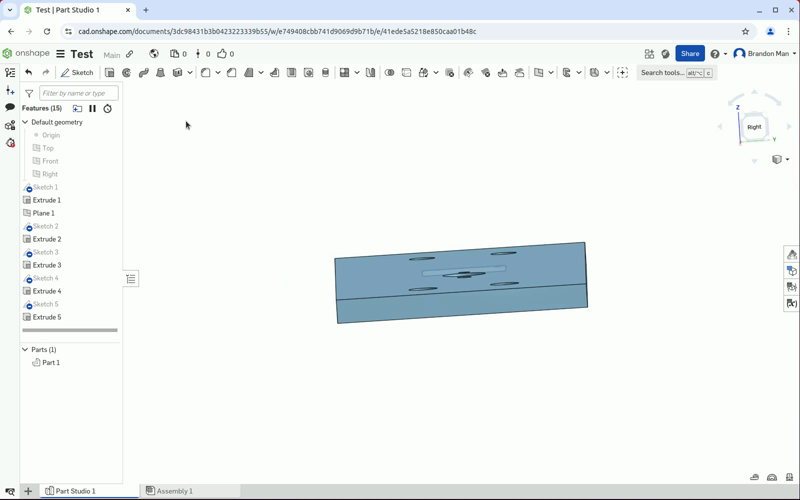
key(right, 3)
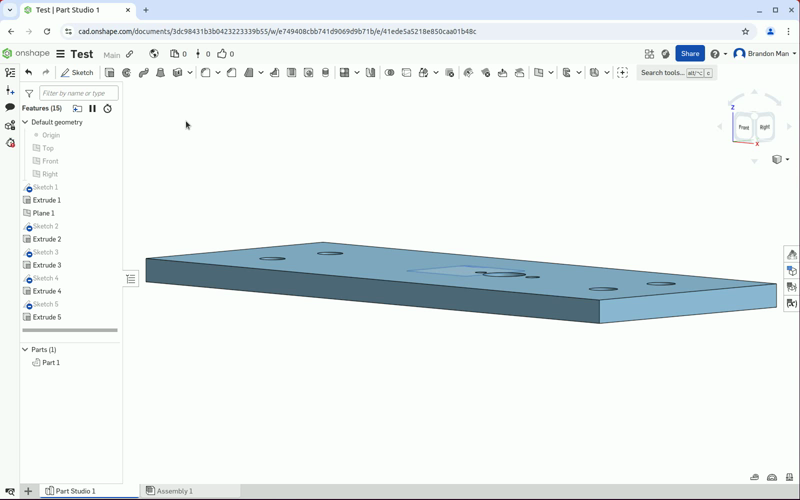
key(down, 3)
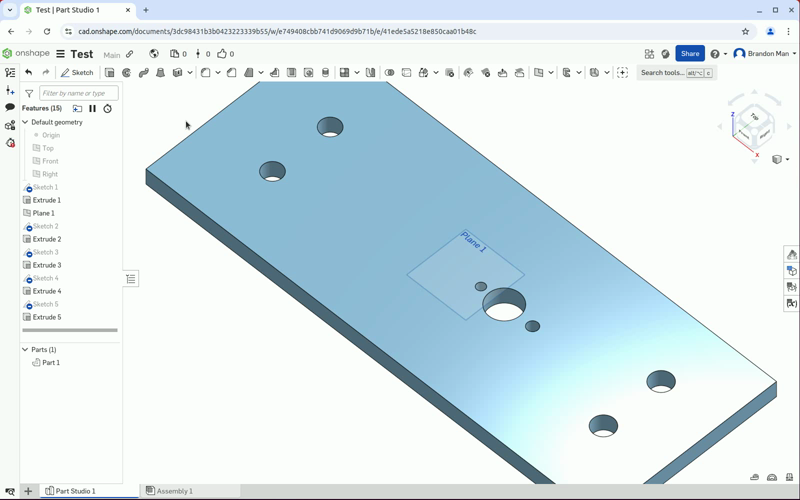
mouse_move(73, 189)
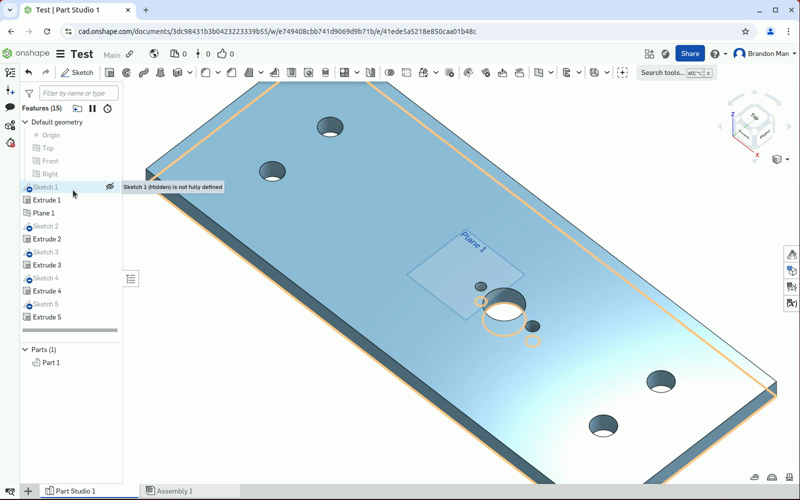
click(73, 189)